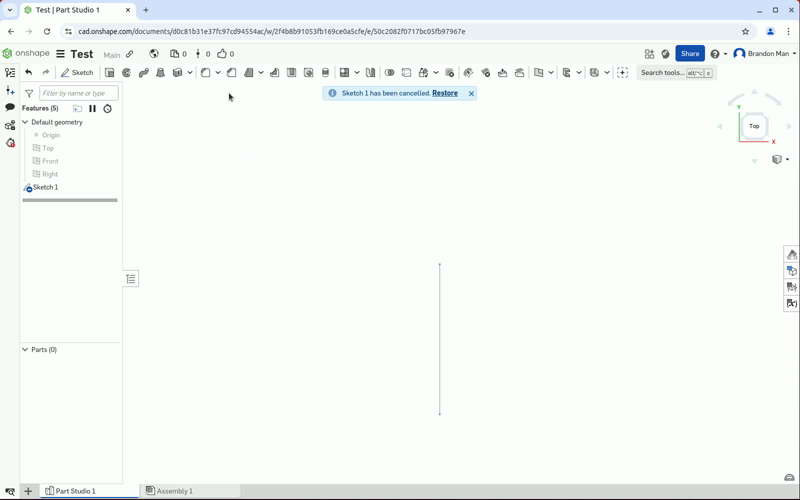
key(shift+h)
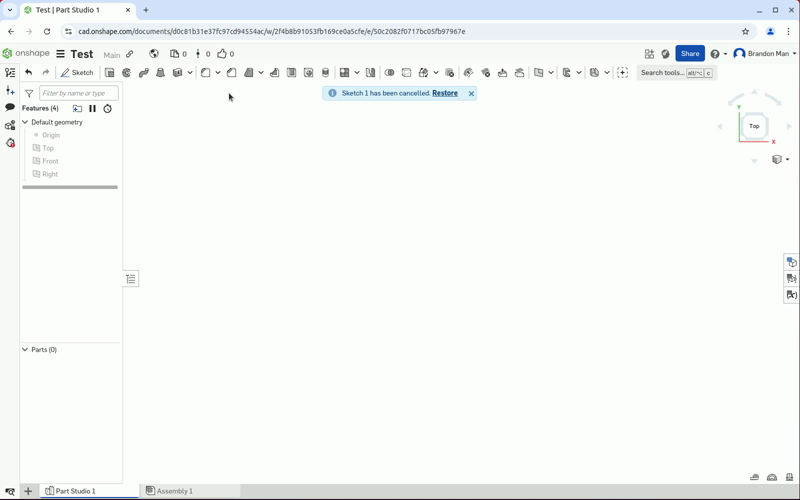
mouse_move(73, 352)
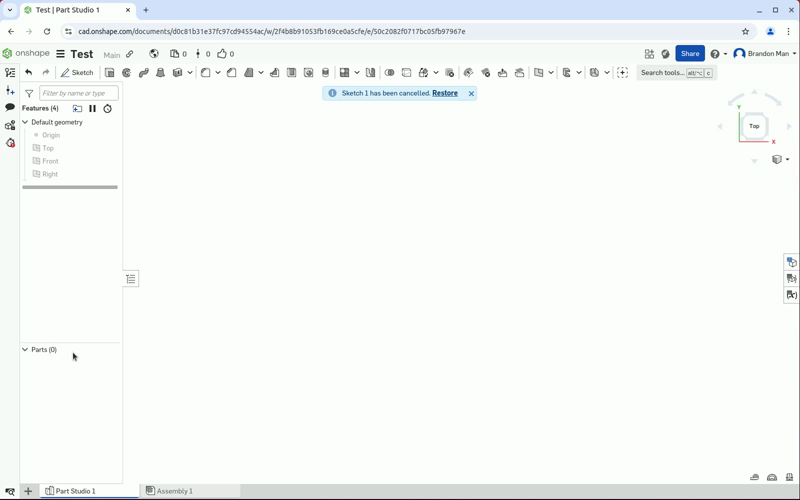
key(y)
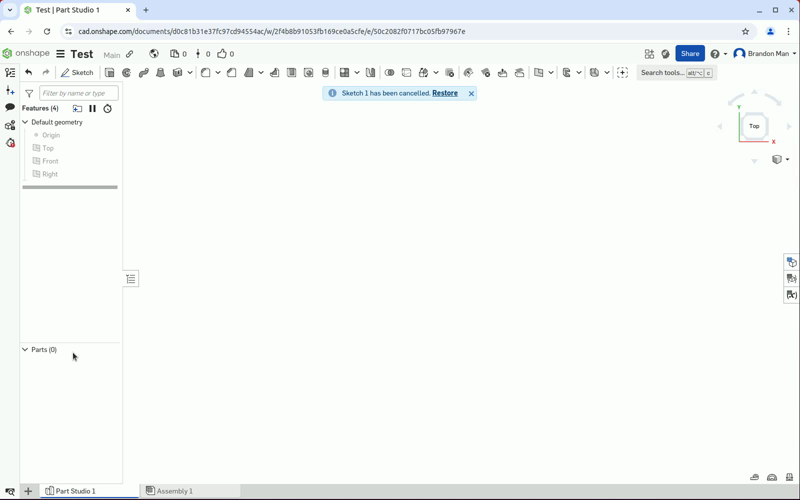
key(shift+p)
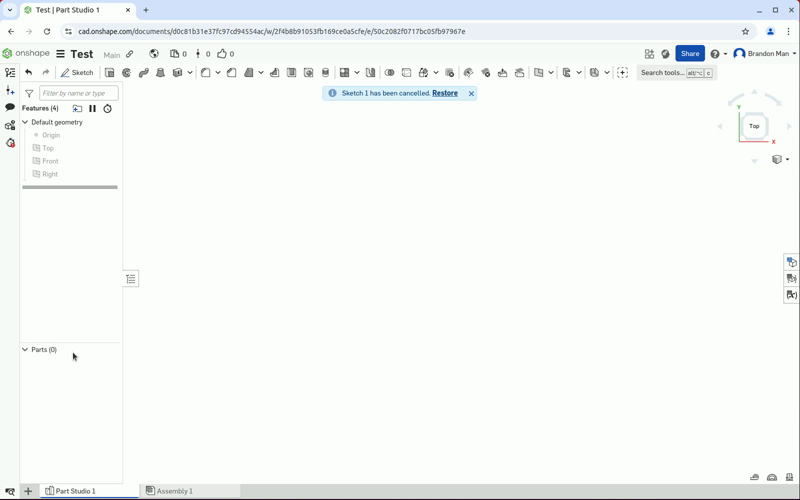
key(space)
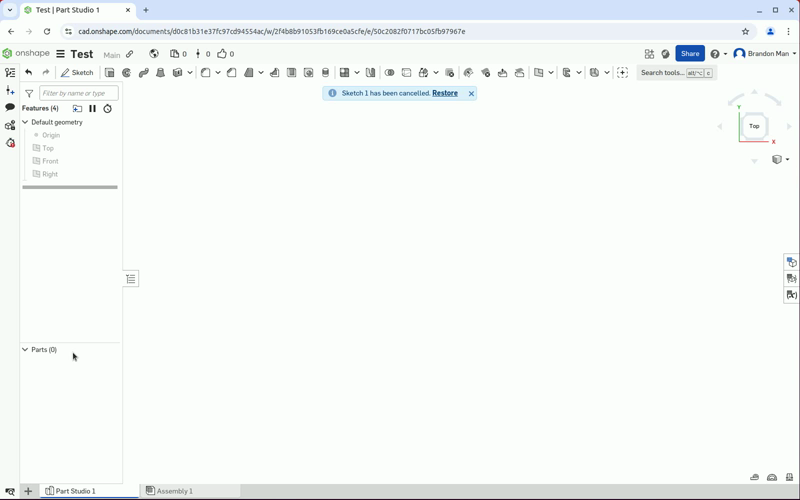
key_down(shift)
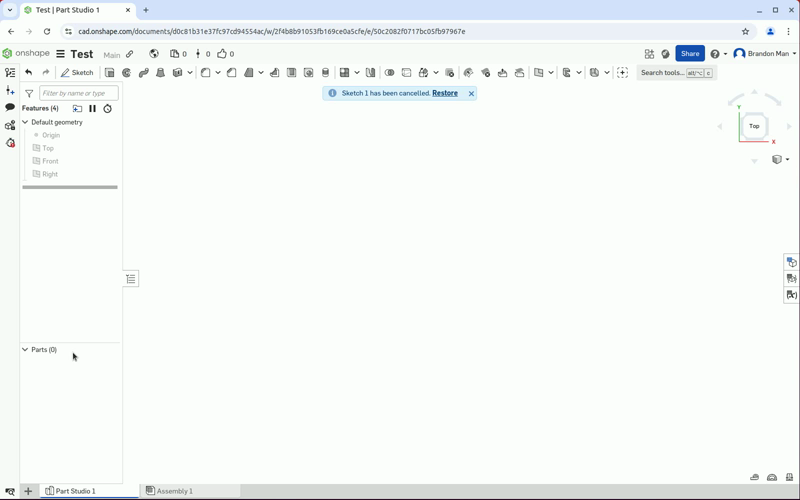
key(up)
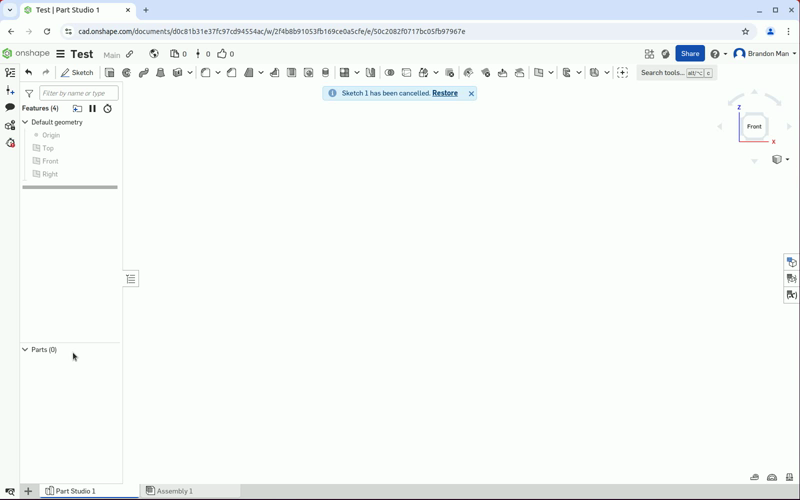
key_up(shift)
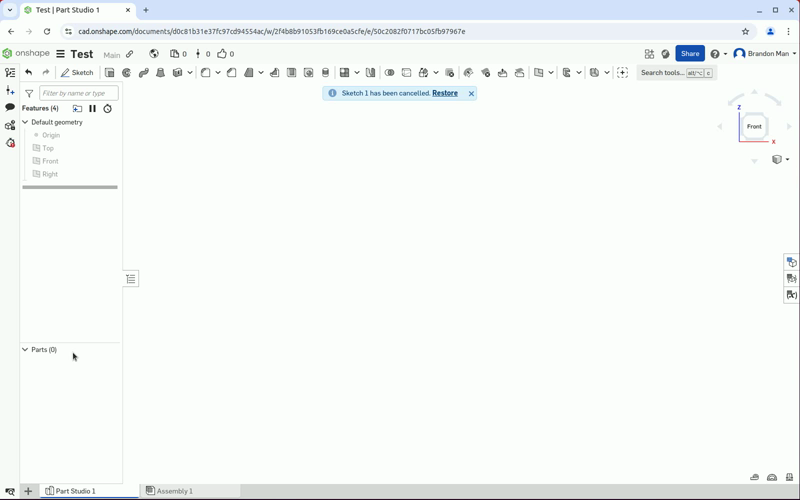
key(space)
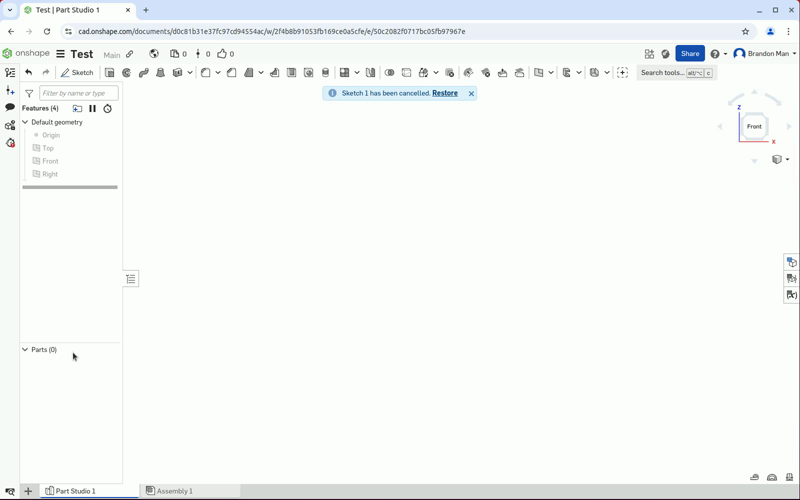
key_down(shift)
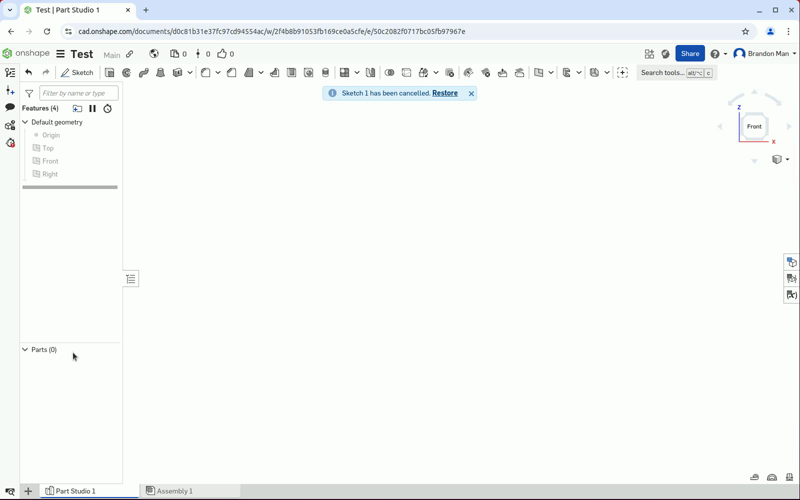
key(left)
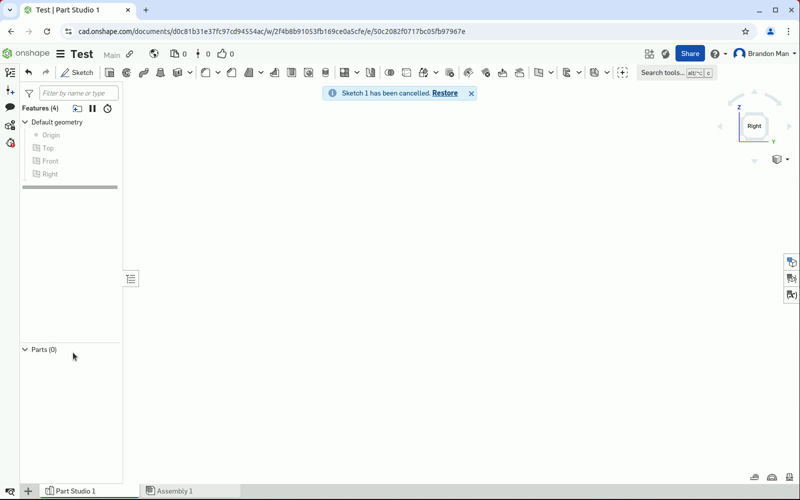
key_up(shift)
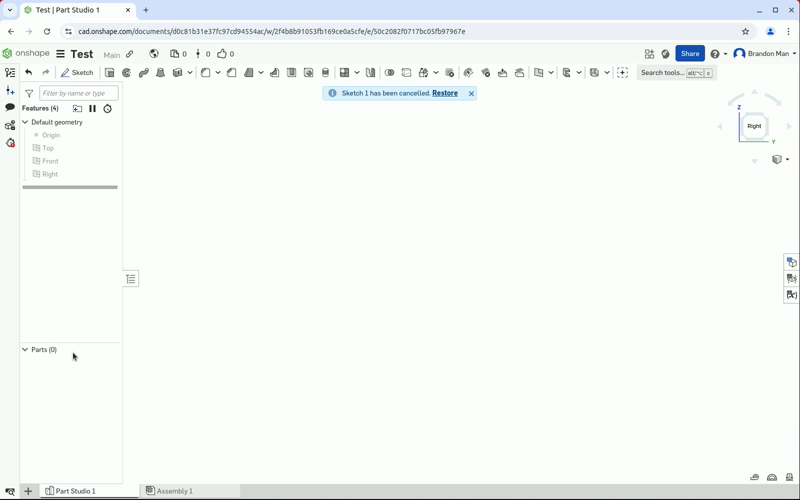
mouse_move(73, 352)
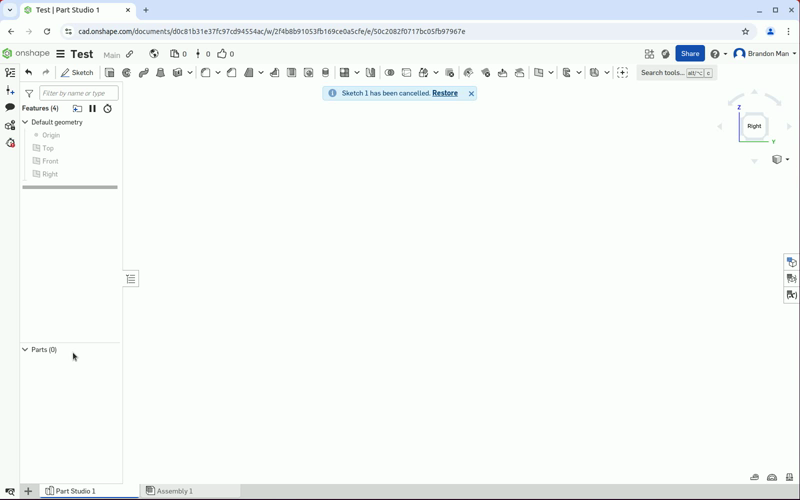
key(shift+y)
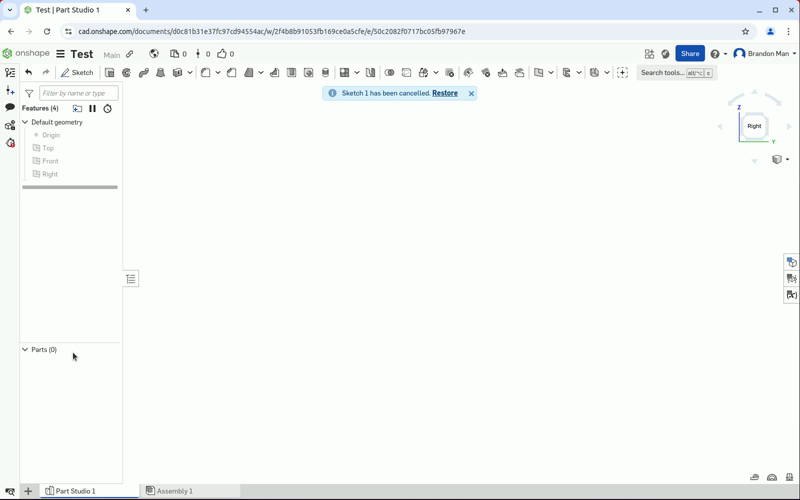
key(shift+s)
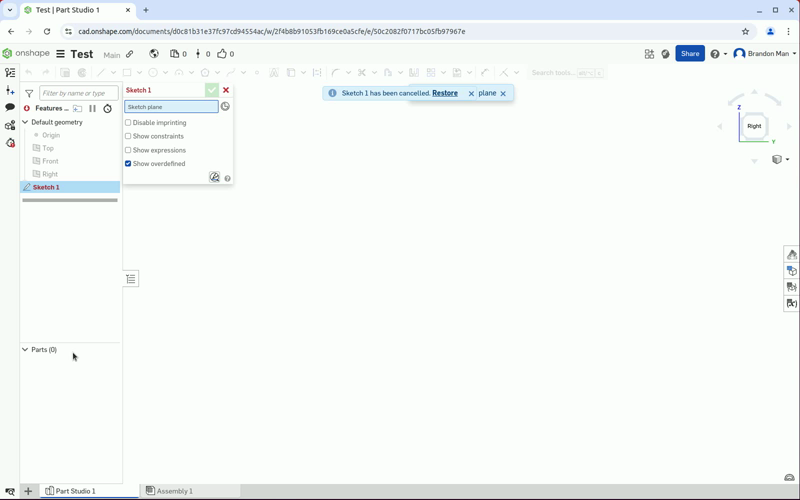
mouse_move(73, 176)
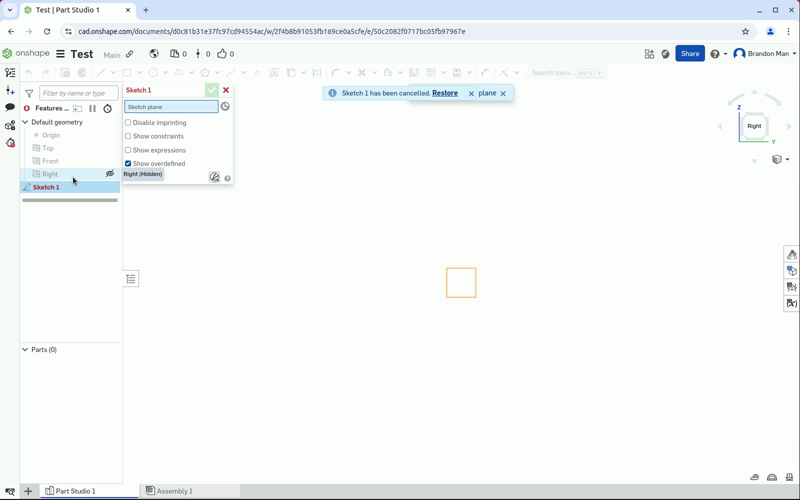
click(73, 176)
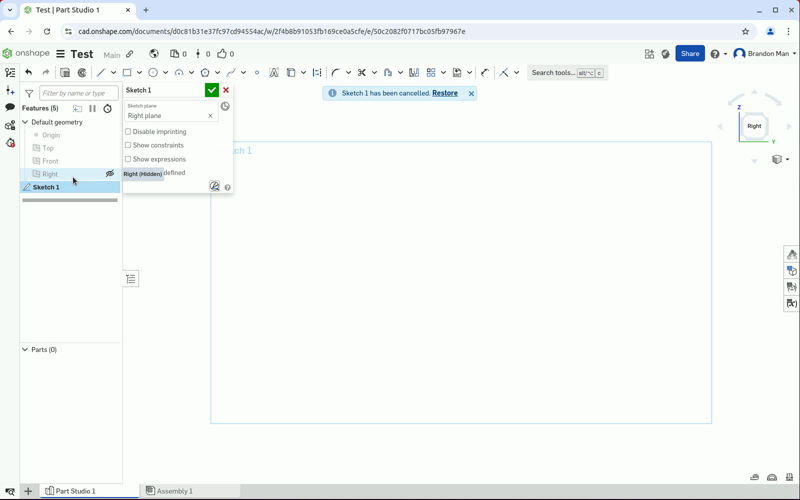
mouse_move(73, 352)
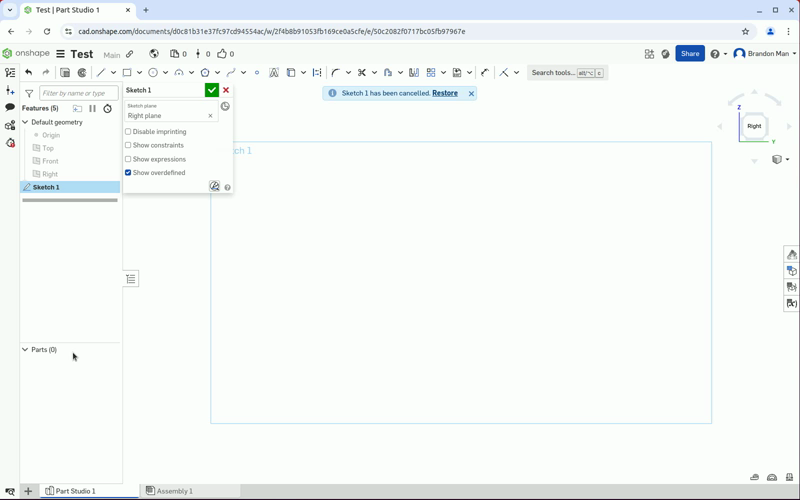
key(y)
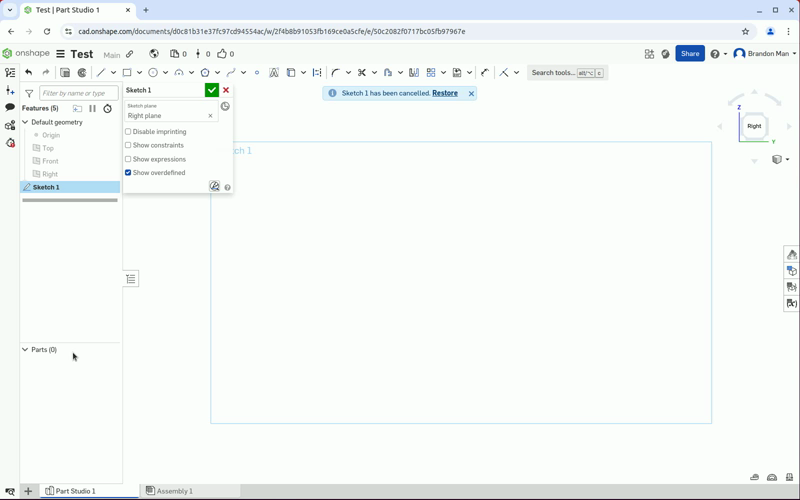
key(l)
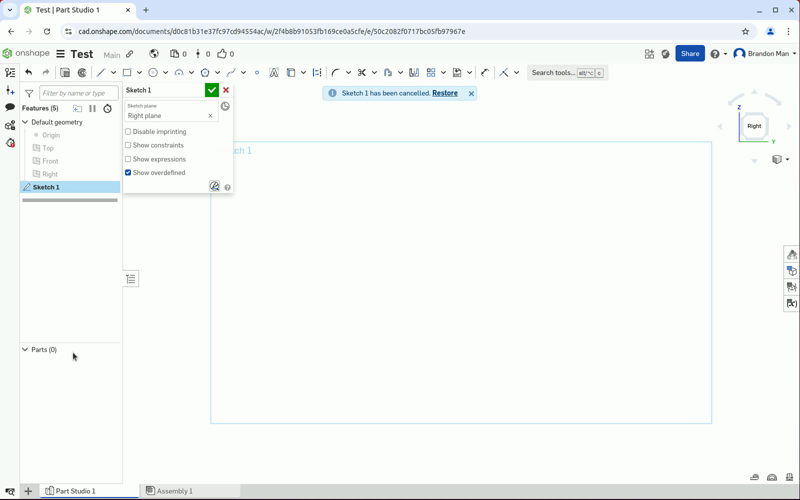
key_down(shift)
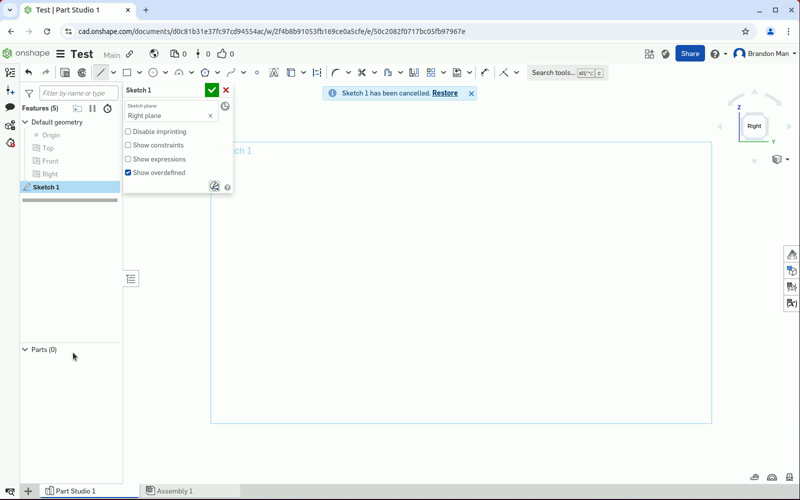
mouse_move(357, 349)
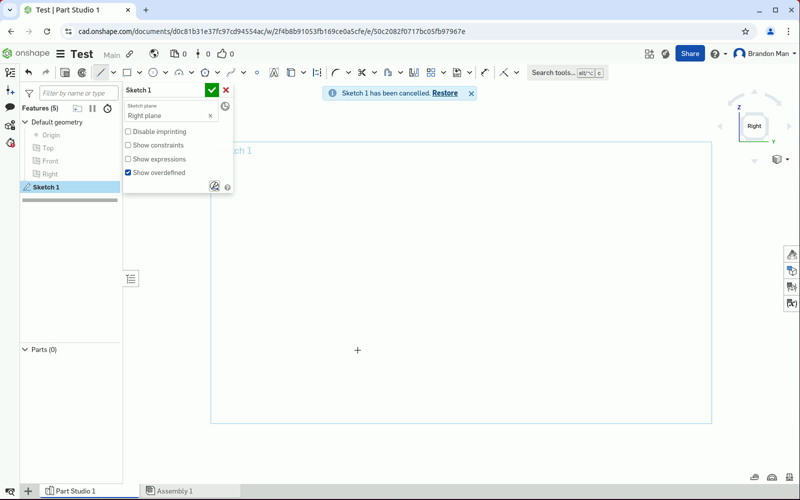
click(357, 349)
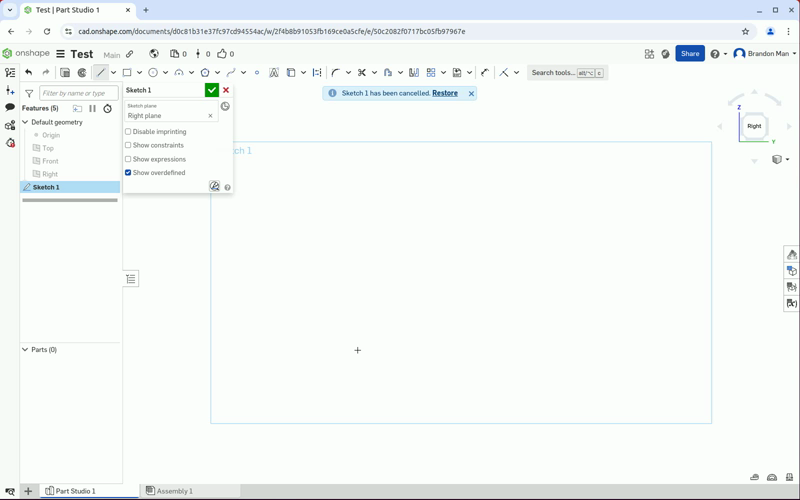
key_up(shift)
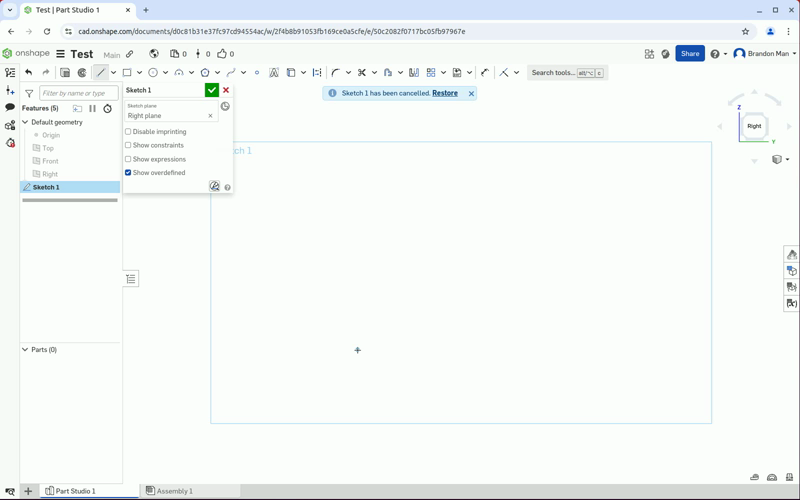
key_down(shift)
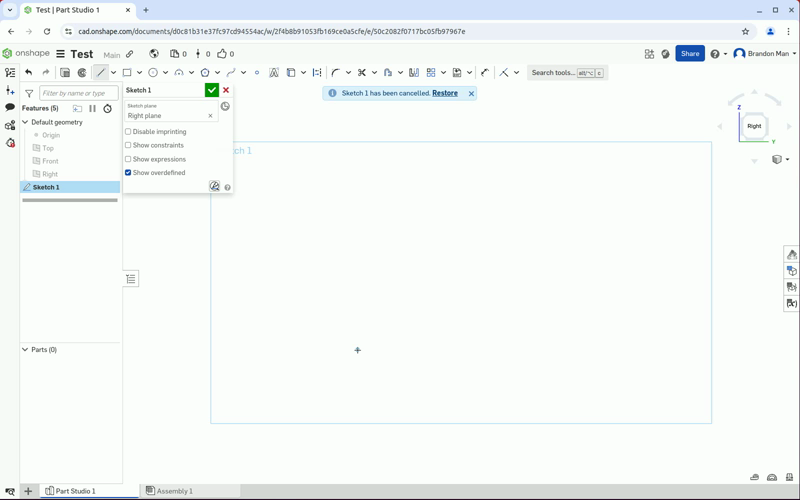
mouse_move(387, 349)
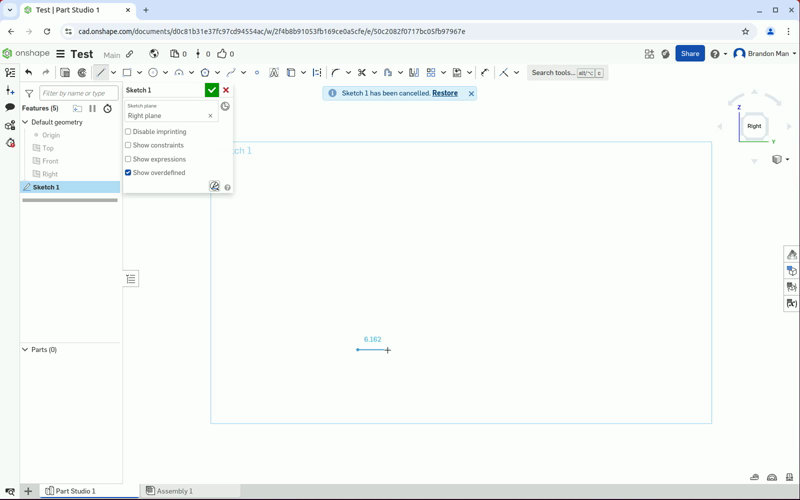
mouse_move(382, 349)
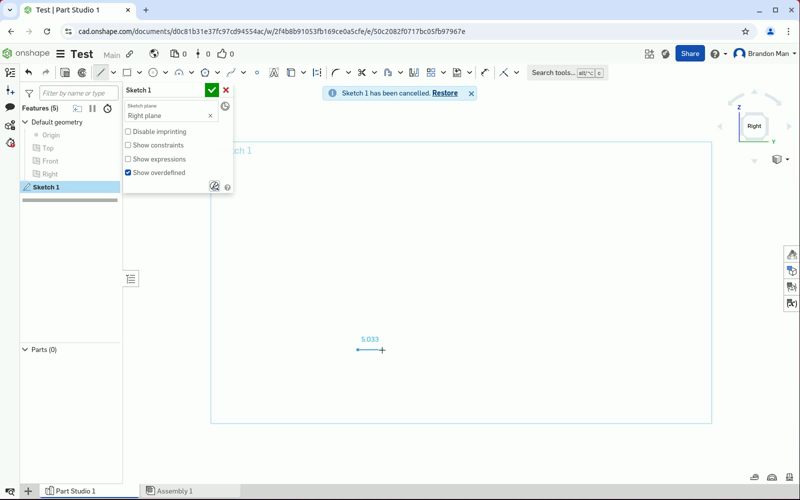
click(382, 349)
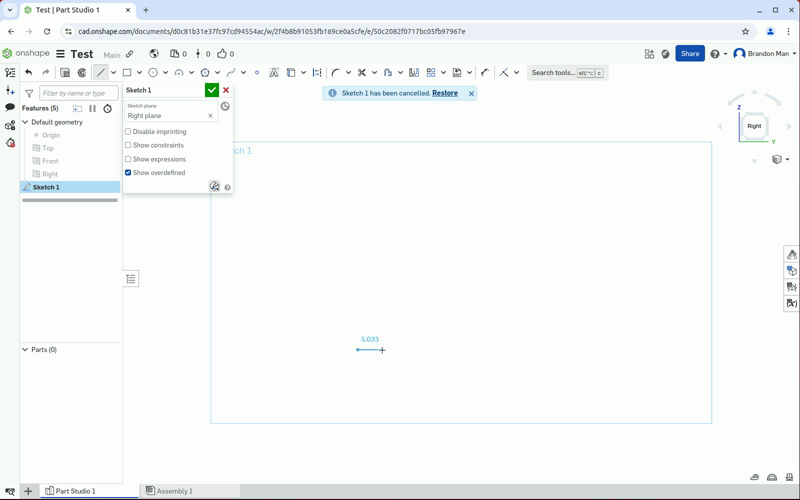
key_up(shift)
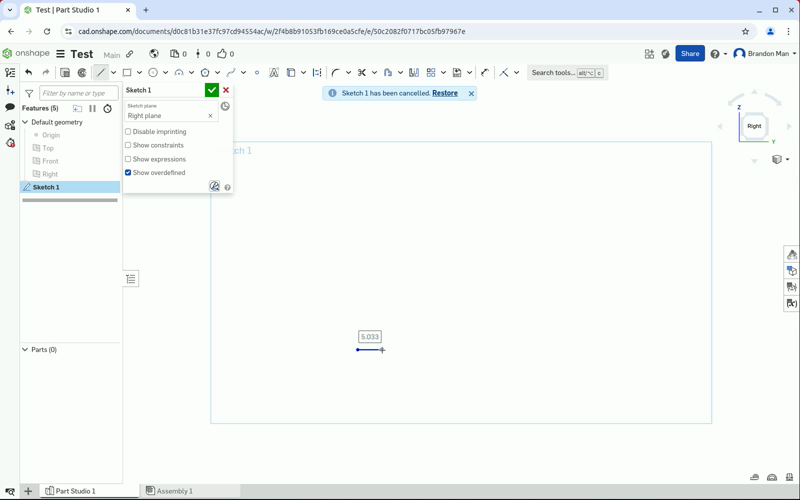
key_down(shift)
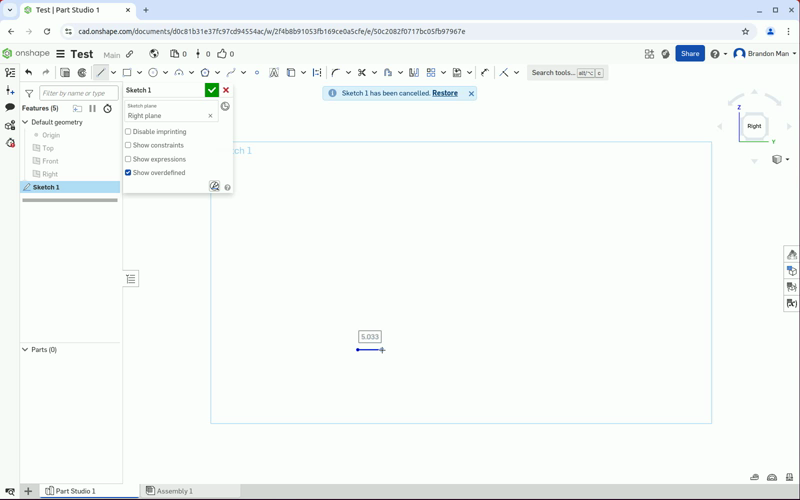
mouse_move(382, 266)
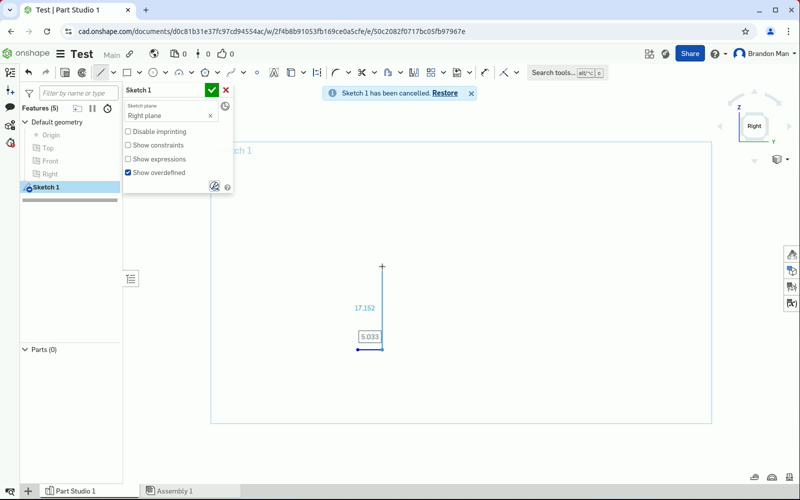
click(382, 266)
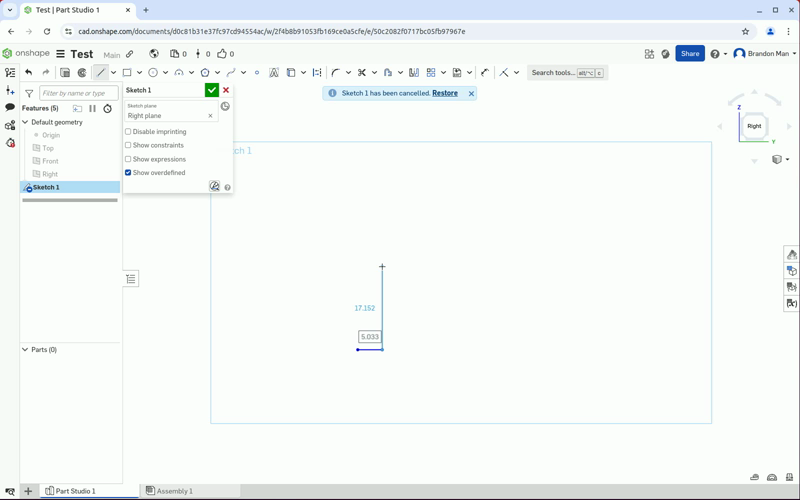
key_up(shift)
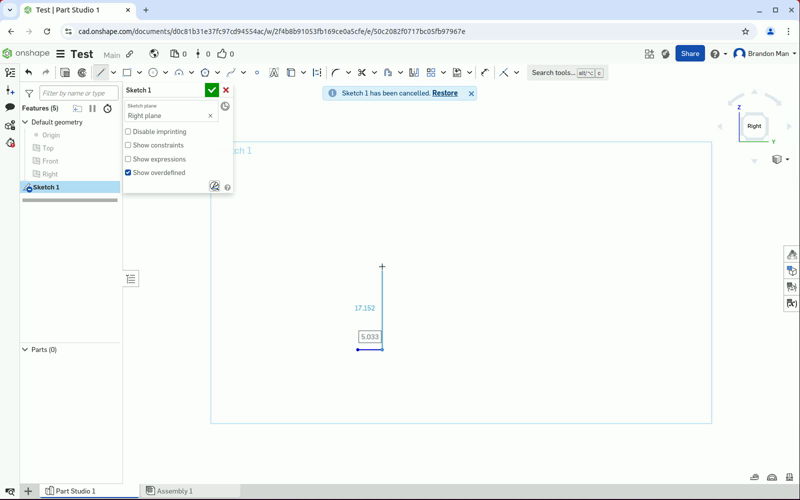
key_down(shift)
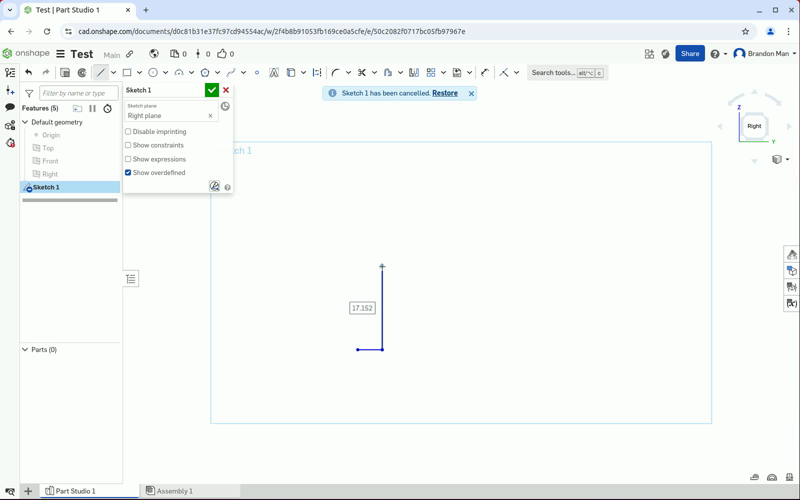
mouse_move(547, 266)
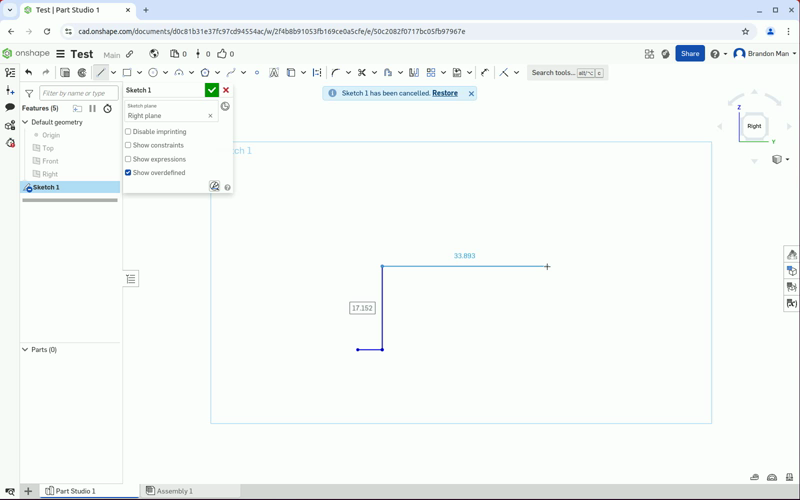
click(547, 266)
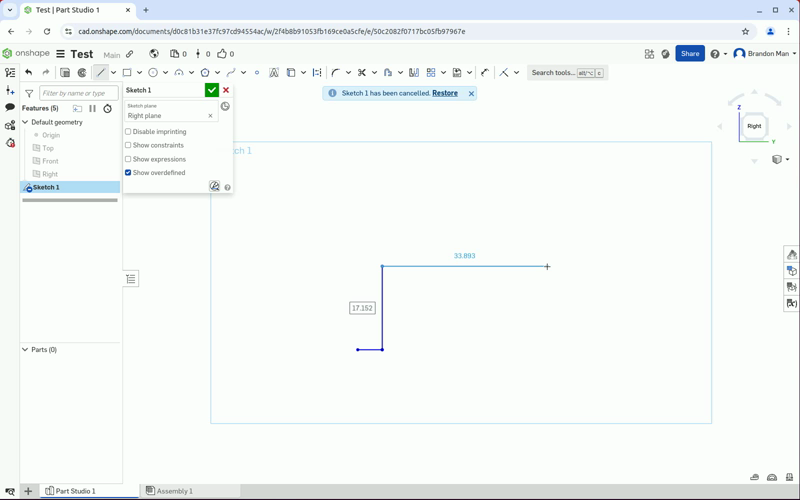
key_up(shift)
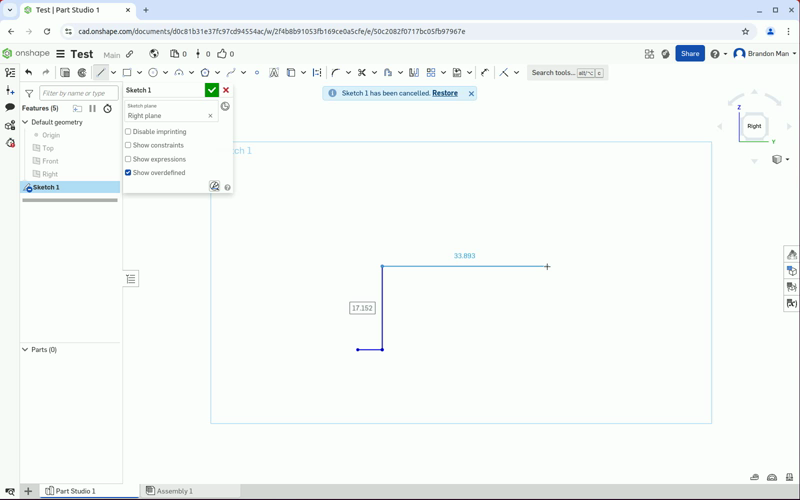
key_down(shift)
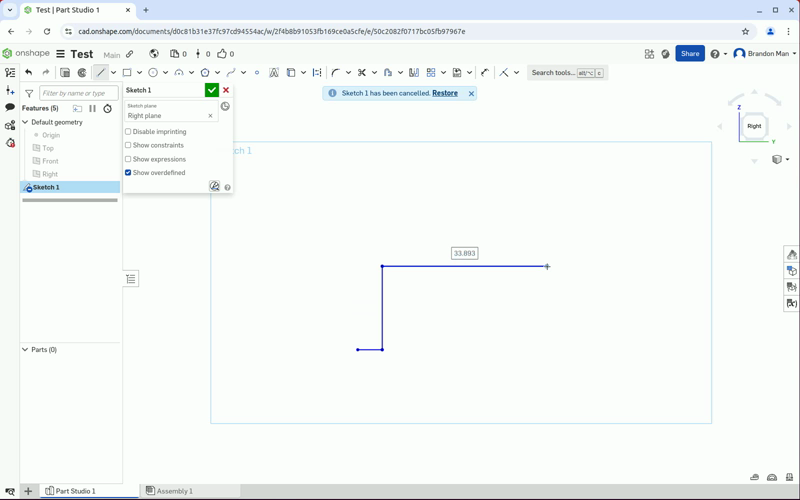
mouse_move(547, 349)
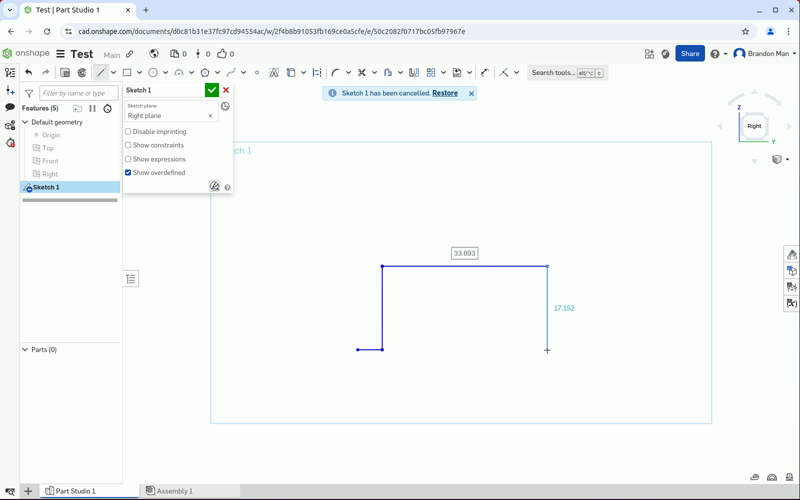
click(547, 349)
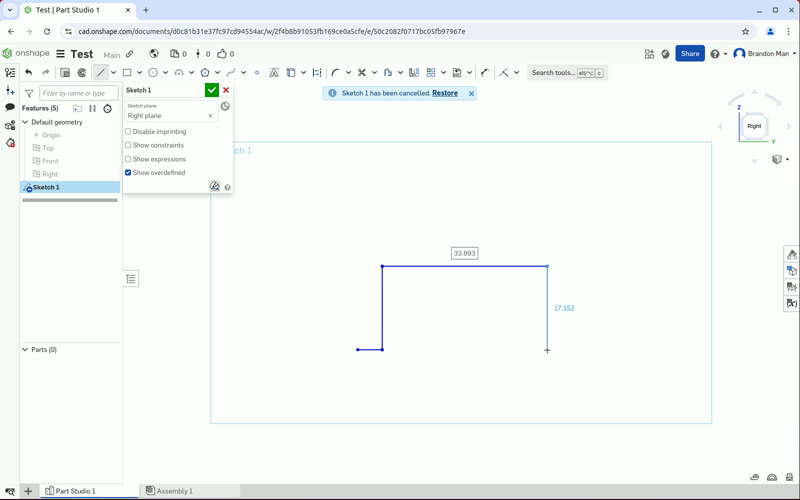
key_up(shift)
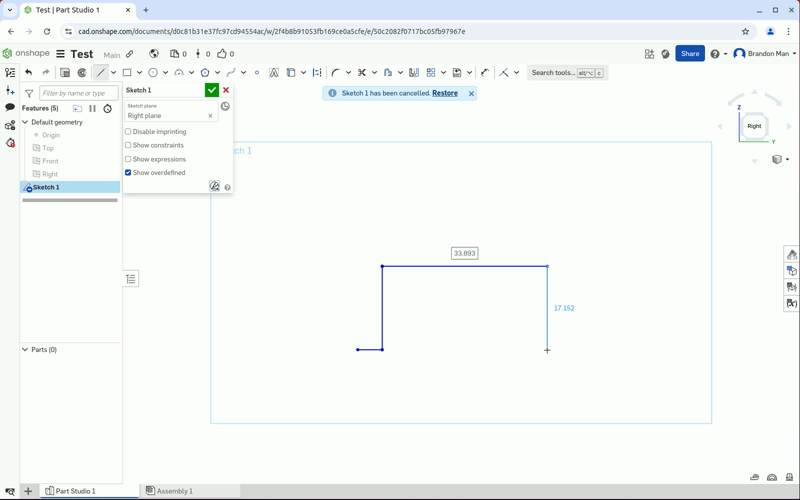
key_down(shift)
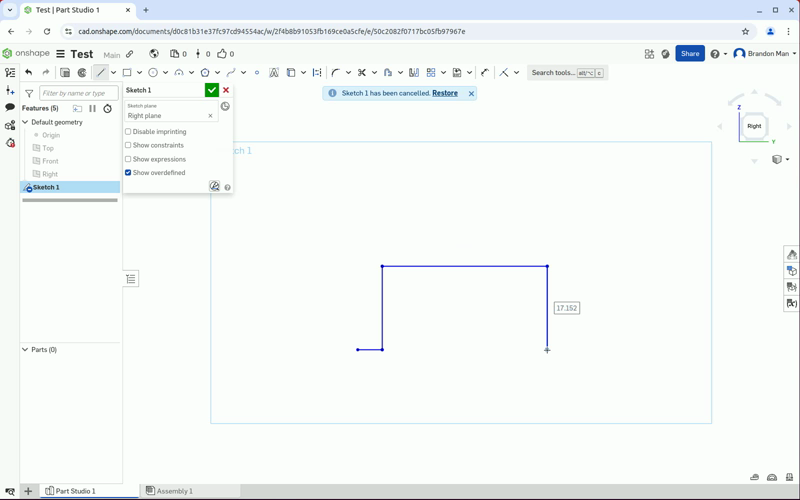
mouse_move(577, 349)
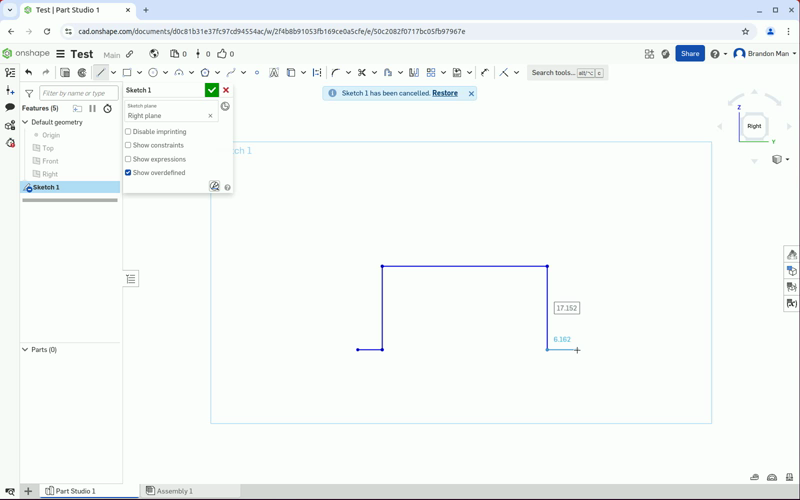
mouse_move(572, 349)
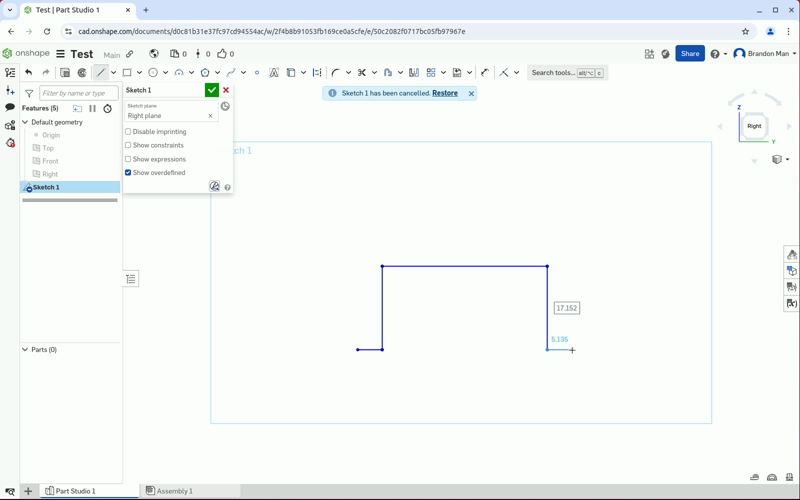
click(572, 349)
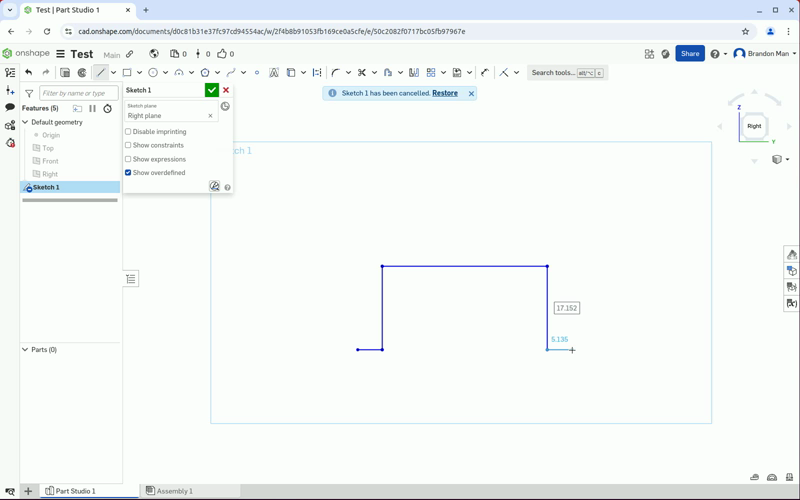
key_up(shift)
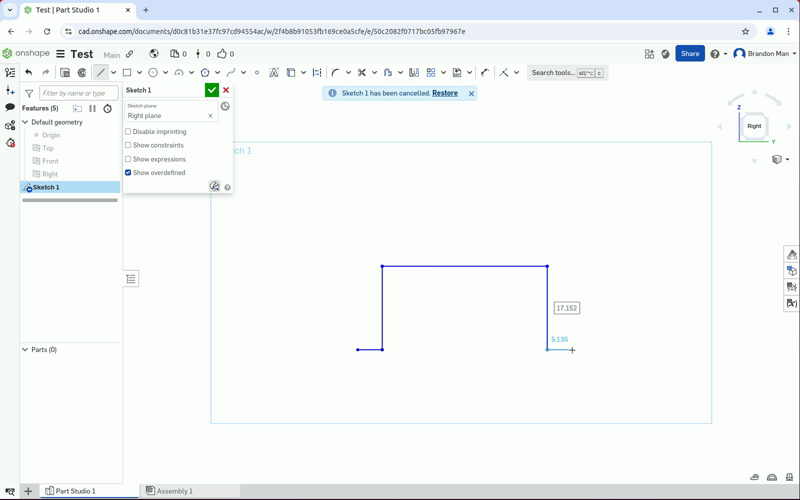
key_down(shift)
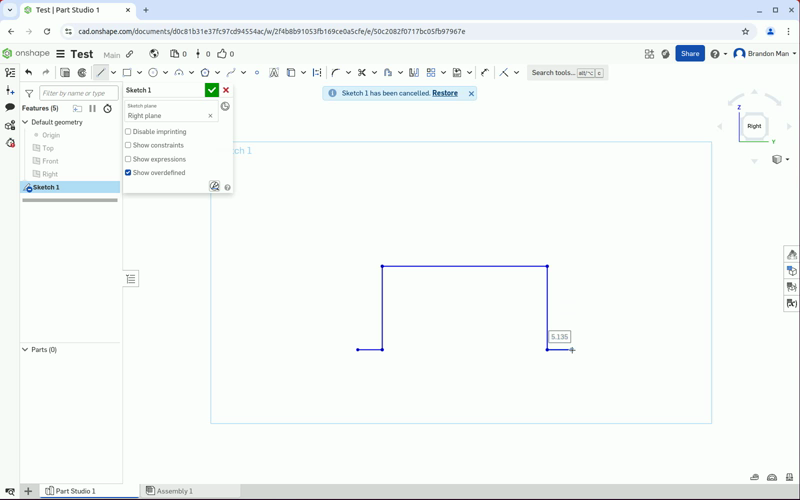
mouse_move(589, 349)
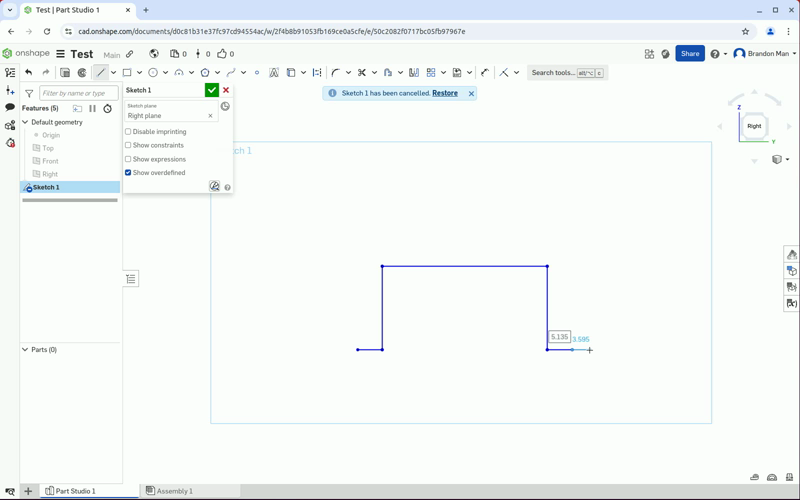
mouse_move(572, 340)
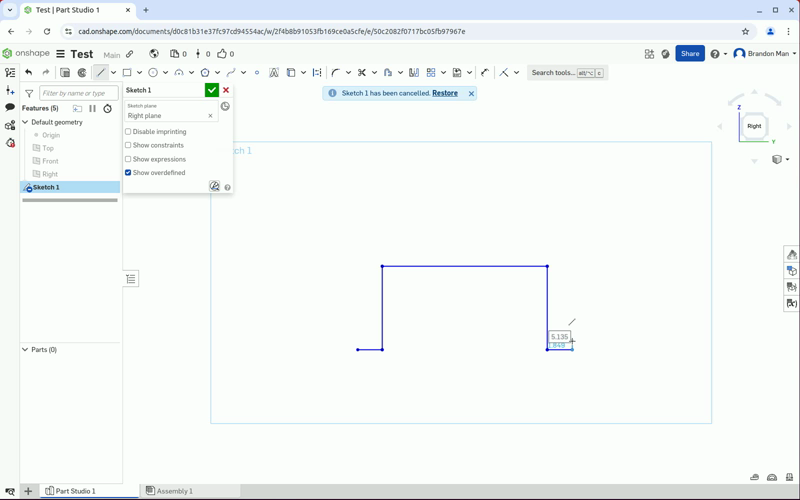
click(572, 340)
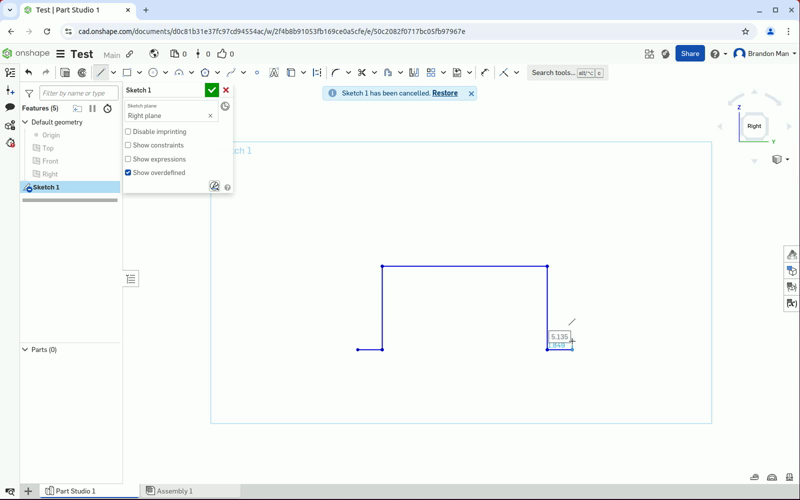
key_up(shift)
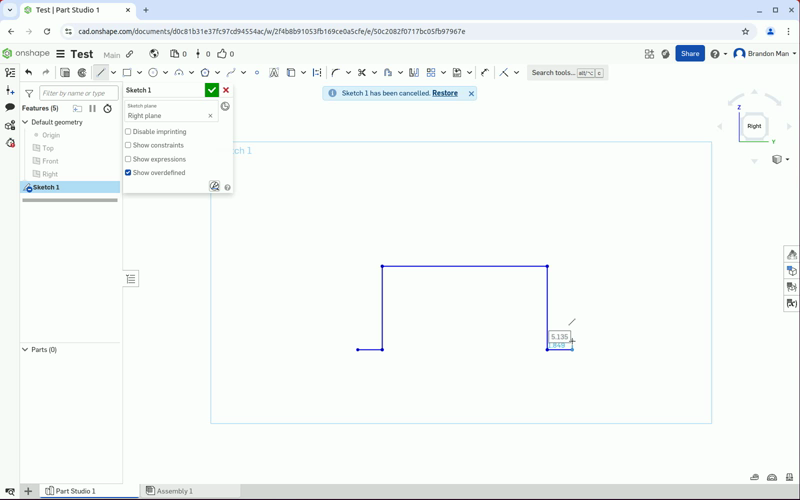
key_down(shift)
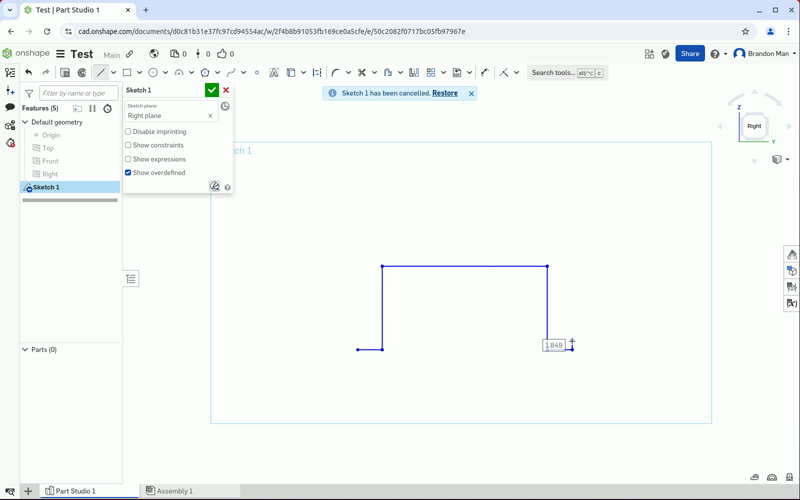
mouse_move(589, 340)
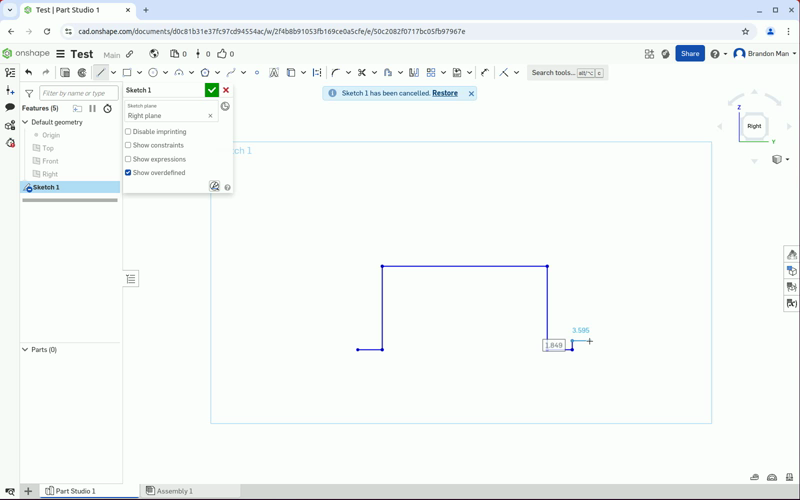
mouse_move(556, 340)
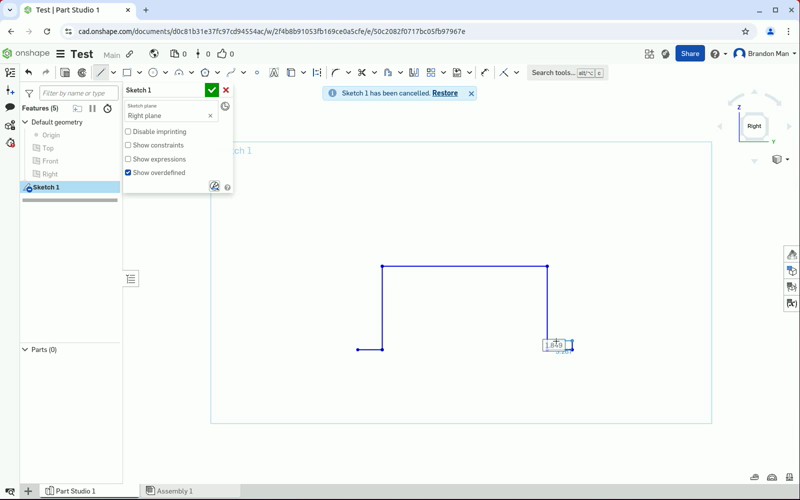
click(556, 340)
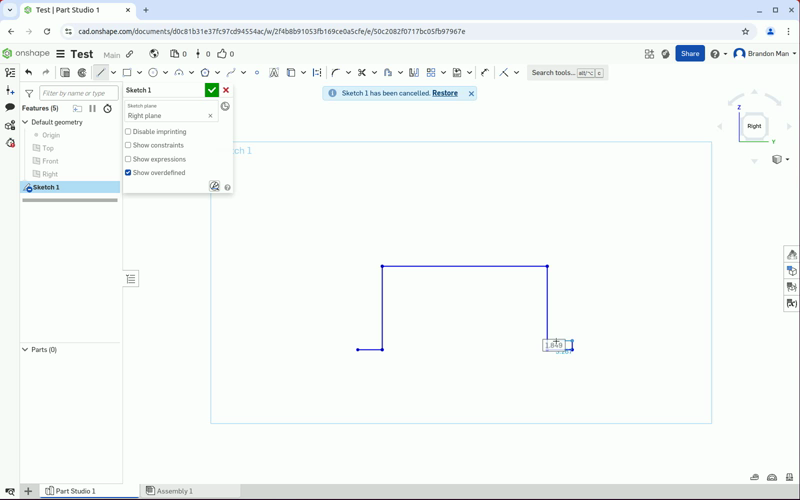
key_up(shift)
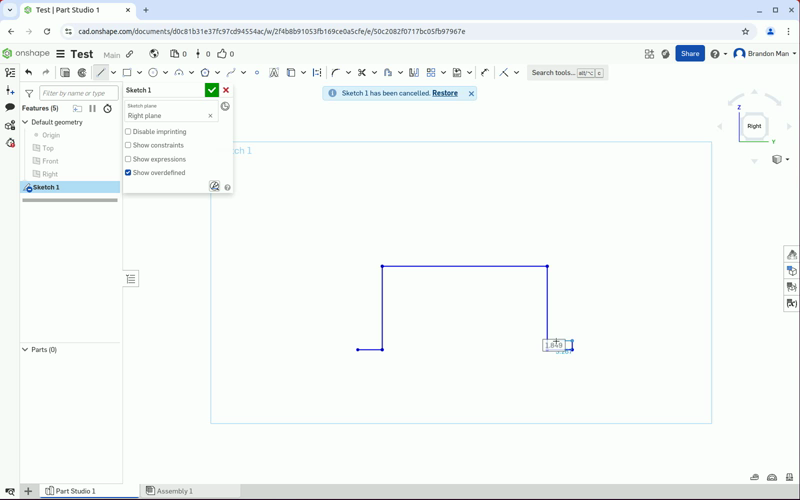
key_down(shift)
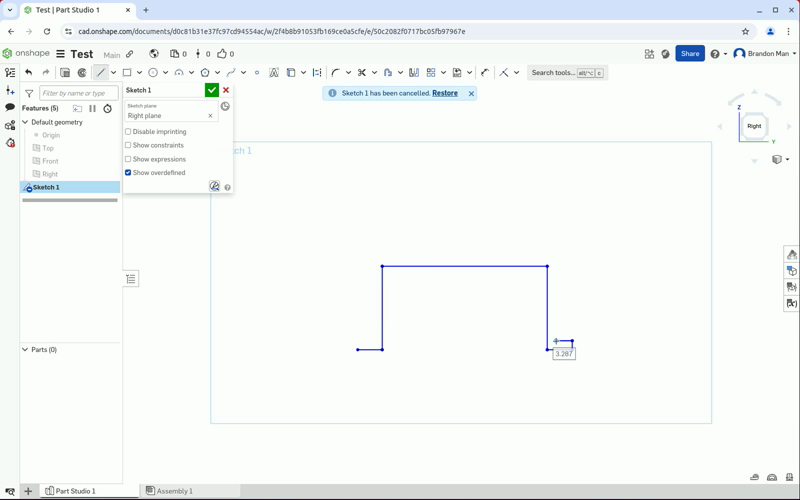
mouse_move(556, 259)
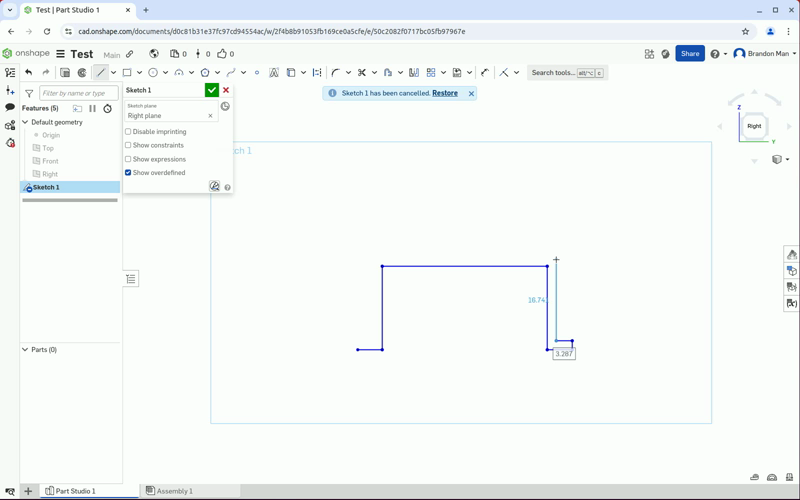
click(556, 259)
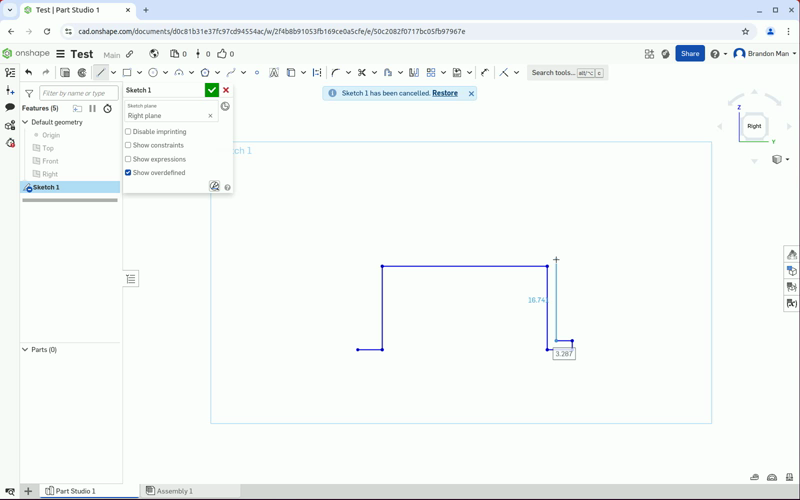
key_up(shift)
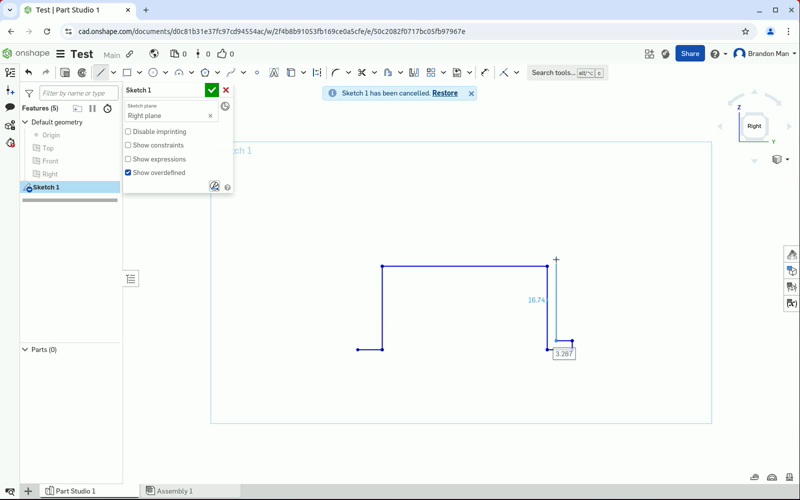
key_down(shift)
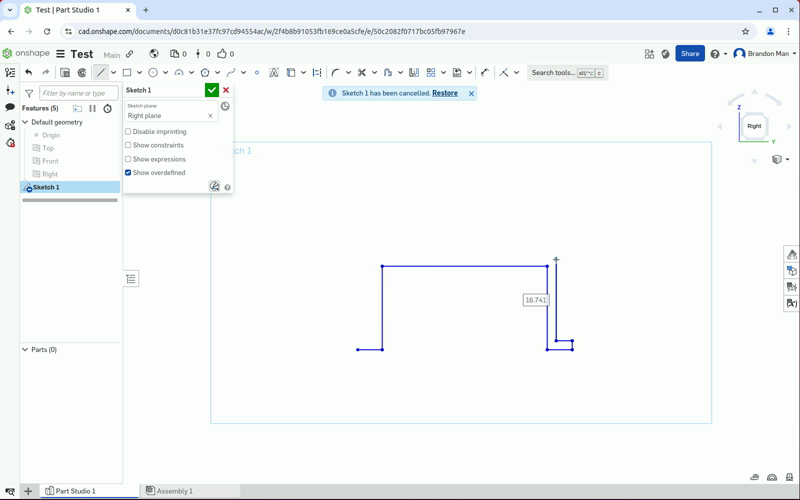
mouse_move(373, 259)
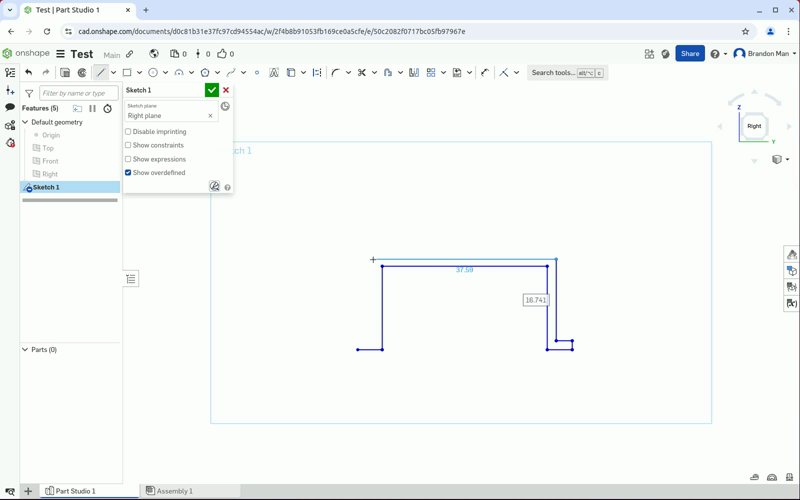
click(373, 259)
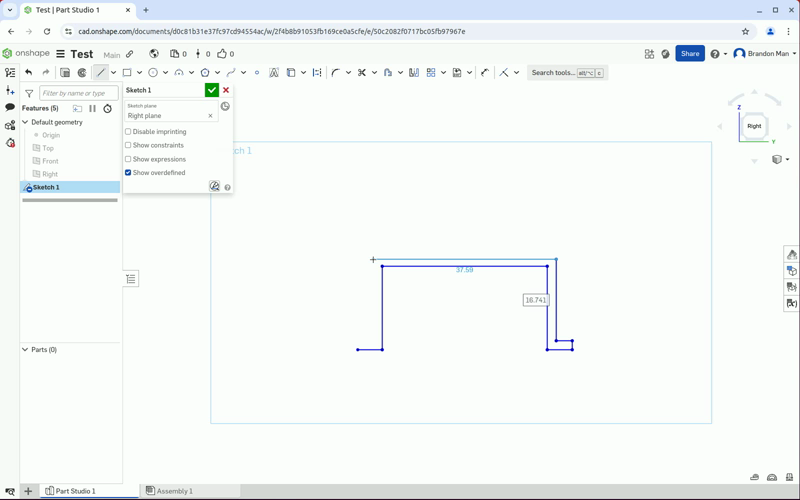
key_up(shift)
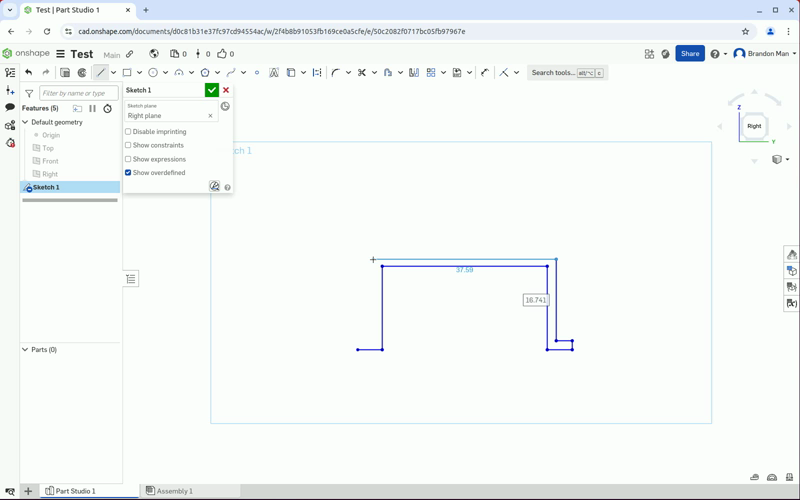
key_down(shift)
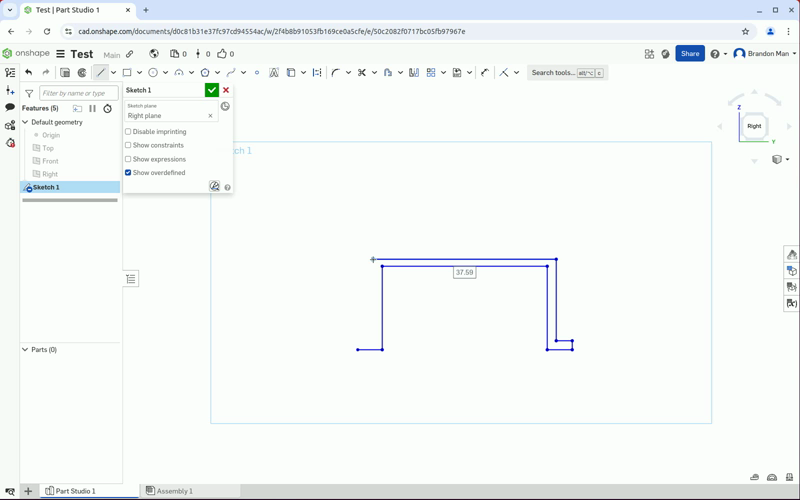
mouse_move(373, 340)
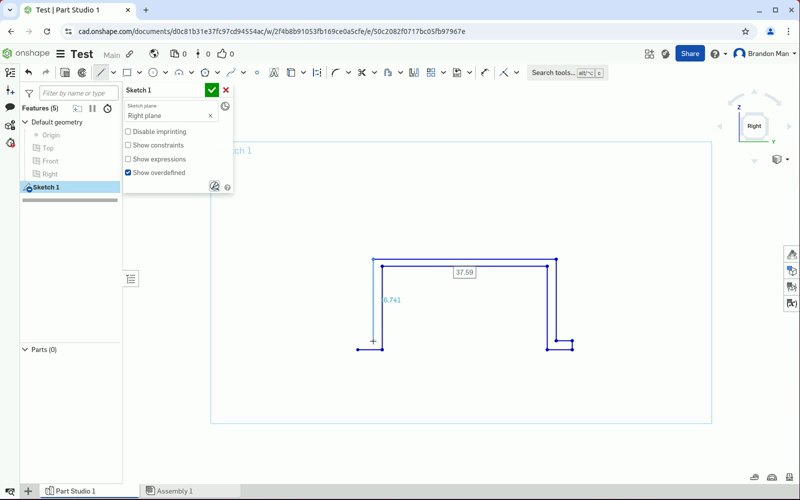
click(373, 340)
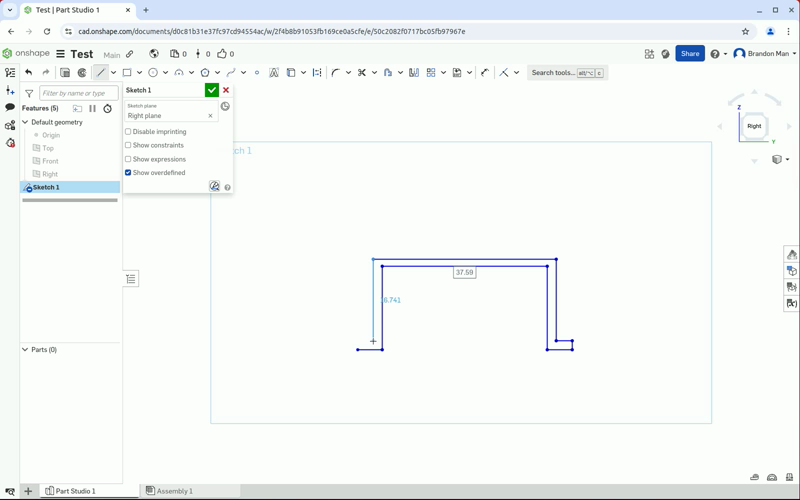
key_up(shift)
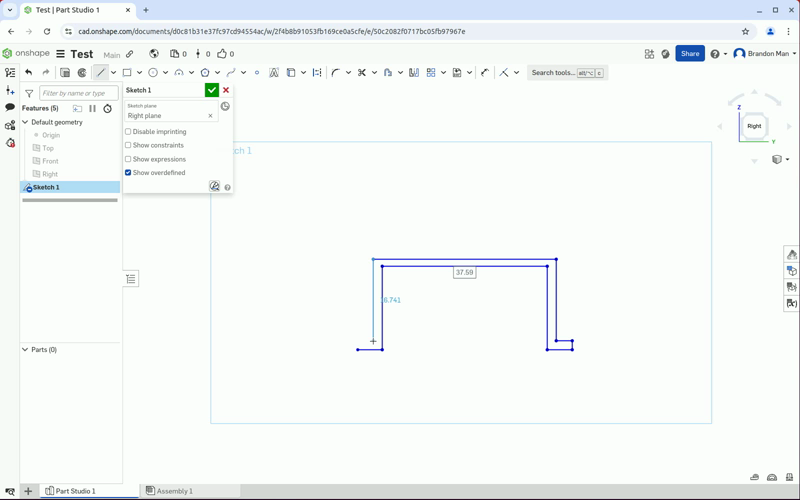
key_down(shift)
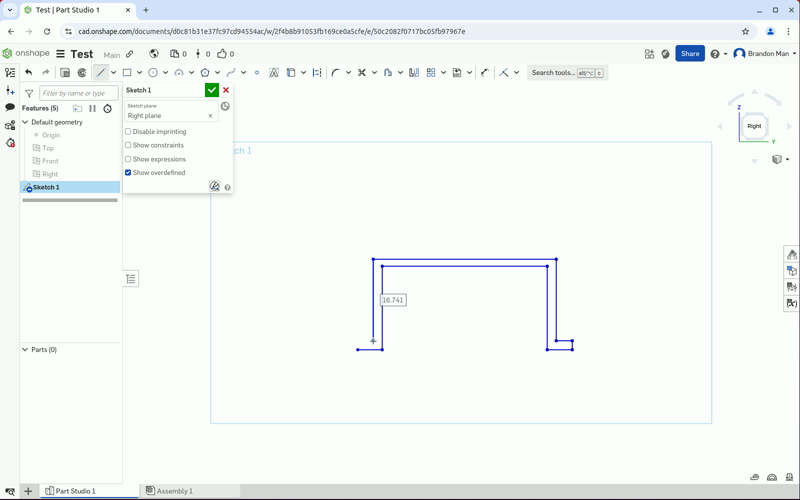
mouse_move(403, 340)
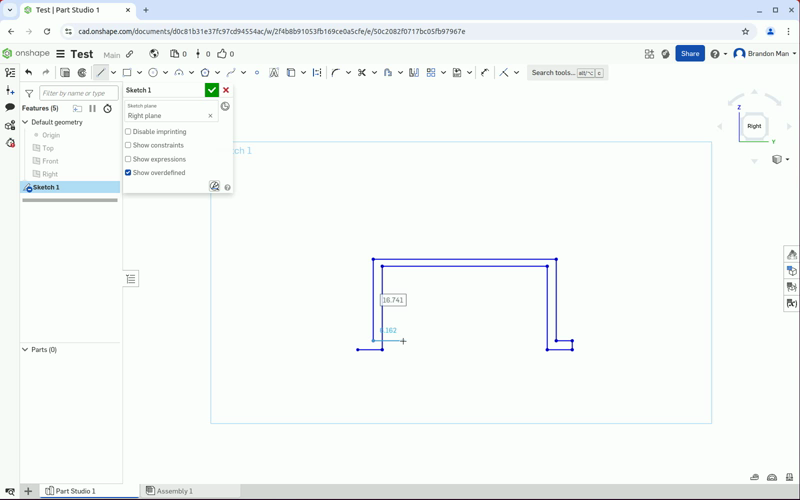
mouse_move(357, 340)
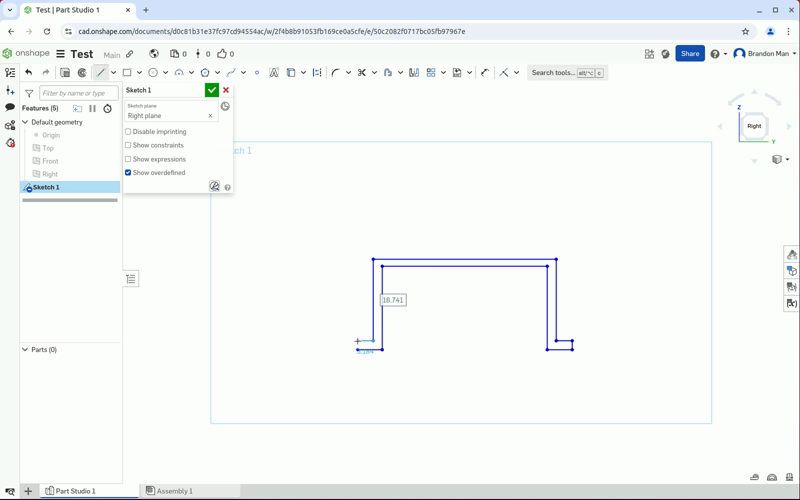
click(357, 340)
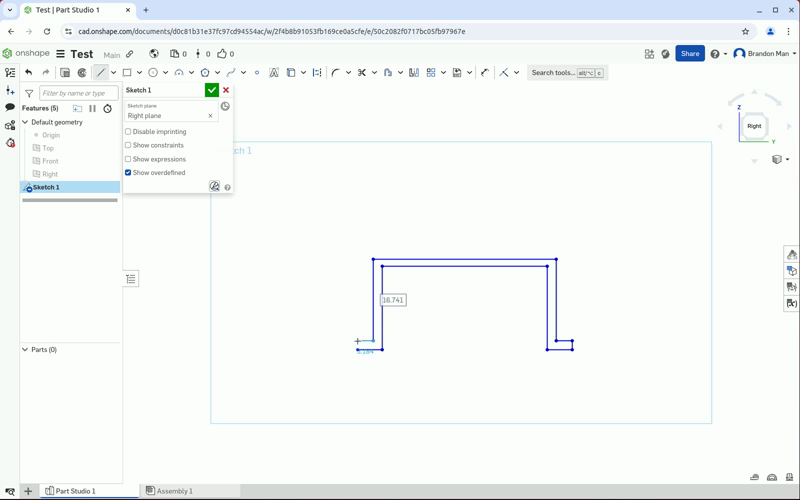
key_up(shift)
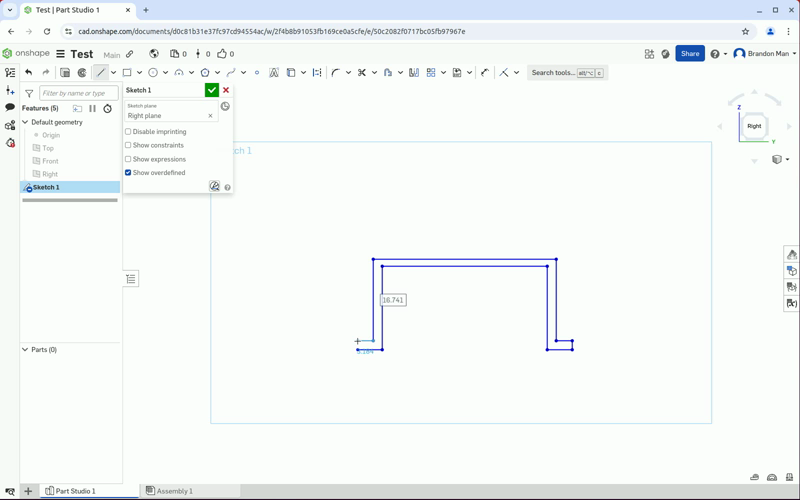
mouse_move(387, 340)
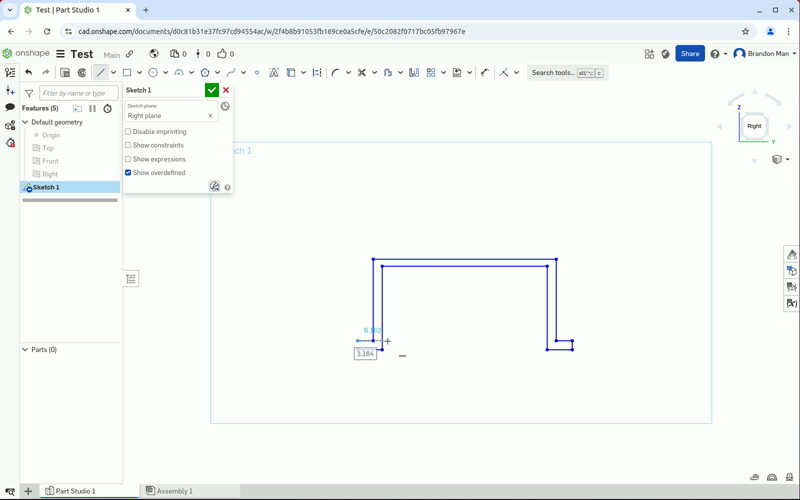
key_down(shift)
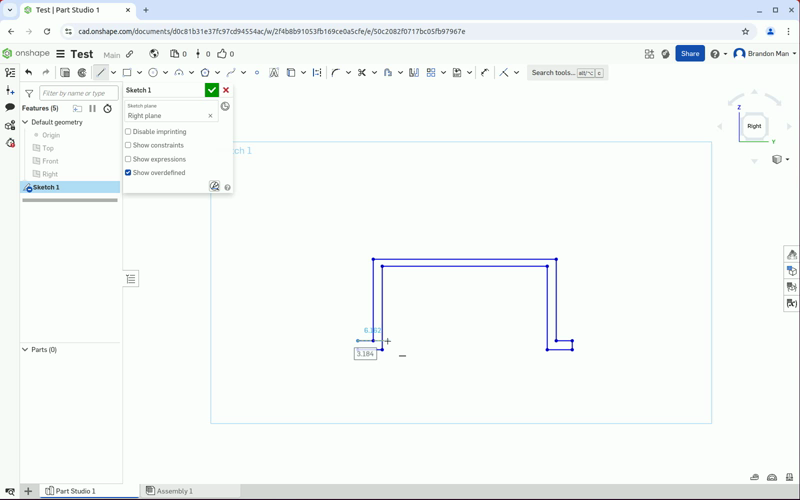
mouse_move(357, 349)
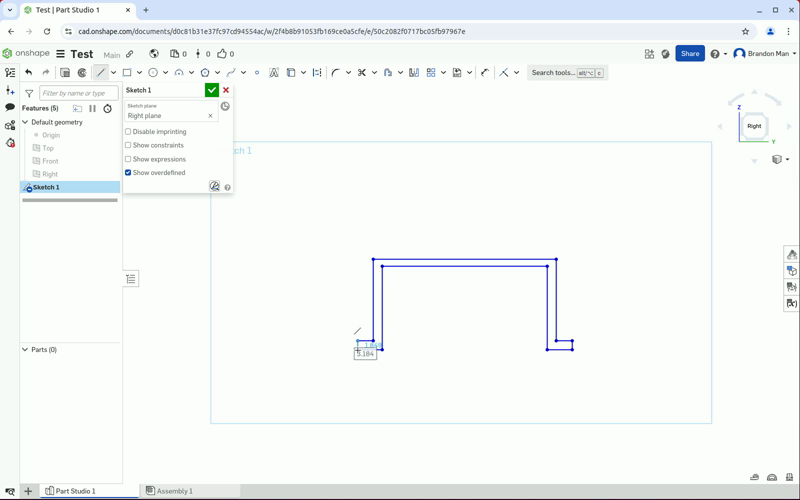
key_up(shift)
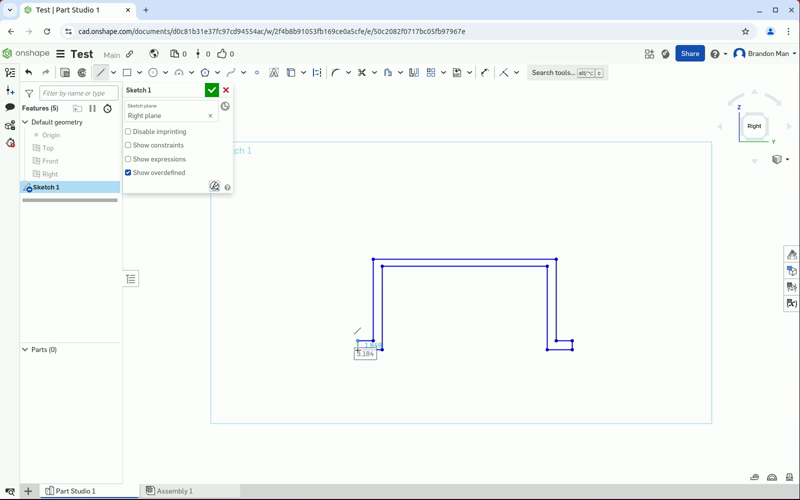
click(357, 349)
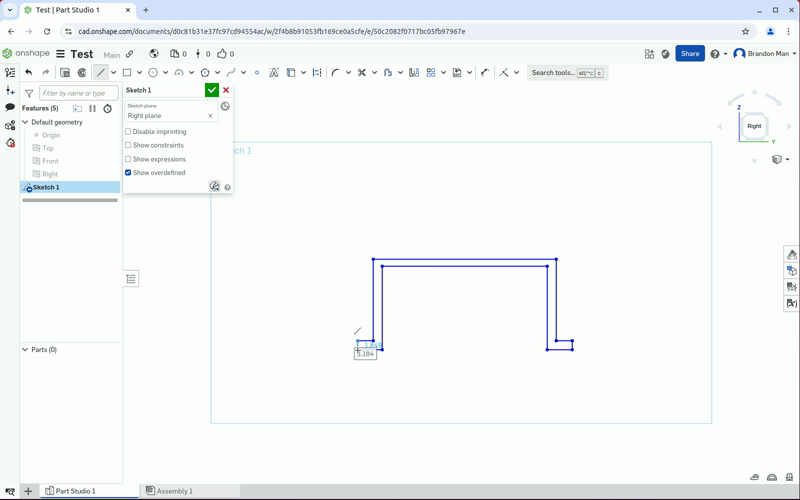
key(esc)
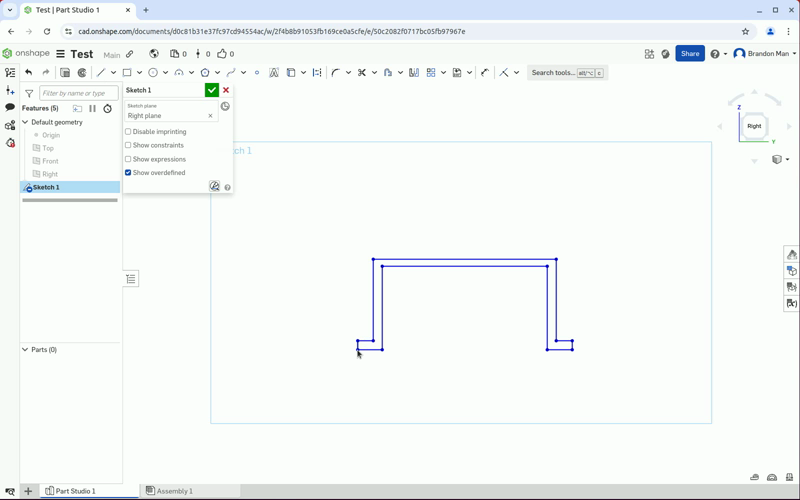
mouse_move(379, 292)
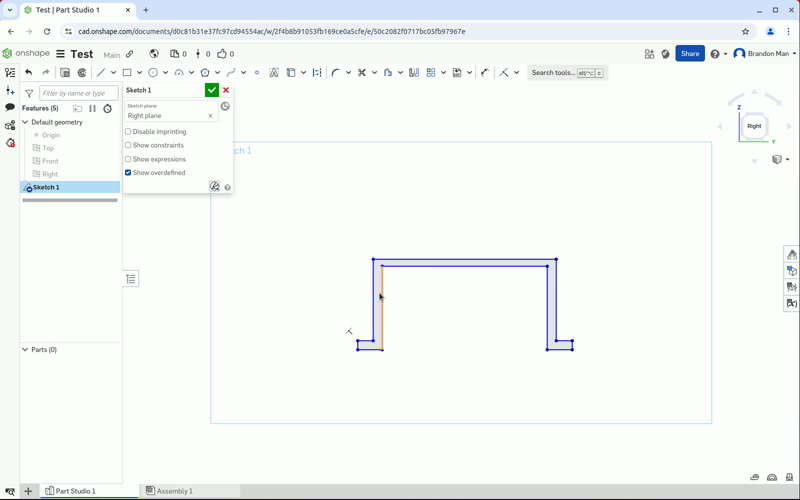
click(379, 292)
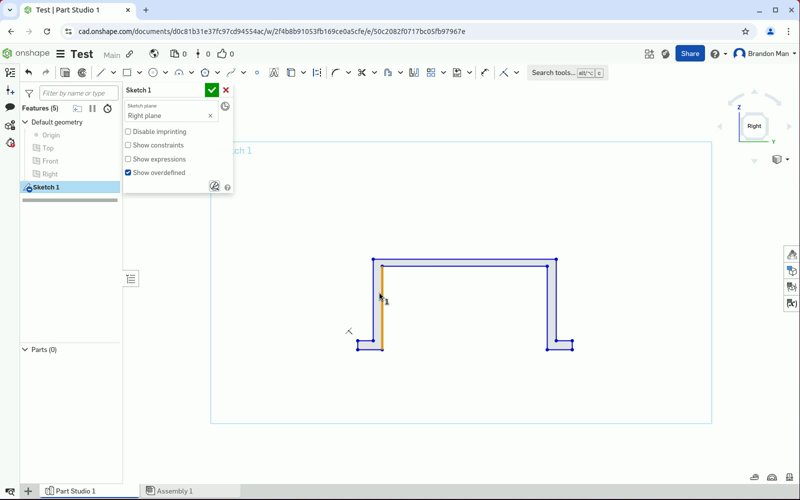
mouse_move(73, 352)
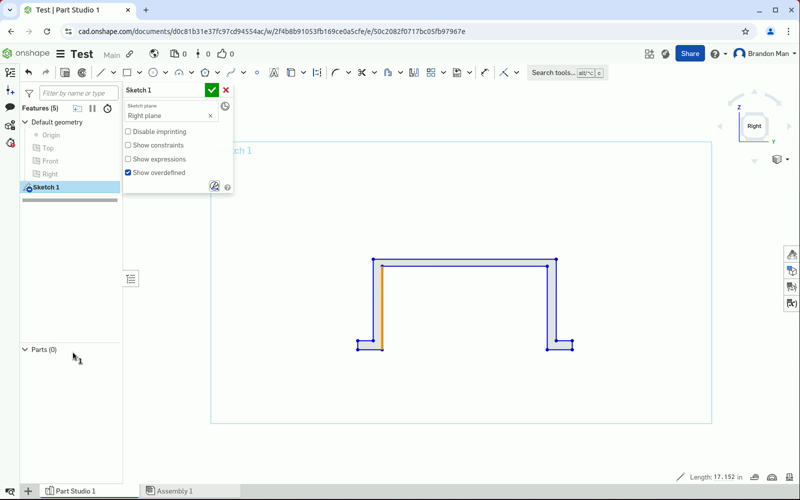
key(shift+y)
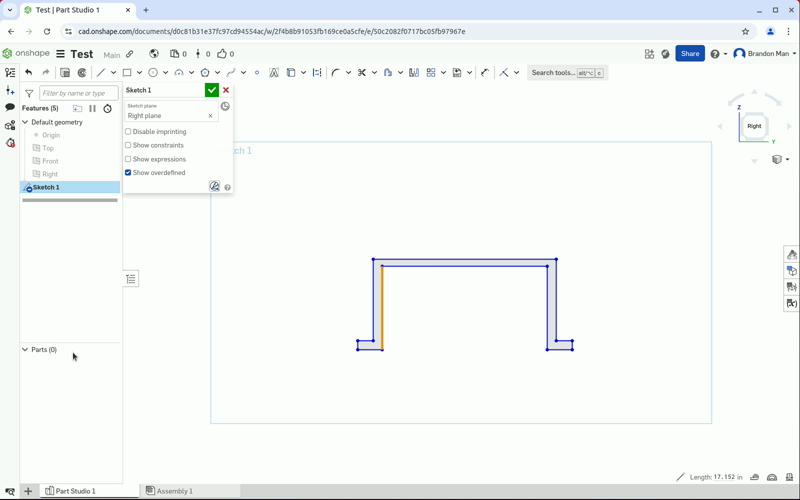
key(shift+e)
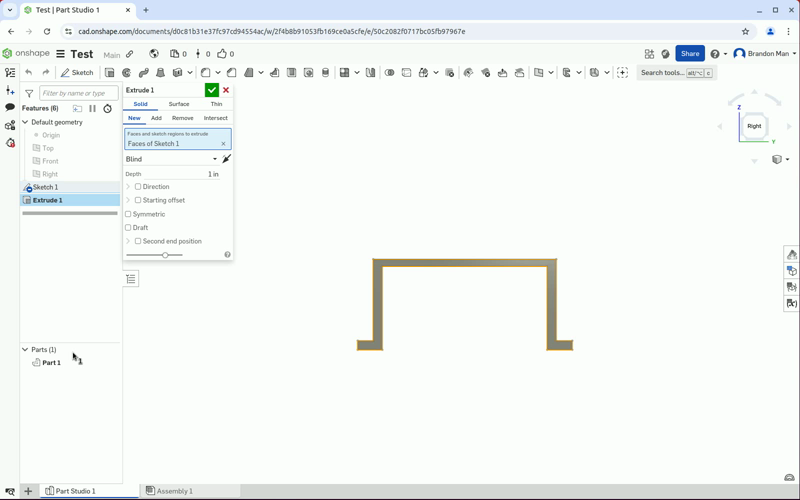
mouse_move(143, 106)
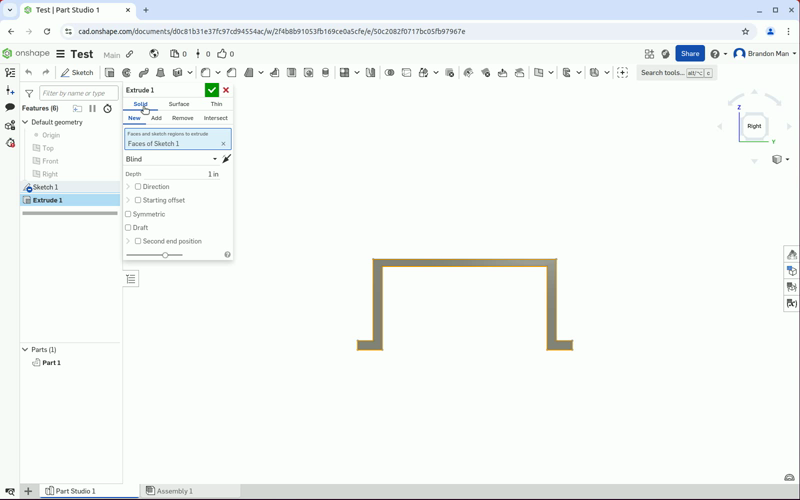
click(143, 106)
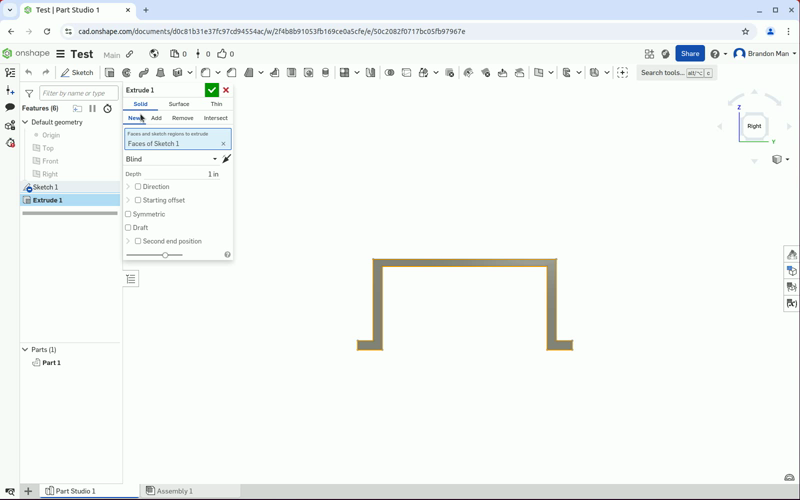
mouse_move(137, 120)
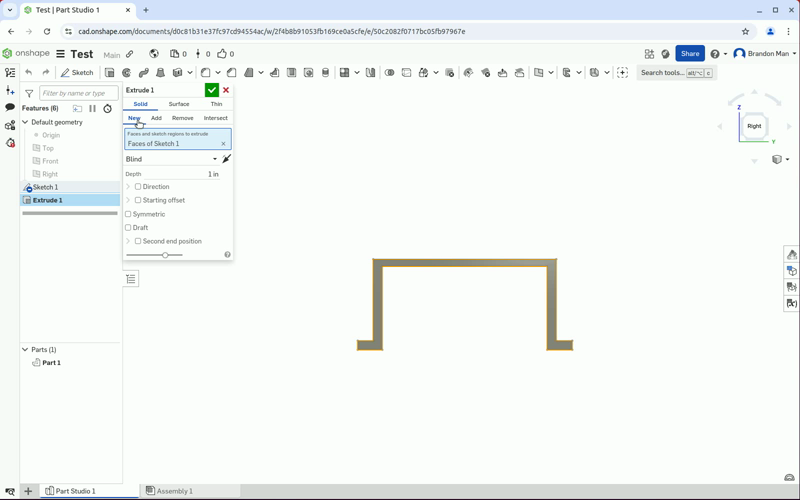
click(137, 120)
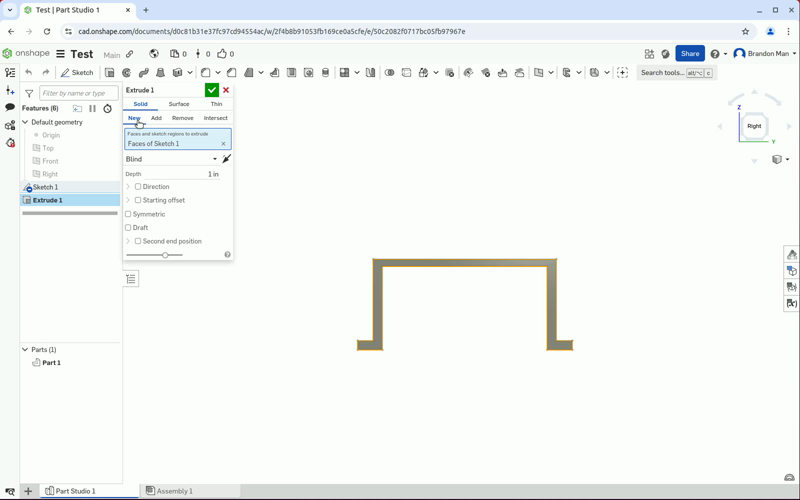
key(tab, 4)
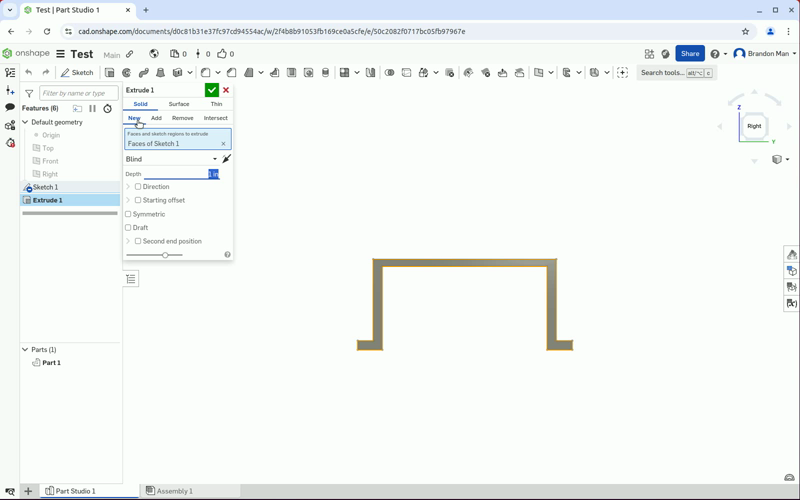
text(4.333)
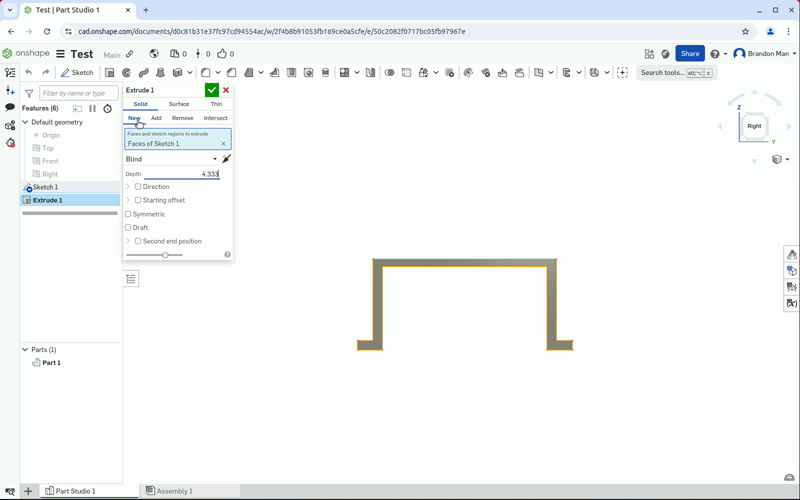
key(enter)
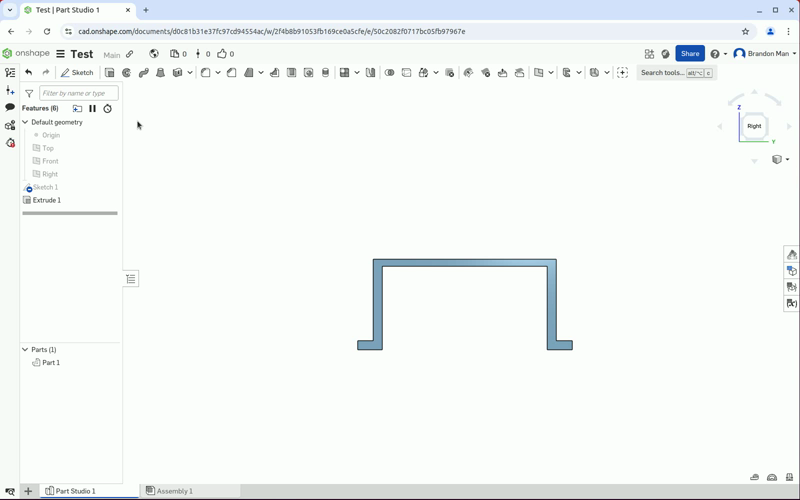
key(shift+h)
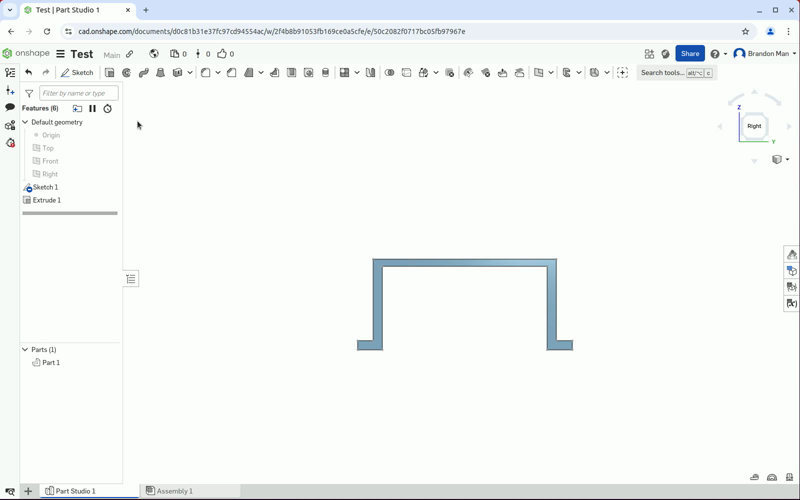
key(shift+h)
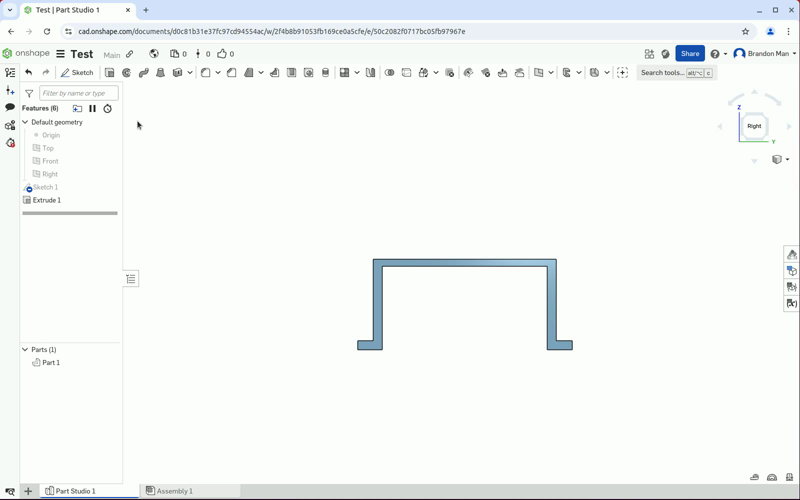
mouse_move(73, 189)
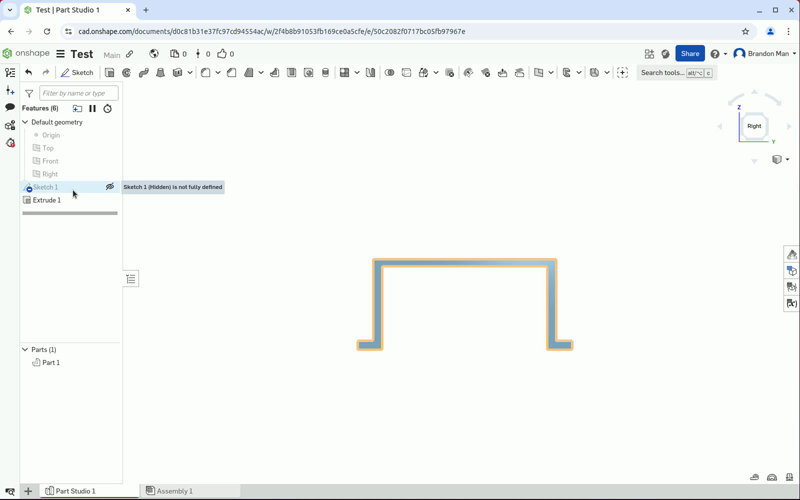
click(73, 189)
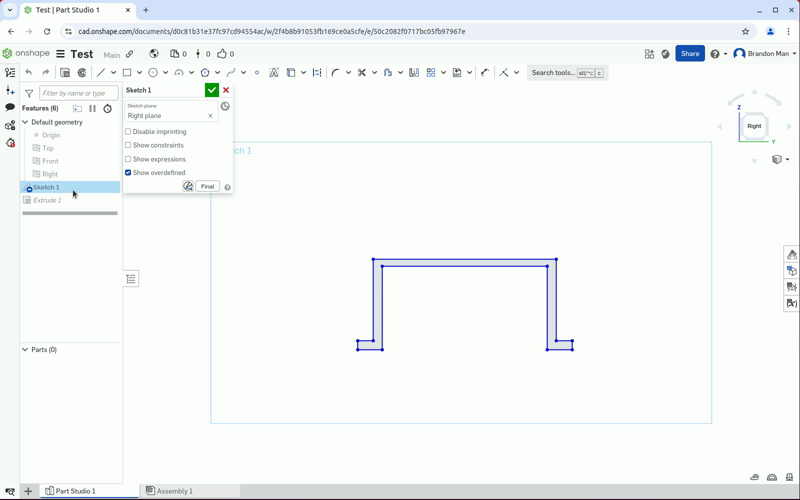
mouse_move(229, 92)
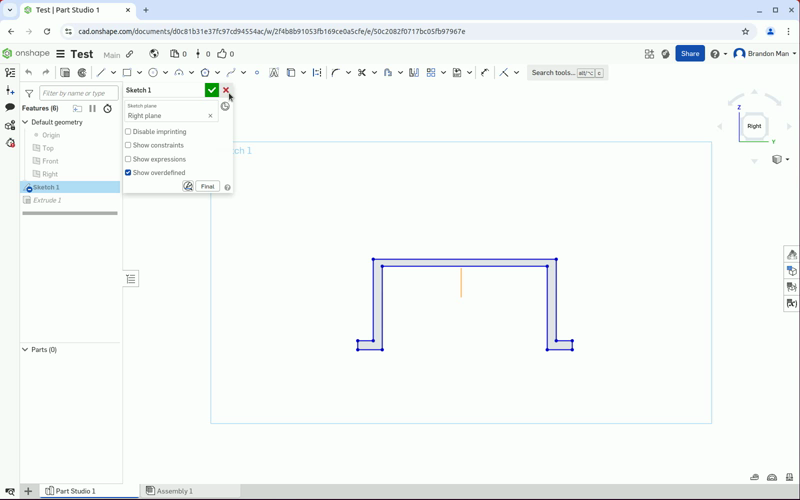
click(229, 92)
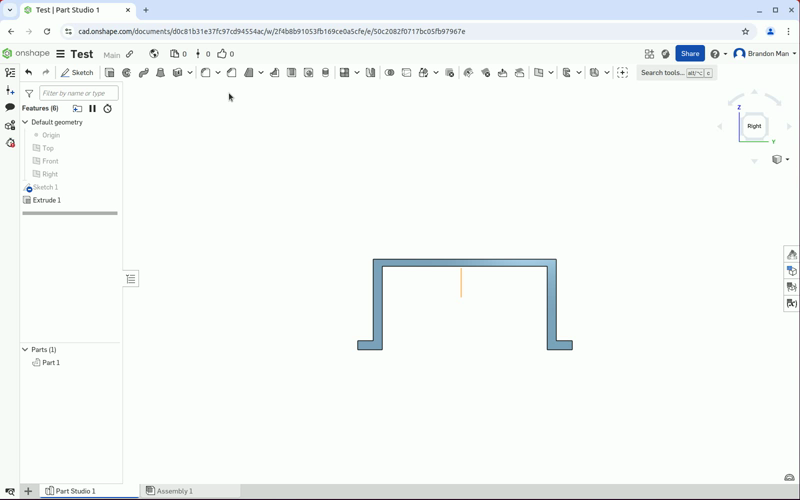
mouse_move(73, 352)
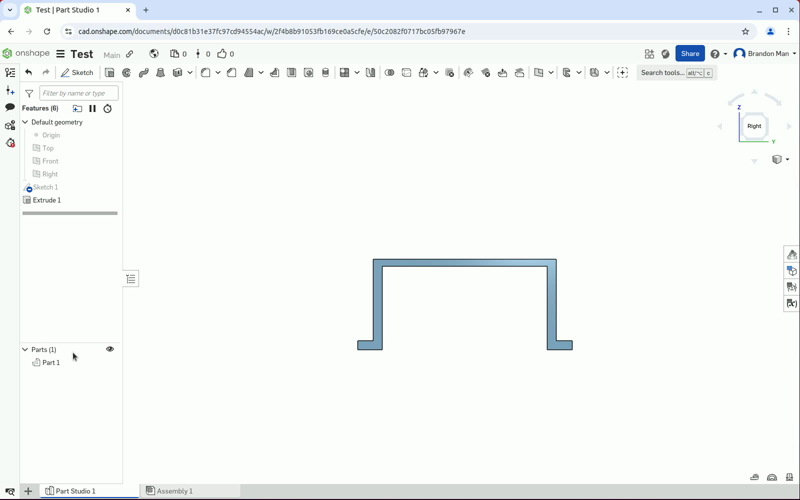
key(y)
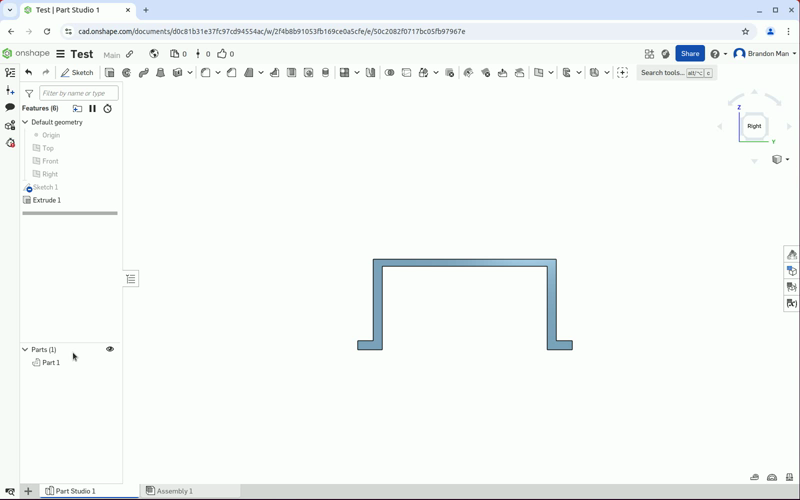
key(shift+p)
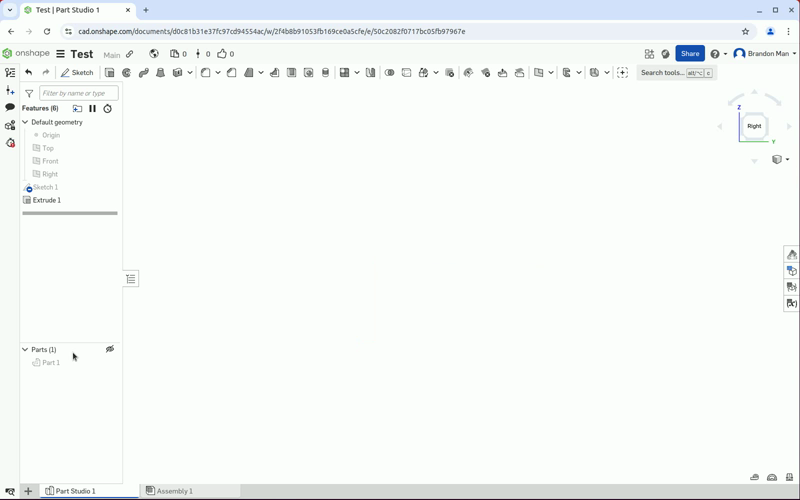
key(space)
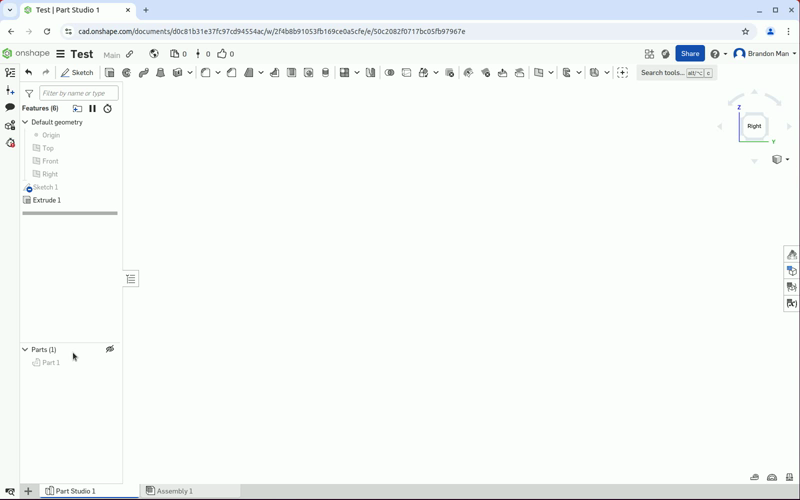
key_down(shift)
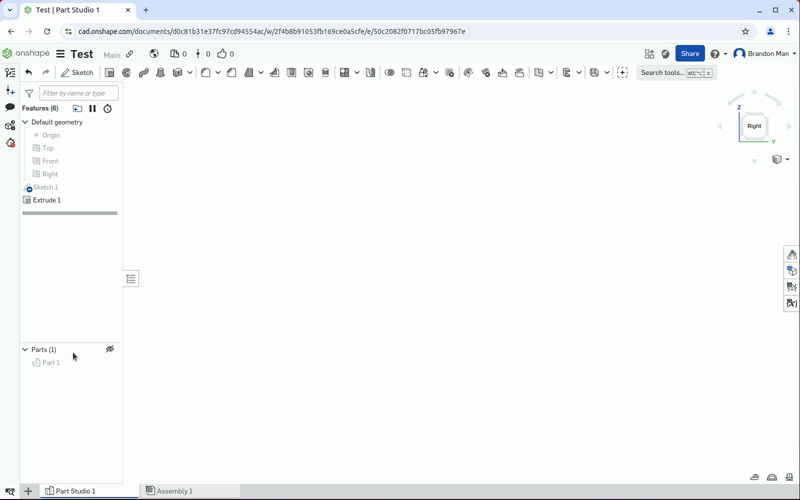
key(right)
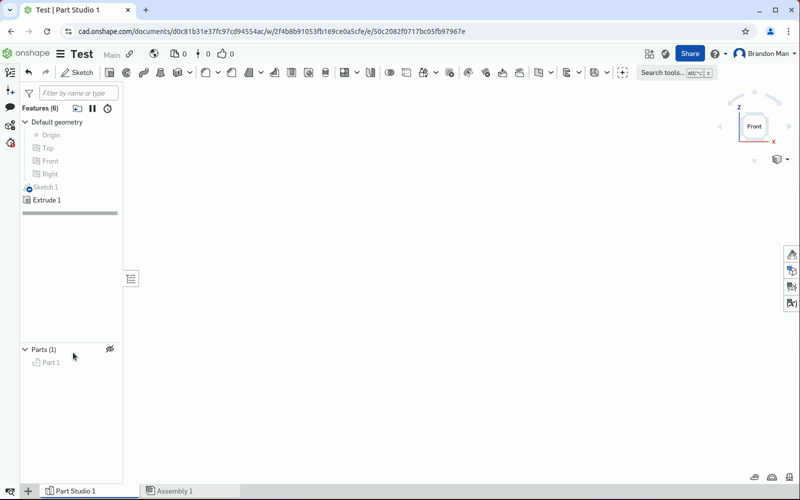
key_up(shift)
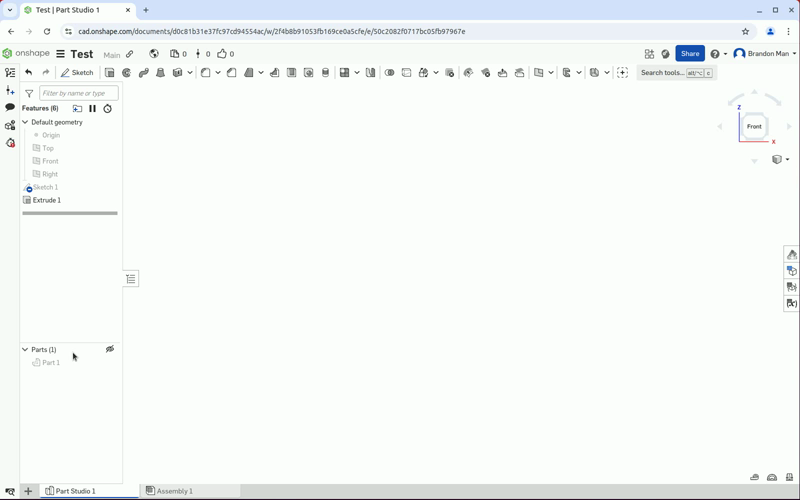
key(space)
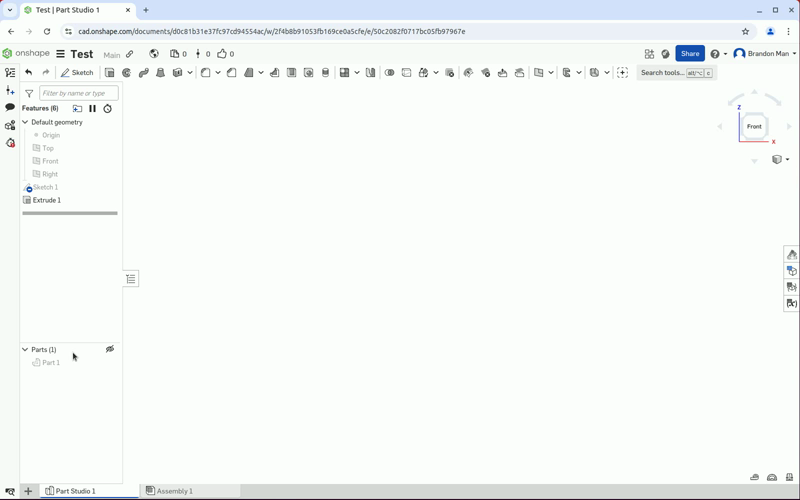
key_down(shift)
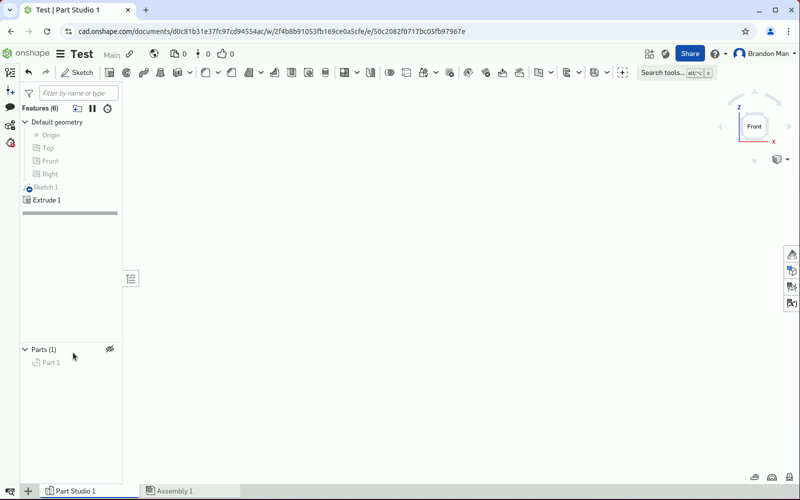
key(down)
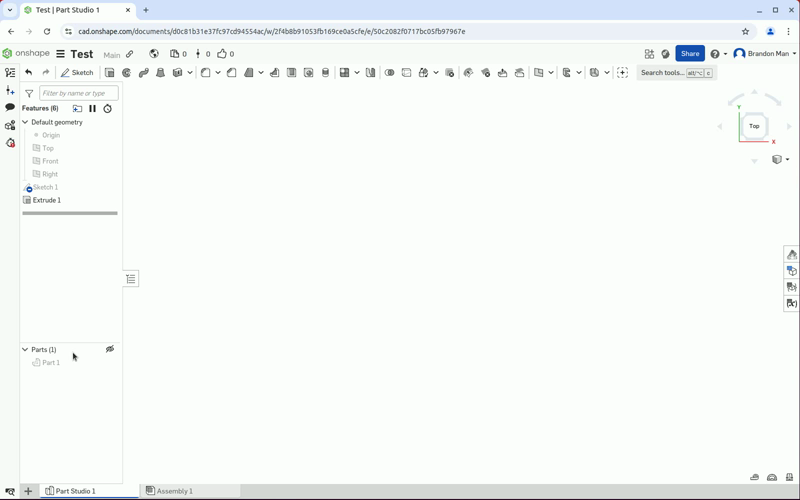
key_up(shift)
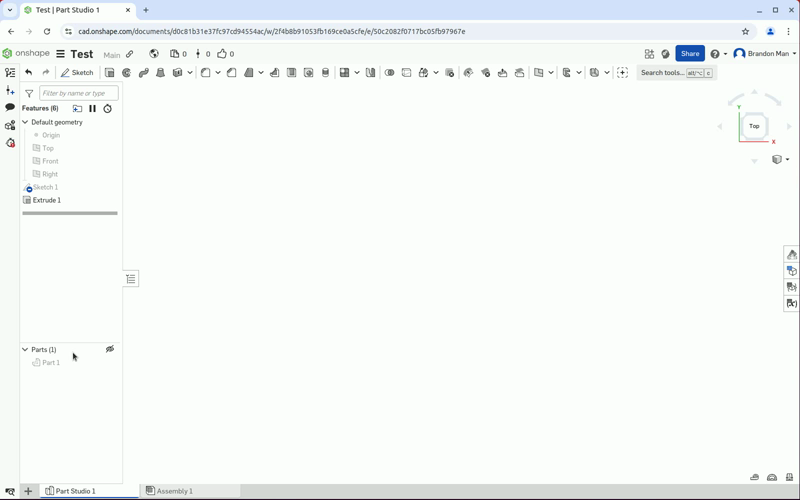
mouse_move(73, 352)
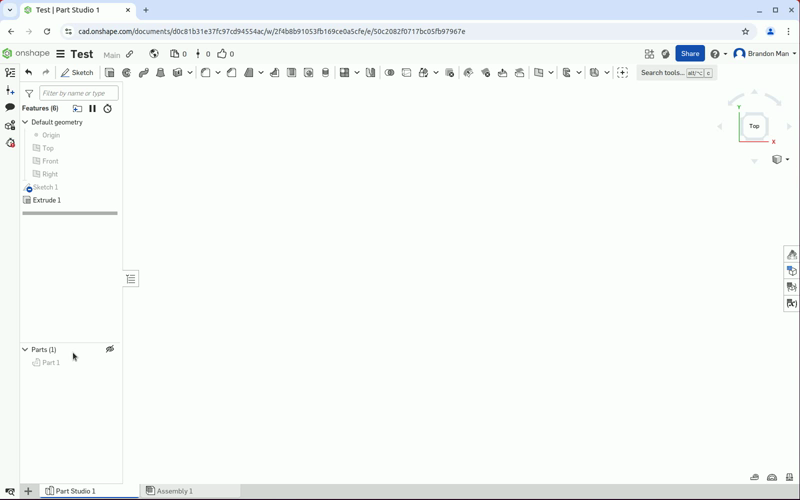
key(shift+y)
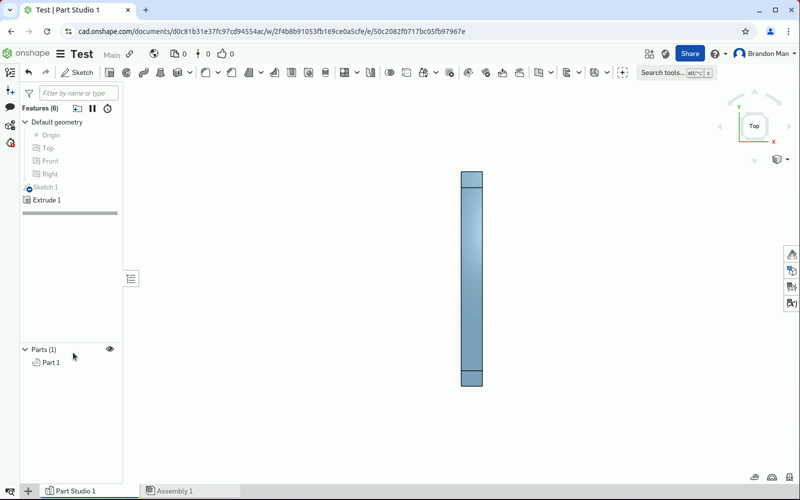
mouse_move(541, 75)
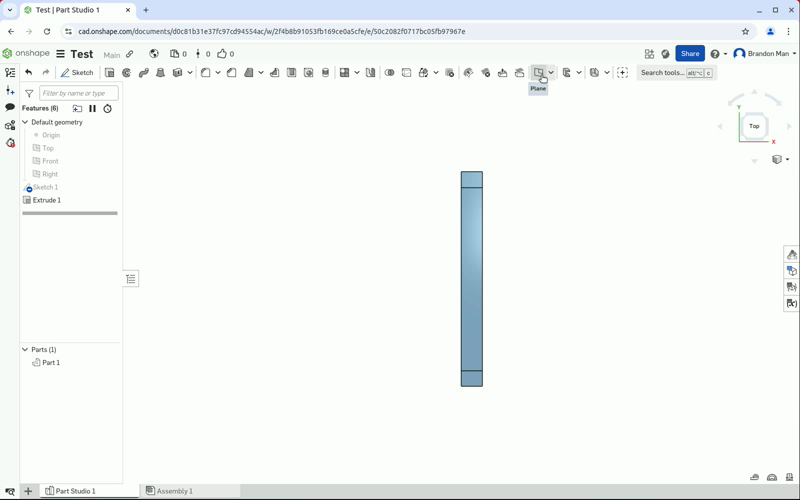
click(541, 75)
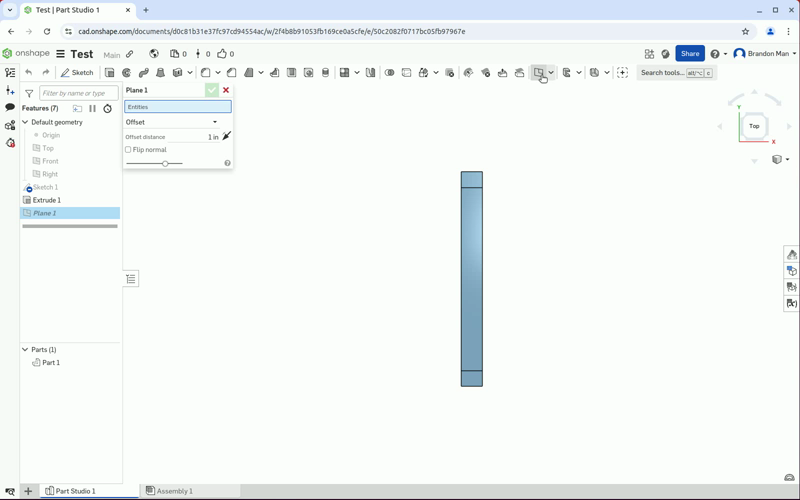
mouse_move(73, 150)
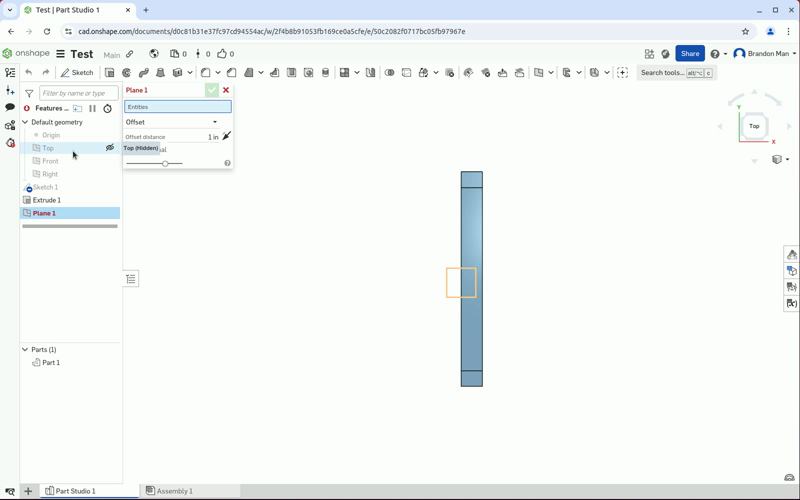
click(73, 150)
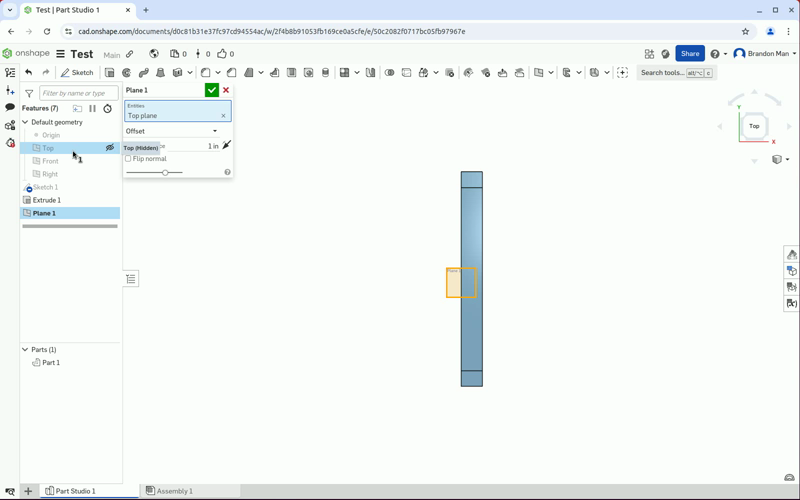
key(tab, 2)
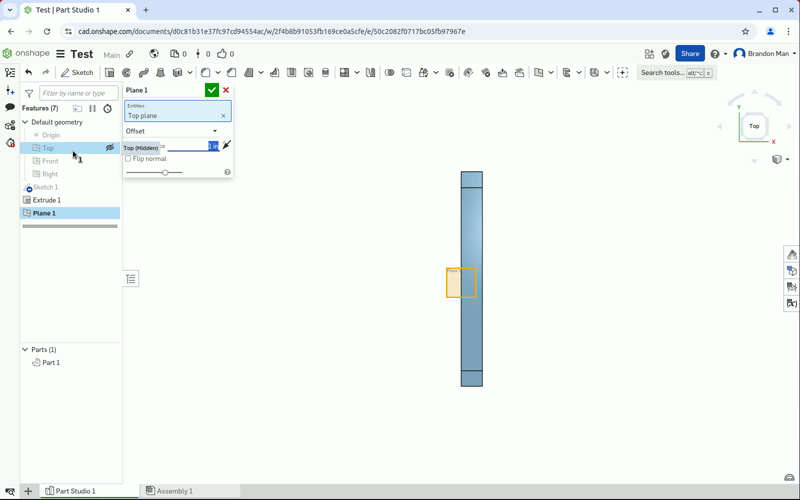
text(11.801)
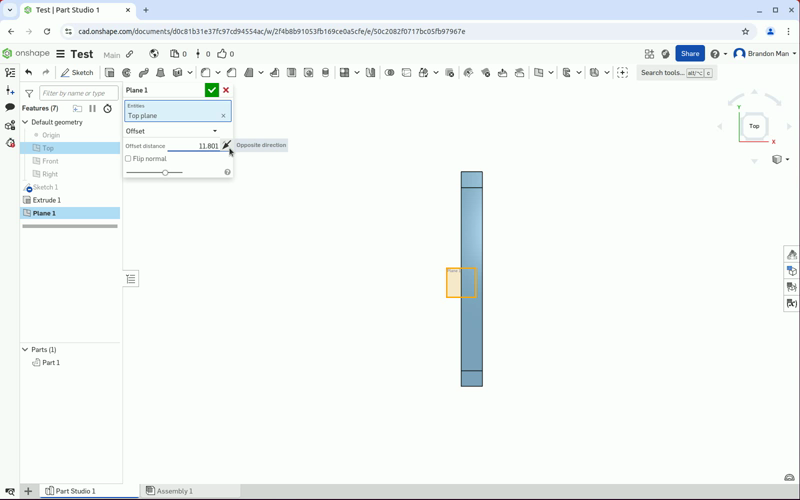
mouse_move(229, 147)
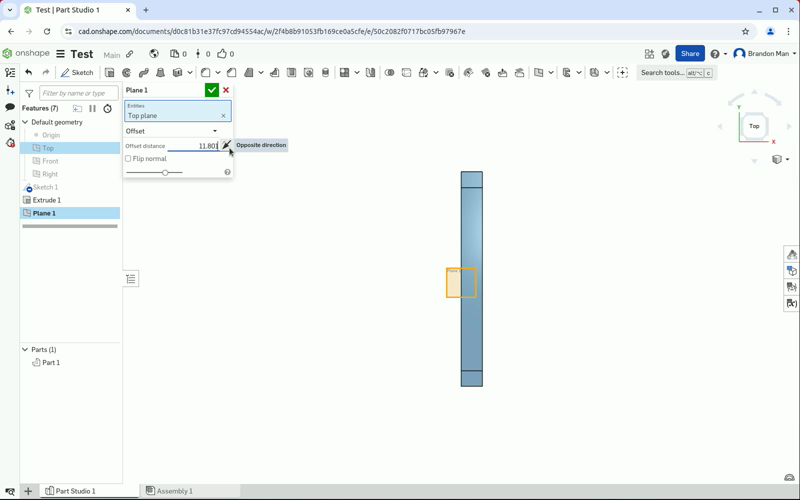
click(229, 147)
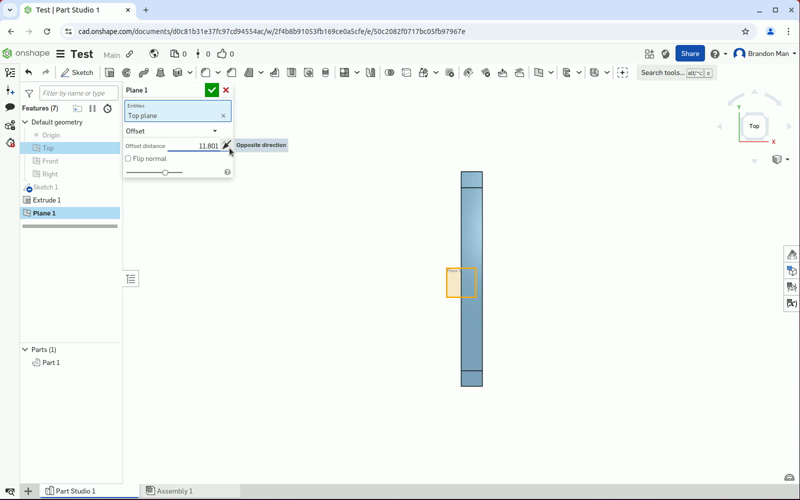
key(enter, 2)
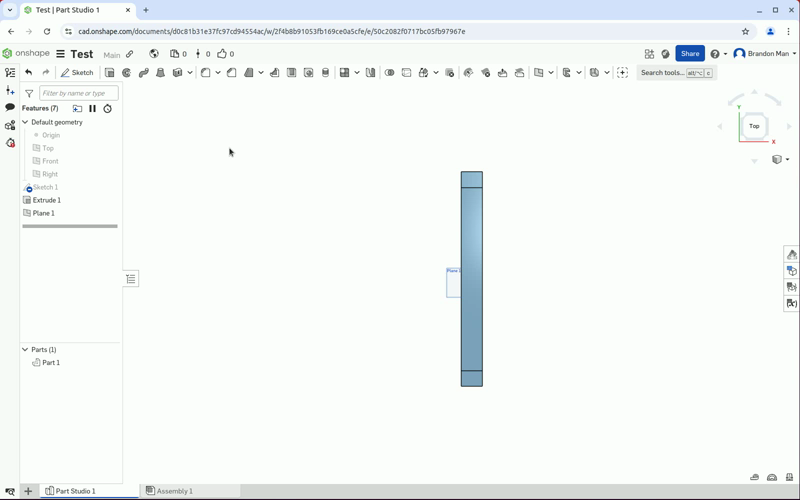
key(shift+s)
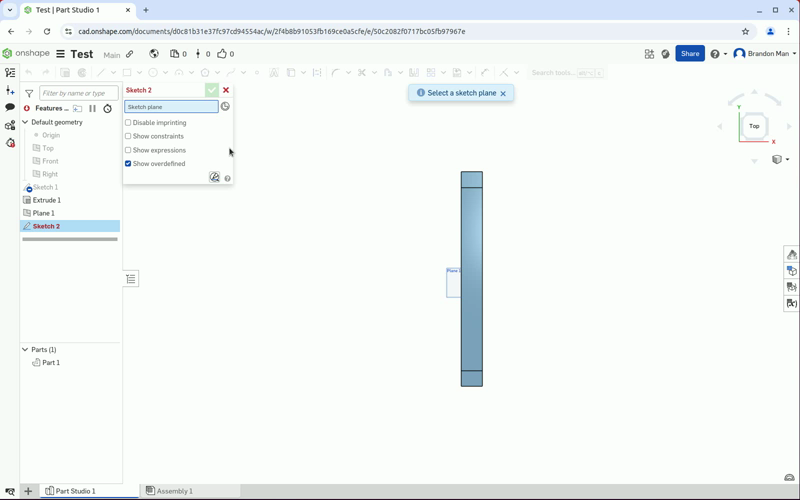
mouse_move(73, 215)
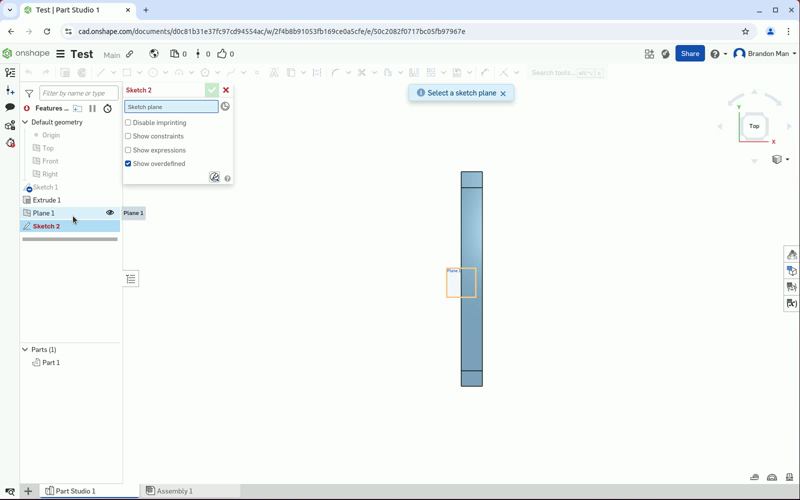
click(73, 215)
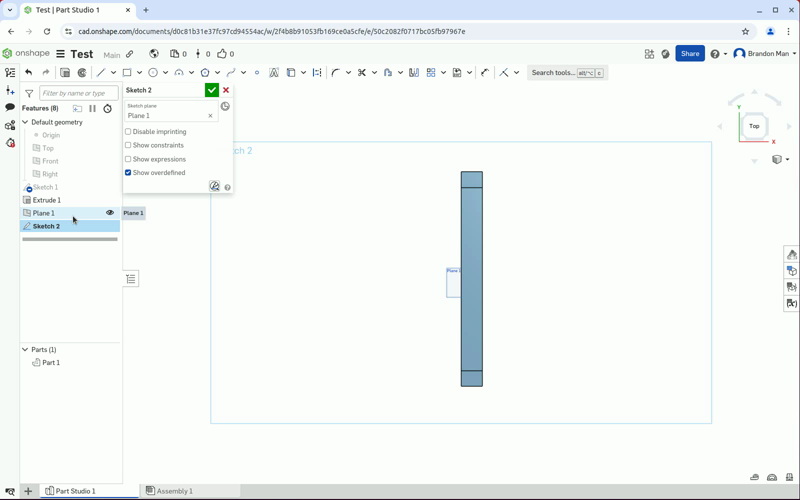
mouse_move(73, 352)
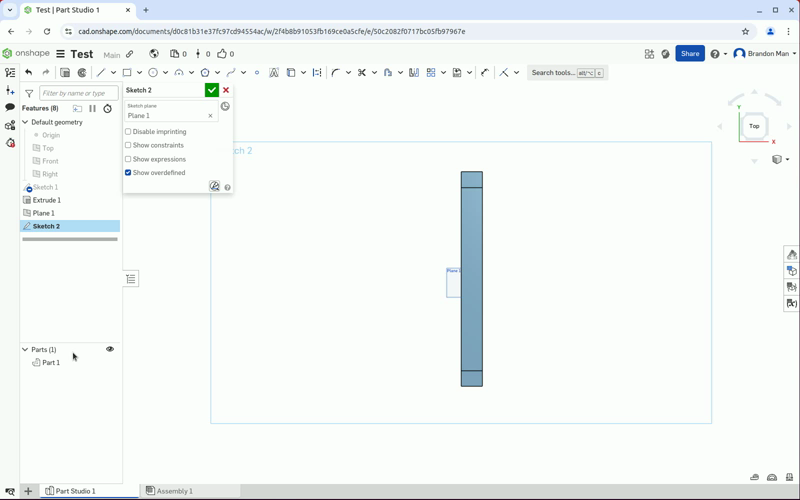
key(y)
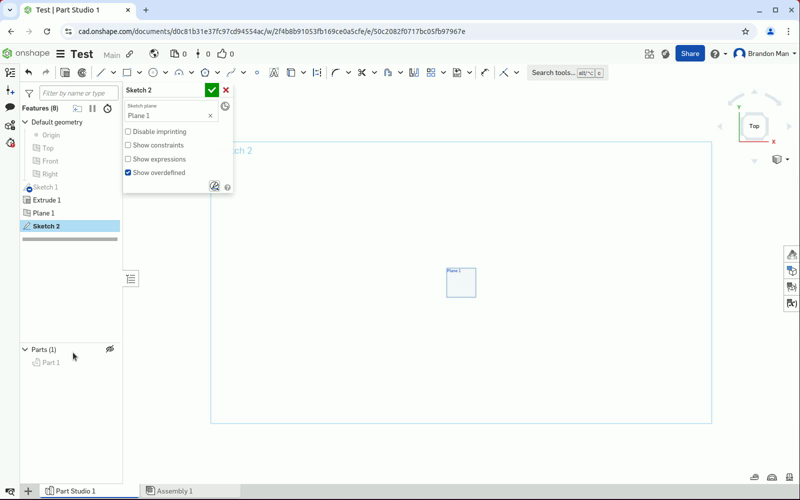
key(c)
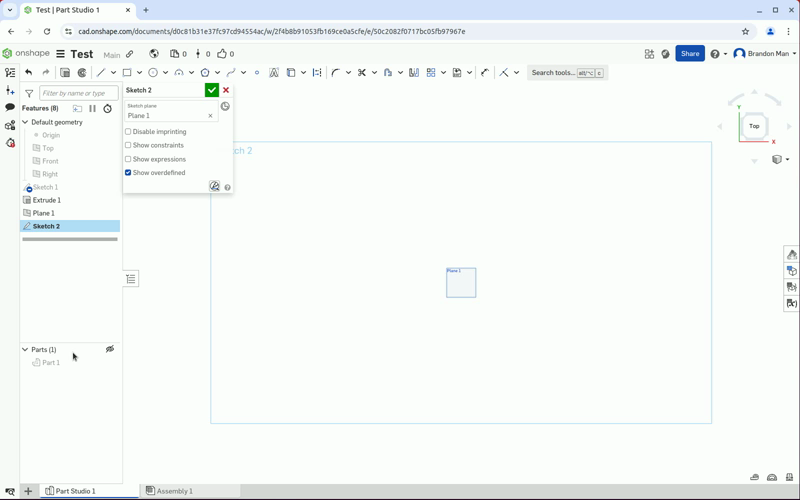
key_down(shift)
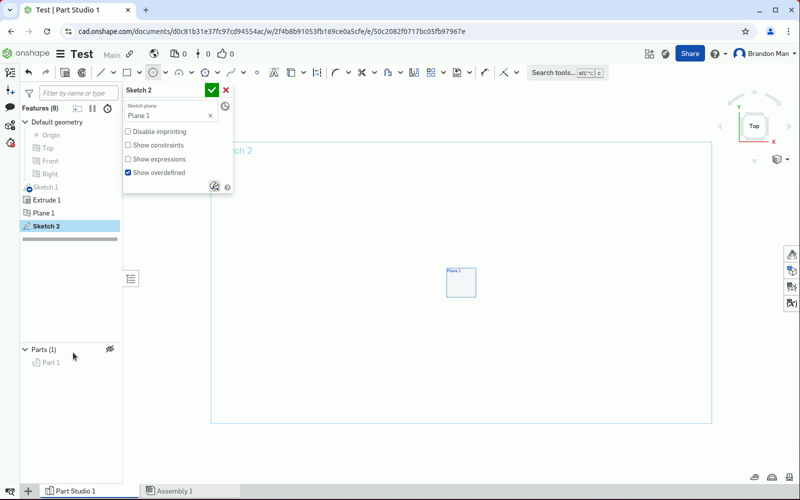
mouse_move(471, 178)
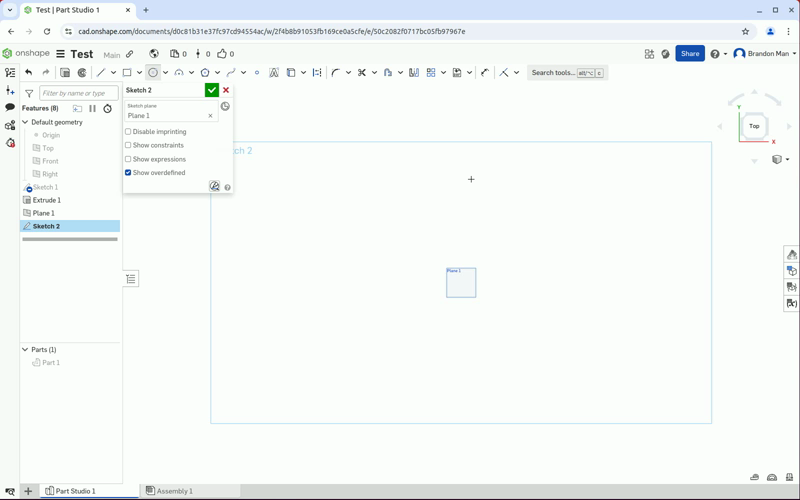
click(471, 178)
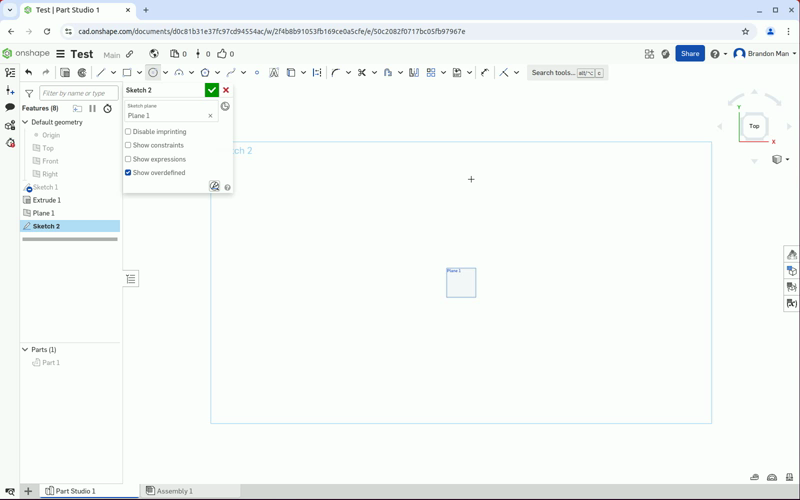
key_up(shift)
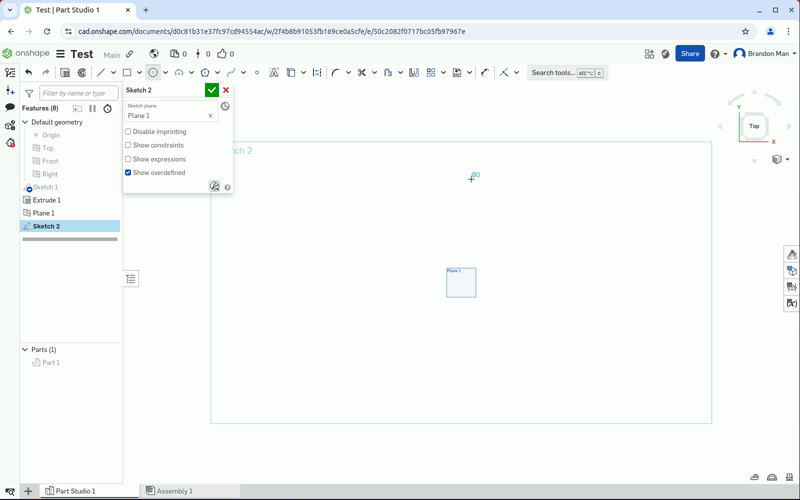
mouse_move(476, 178)
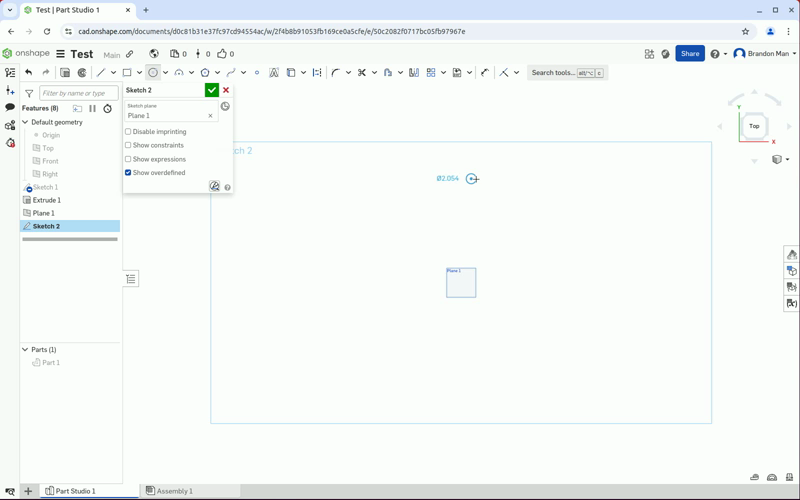
click(476, 178)
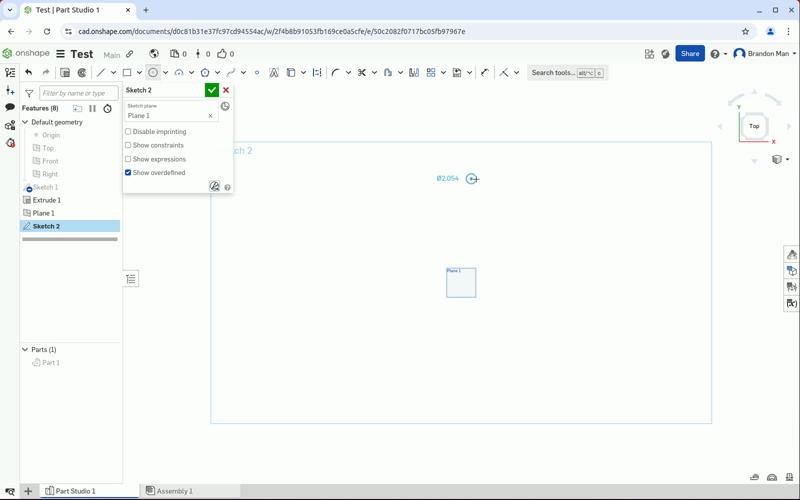
key(esc)
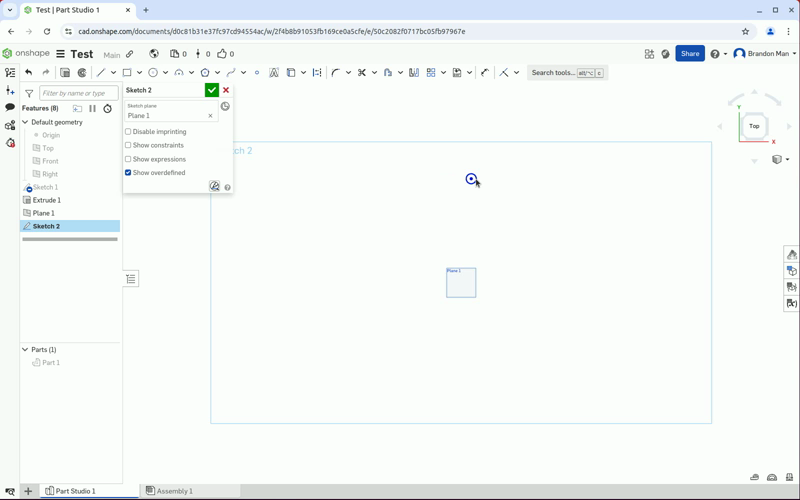
mouse_move(472, 178)
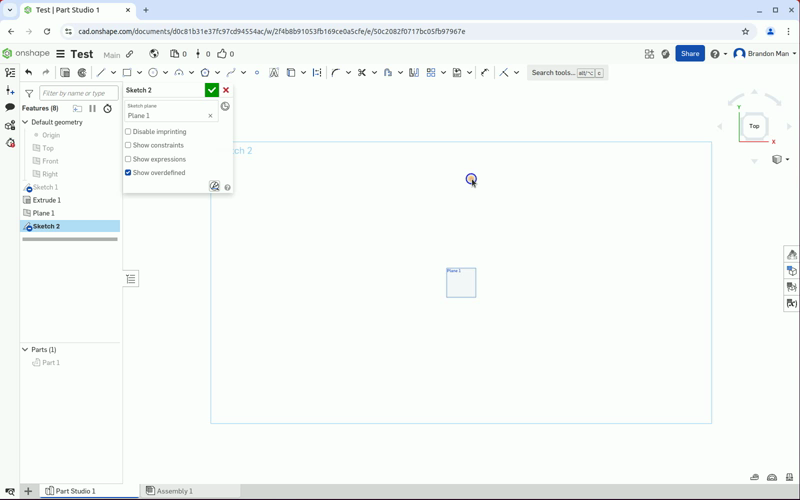
scroll(6)
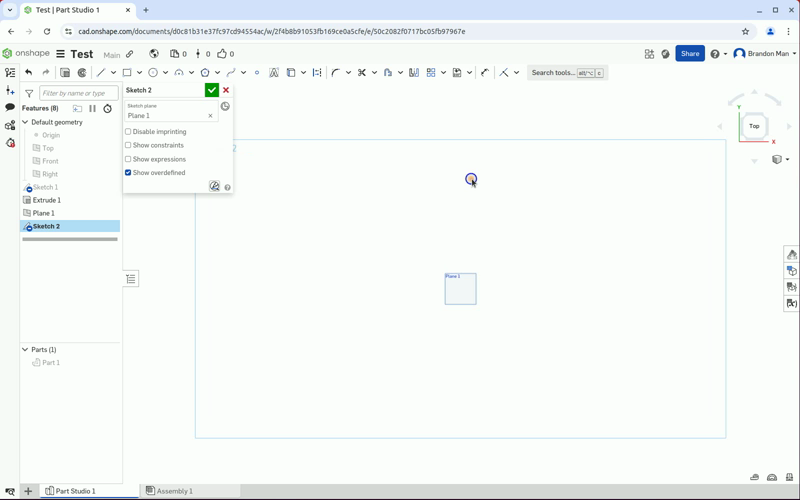
scroll(6)
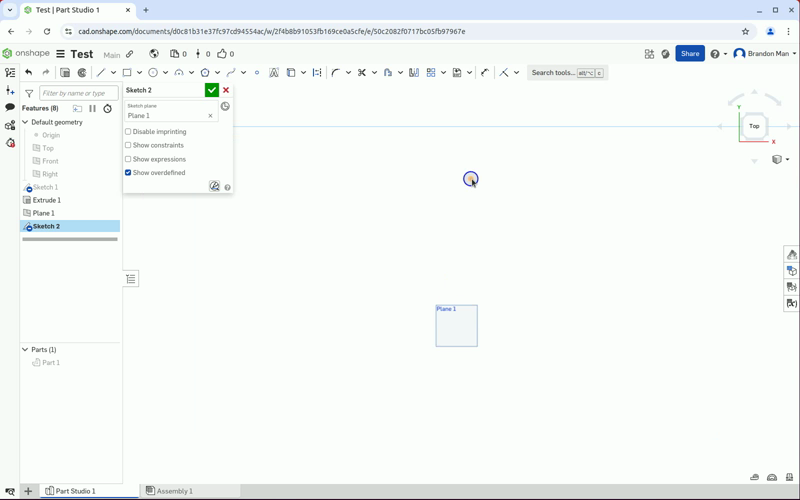
scroll(6)
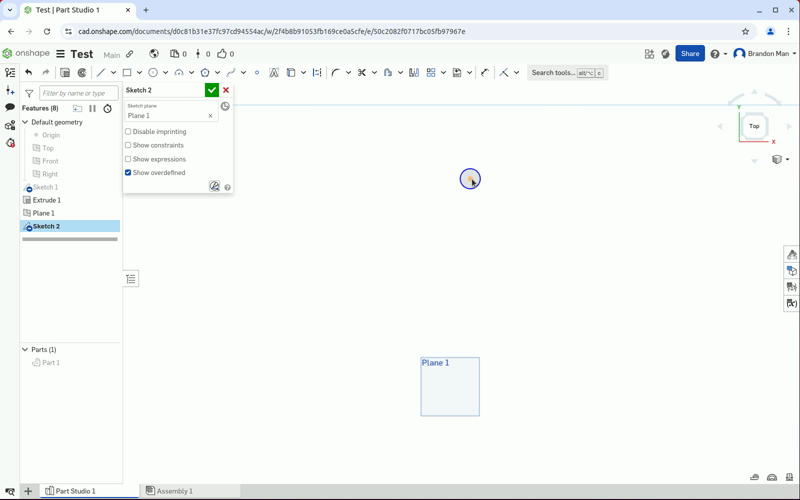
scroll(6)
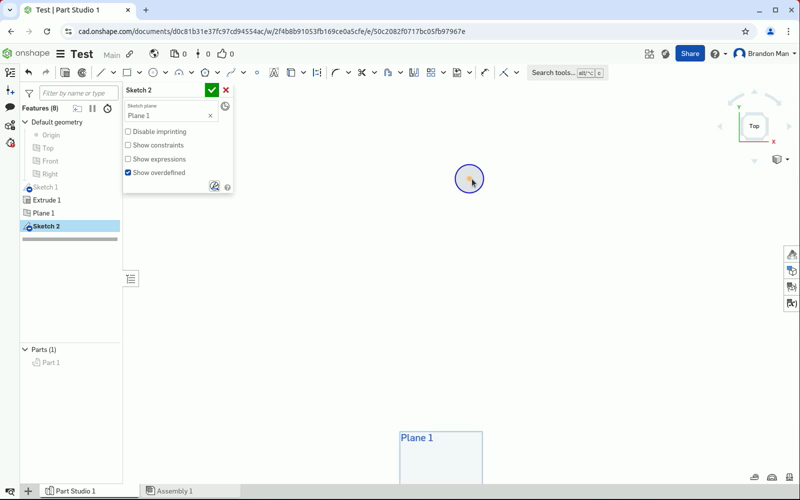
scroll(6)
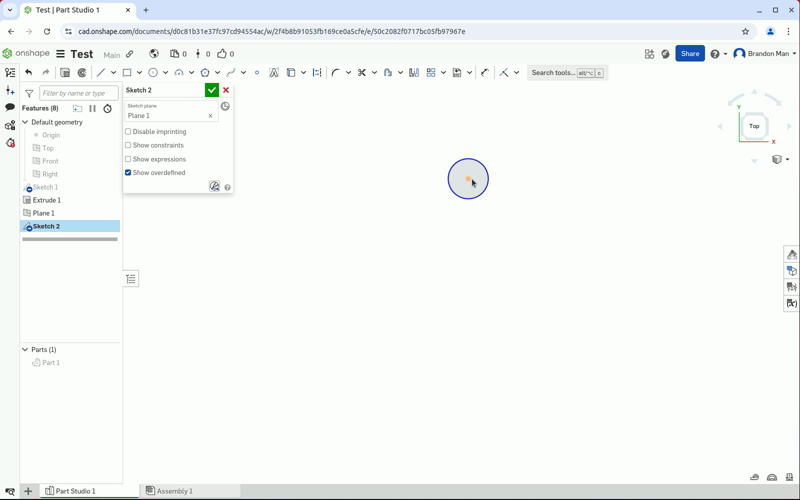
scroll(6)
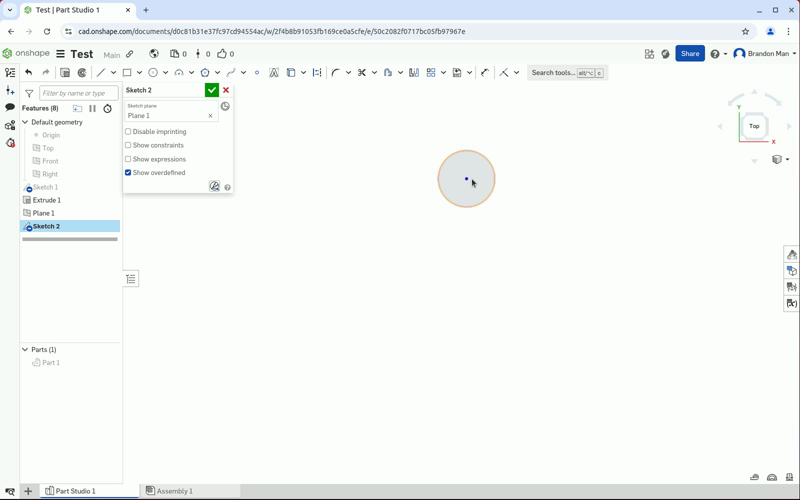
scroll(6)
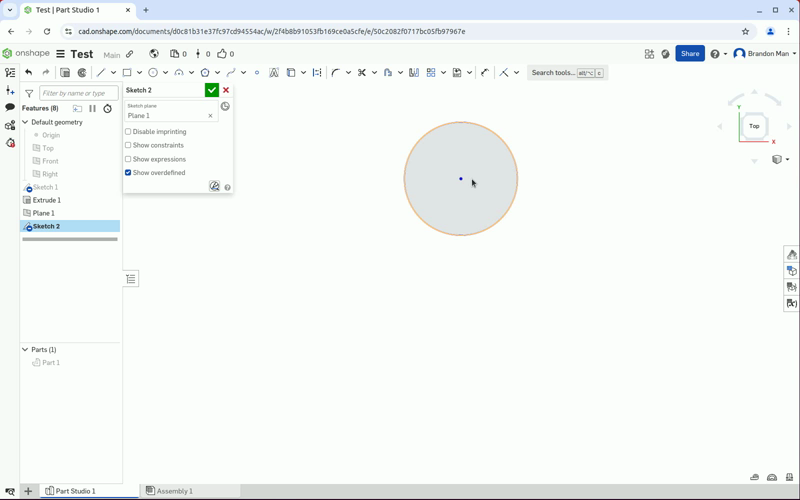
click(472, 178)
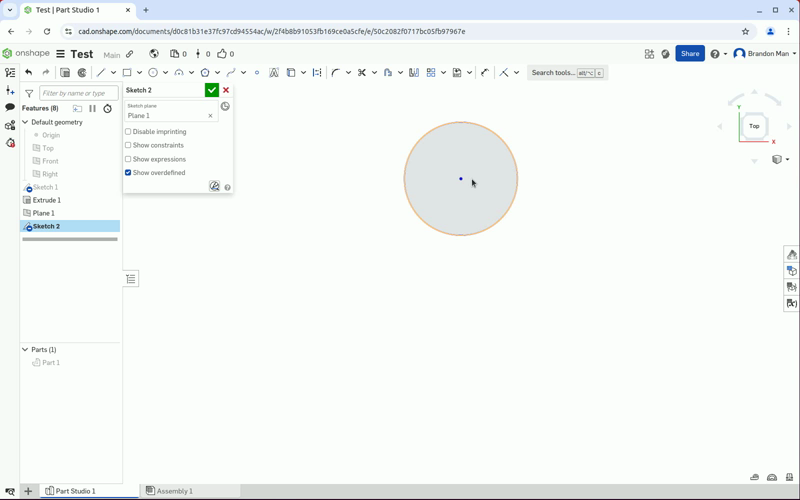
scroll(-6)
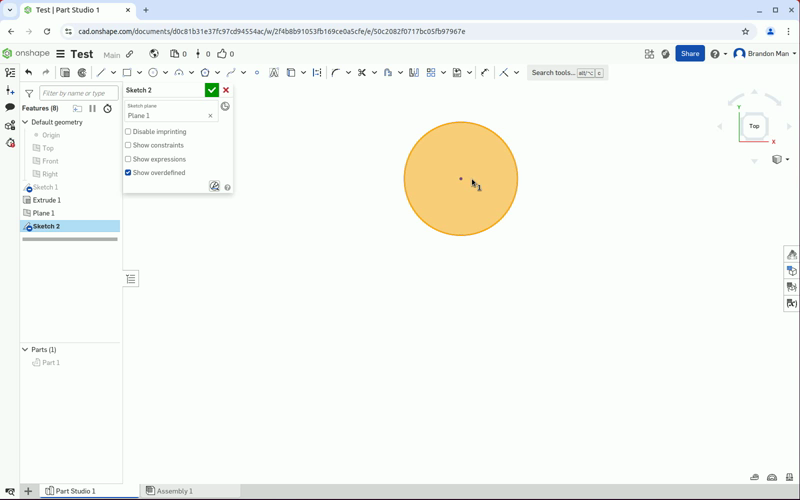
scroll(-6)
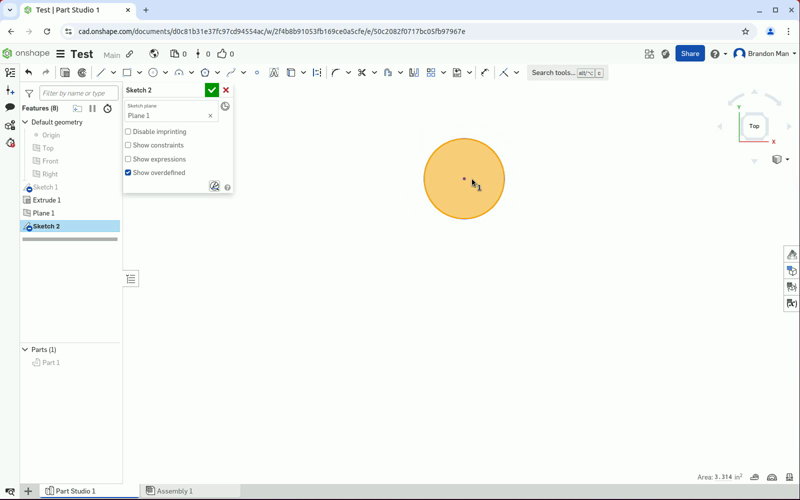
scroll(-6)
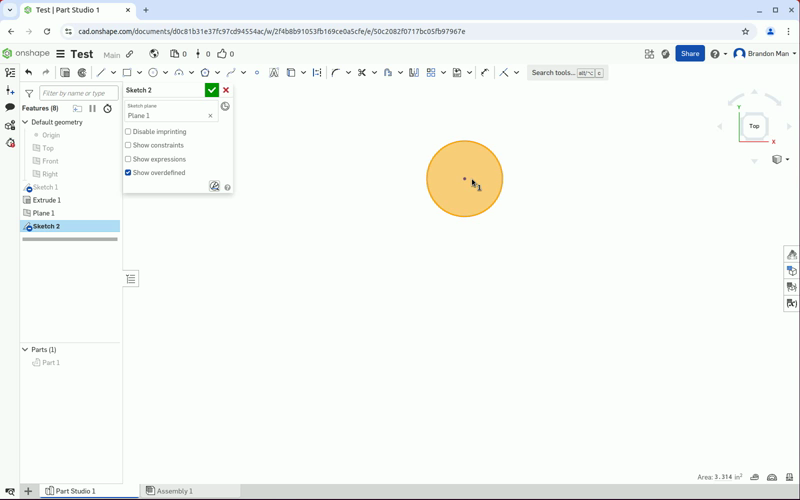
scroll(-6)
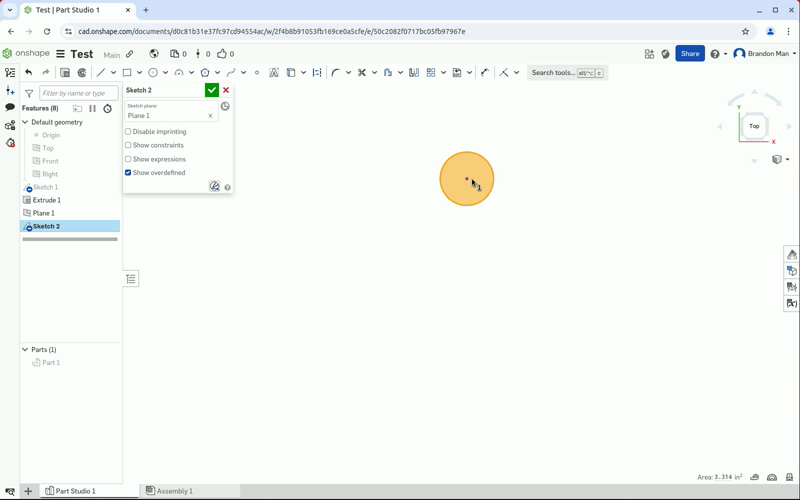
scroll(-6)
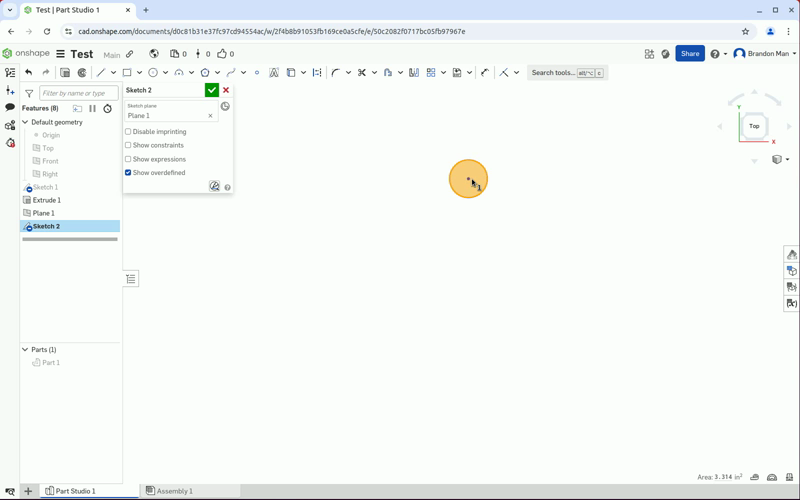
scroll(-6)
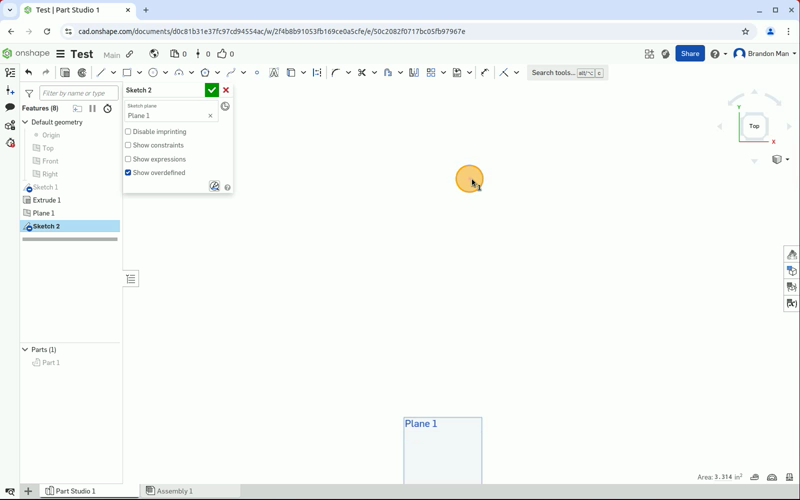
scroll(-6)
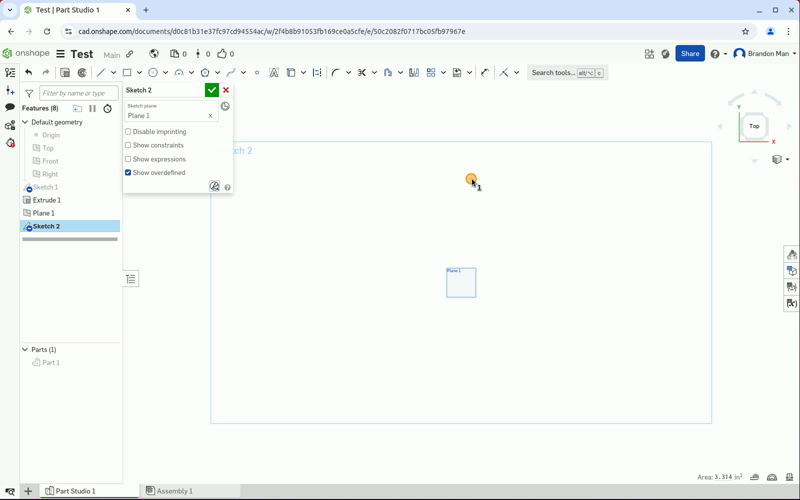
mouse_move(73, 352)
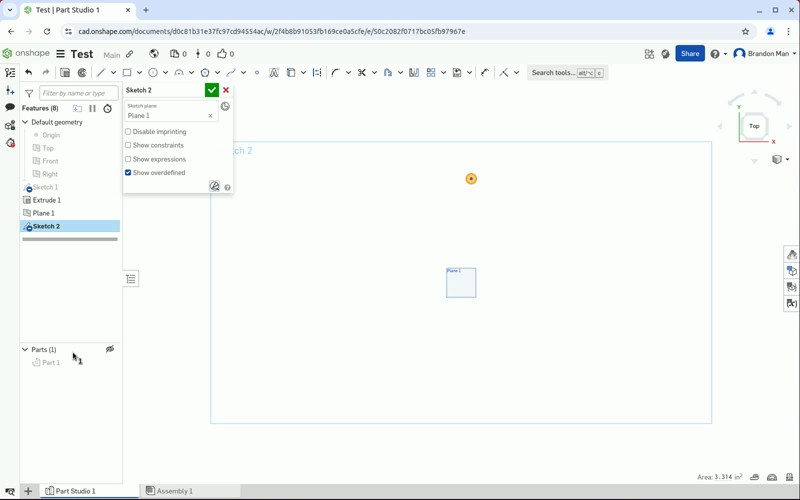
key(shift+y)
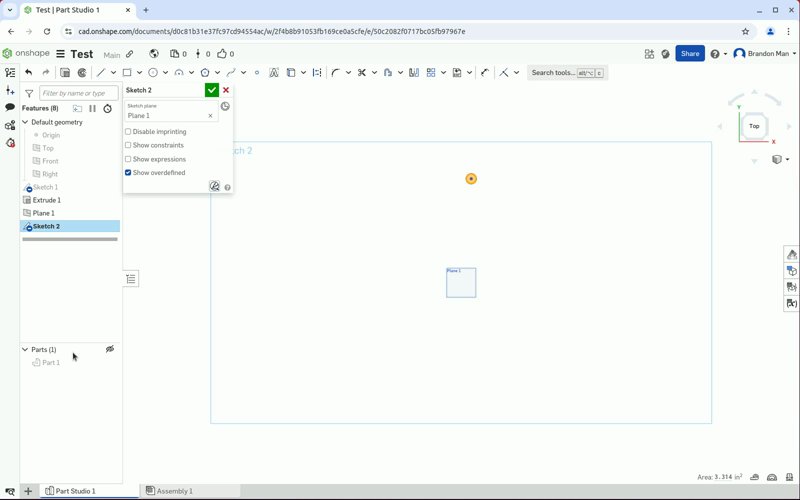
key(shift+e)
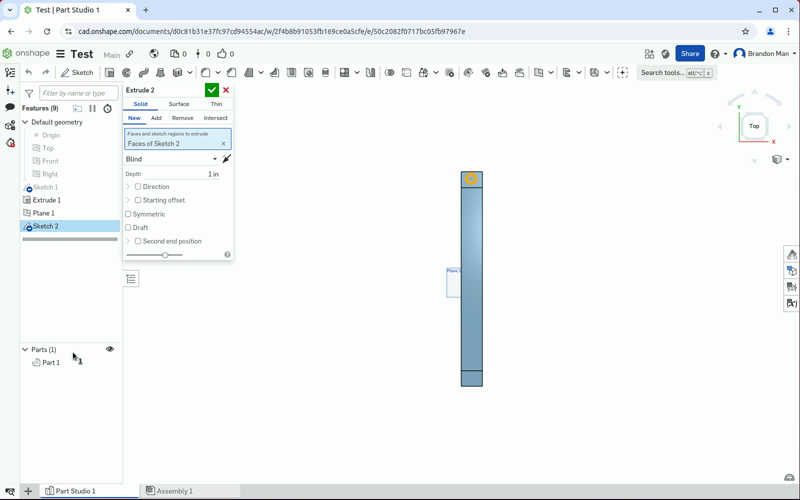
mouse_move(143, 106)
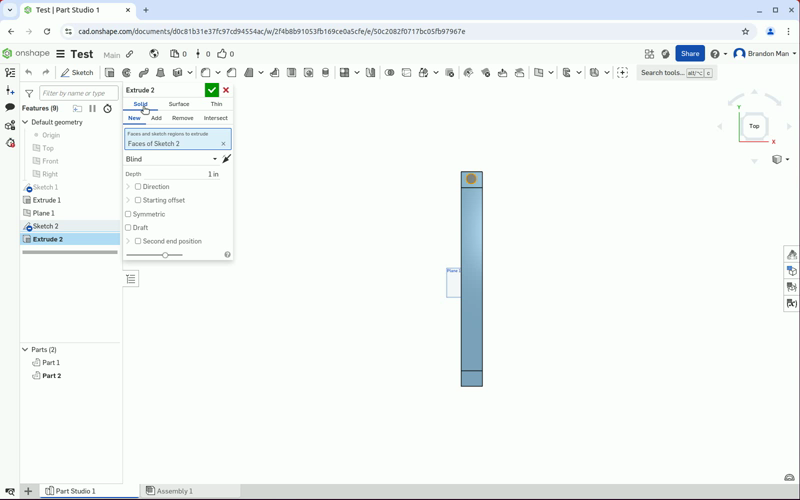
click(143, 106)
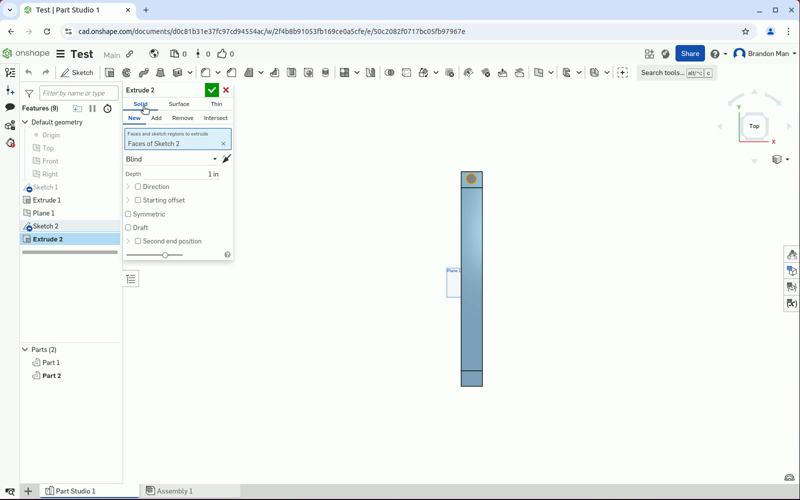
mouse_move(186, 120)
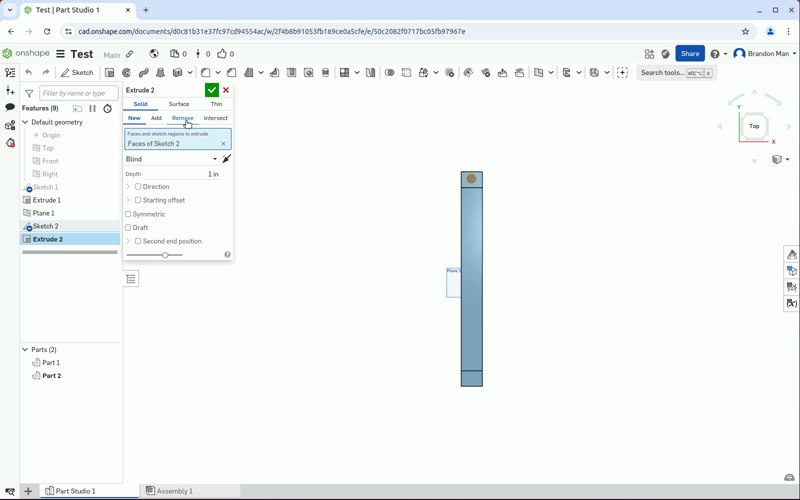
click(186, 120)
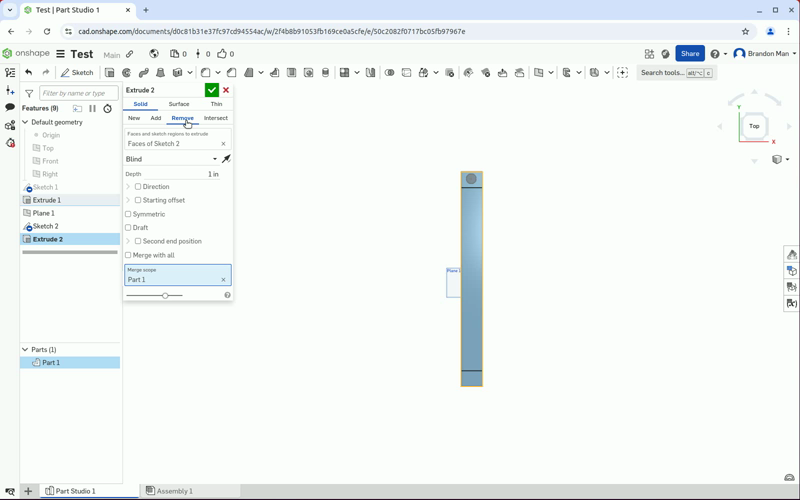
key(tab, 4)
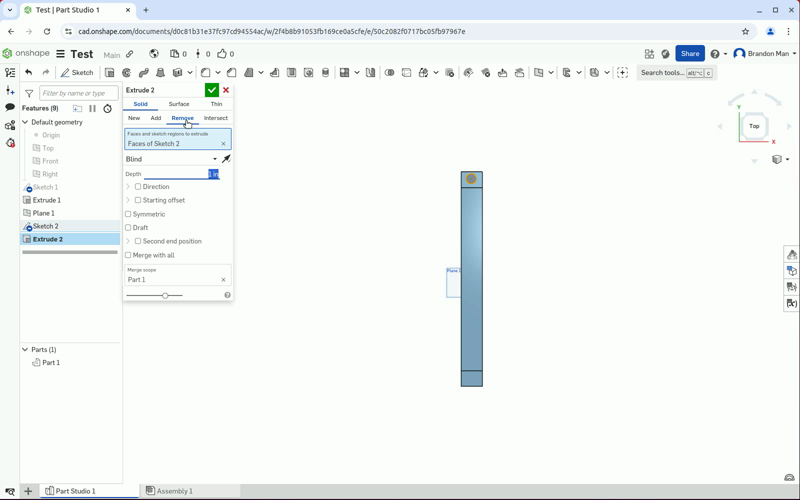
text(10.832)
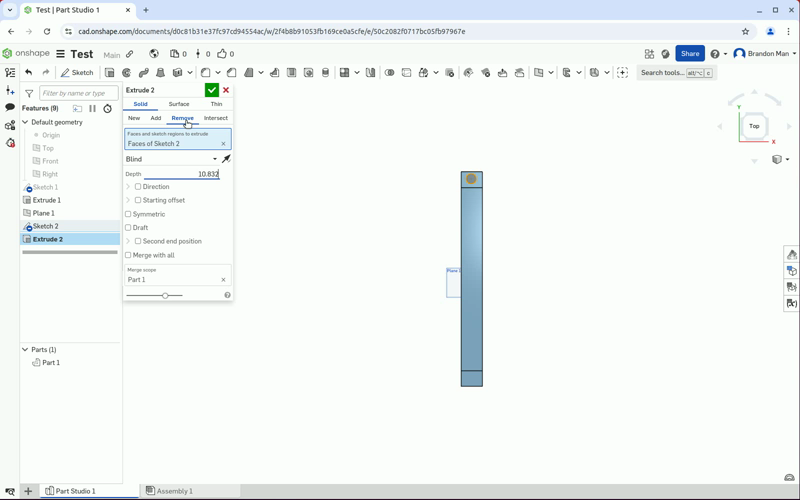
key(tab, 6)
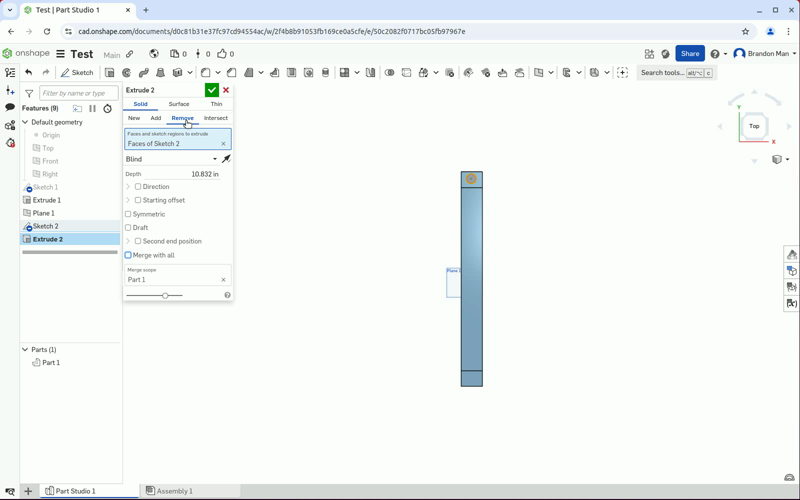
key(space)
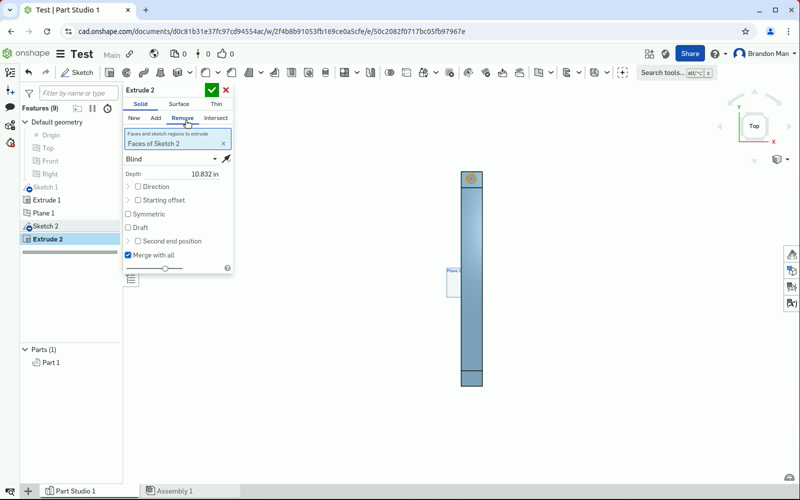
key(enter)
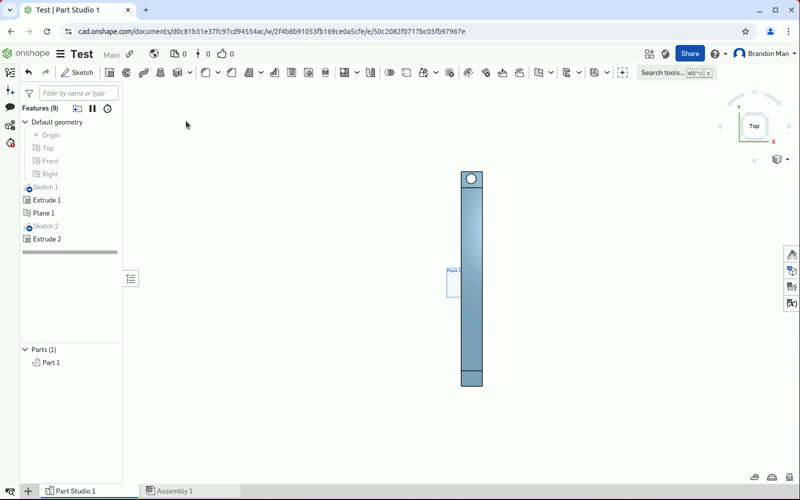
key(shift+h)
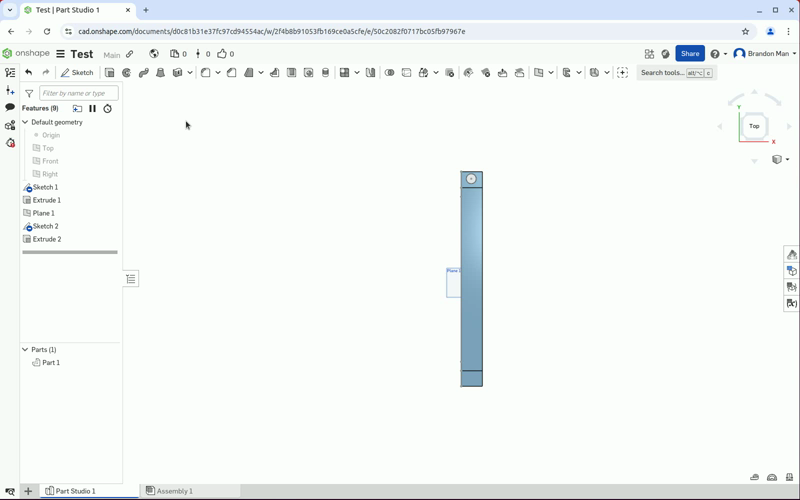
key(shift+h)
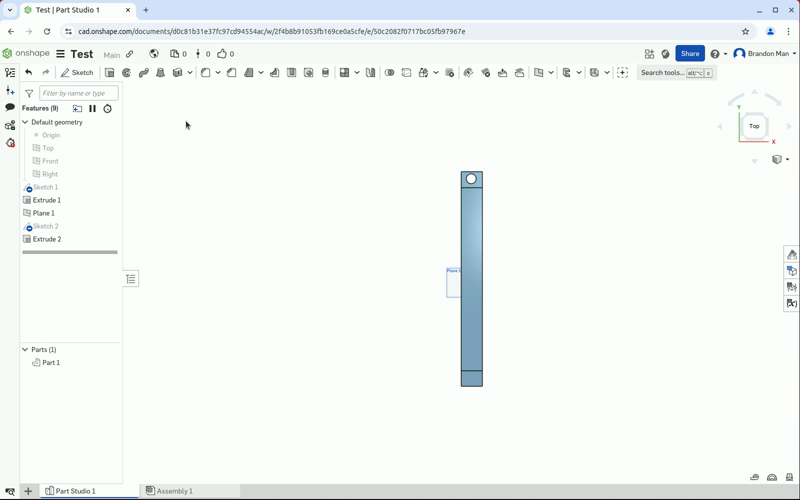
mouse_move(73, 189)
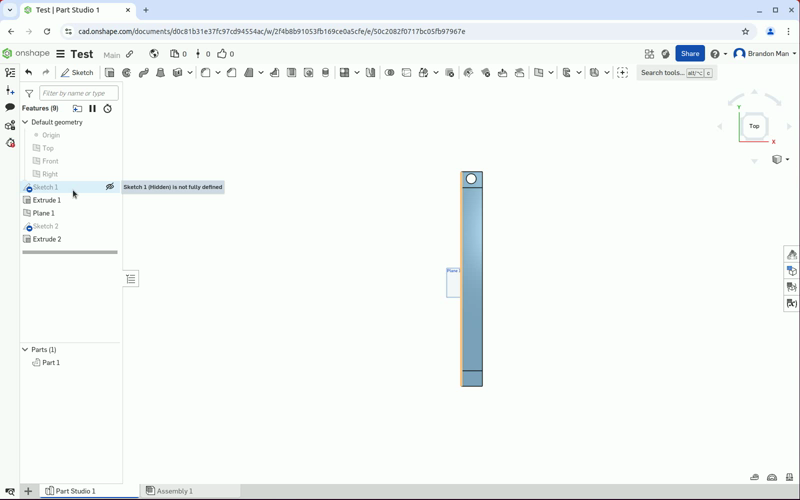
click(73, 189)
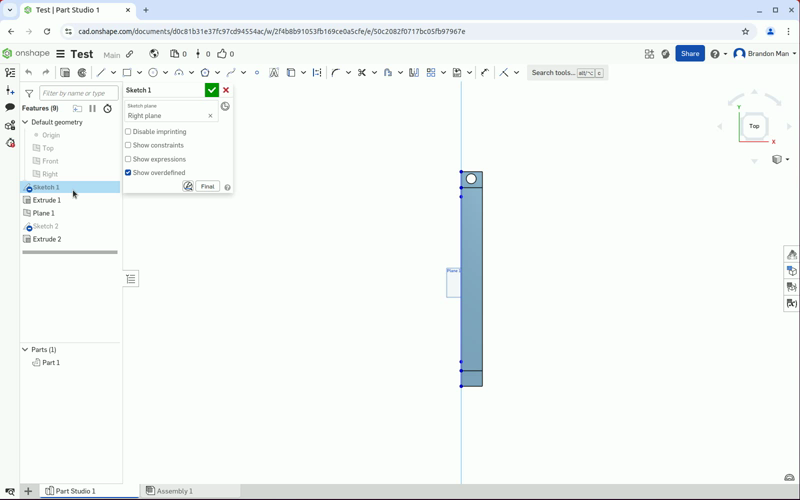
mouse_move(229, 92)
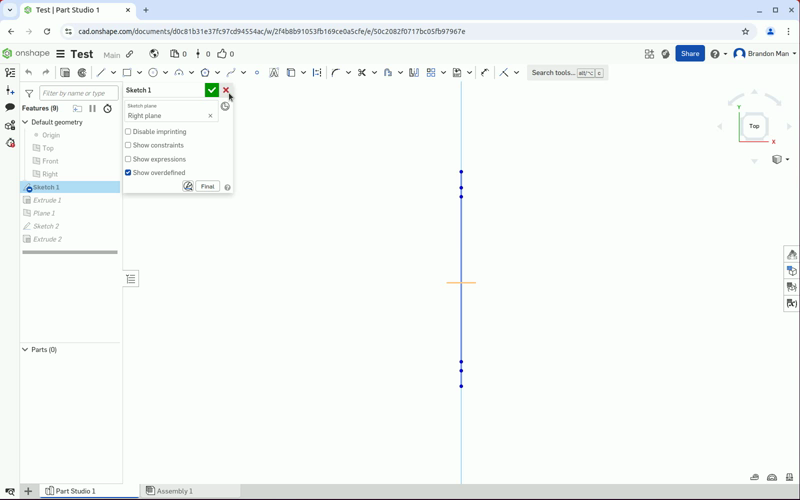
click(229, 92)
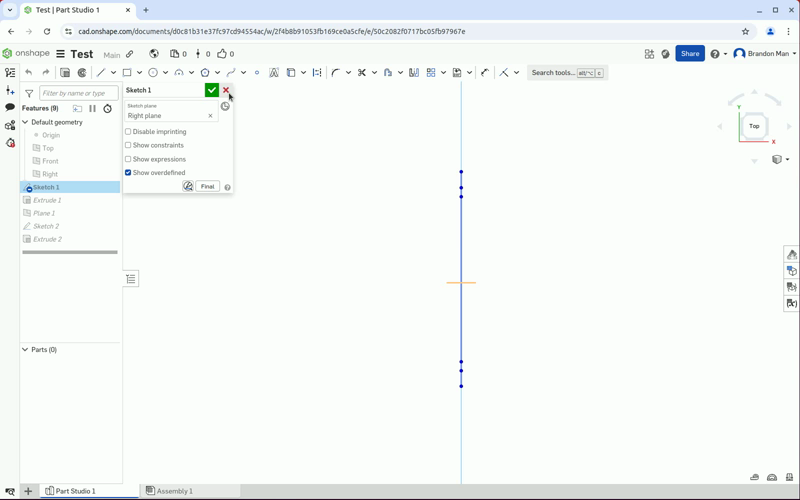
key(shift+s)
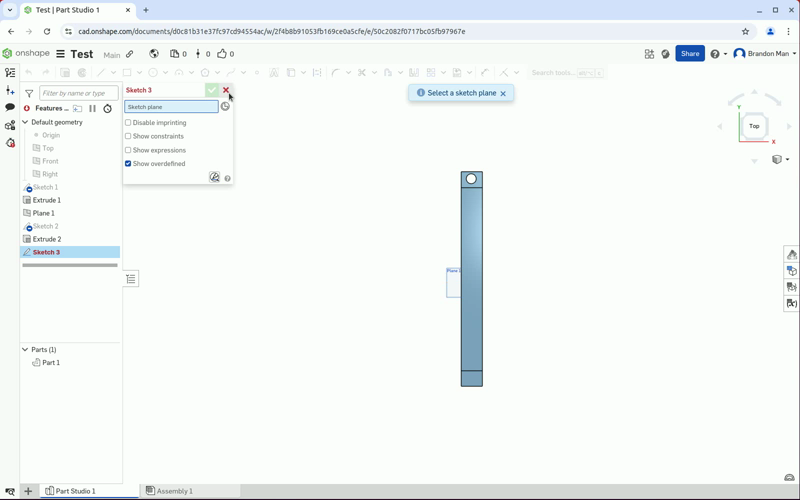
mouse_move(73, 215)
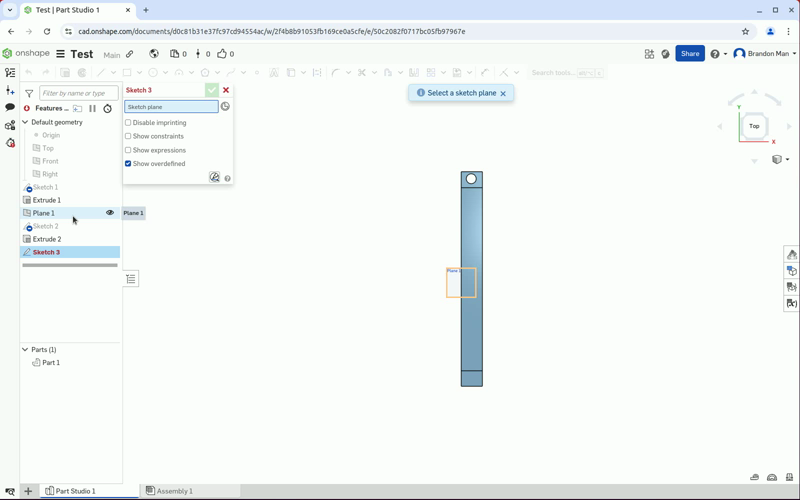
click(73, 215)
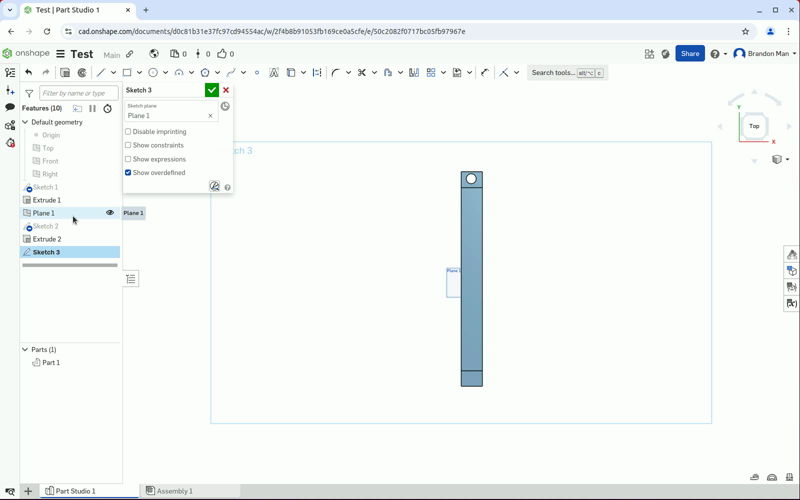
mouse_move(73, 352)
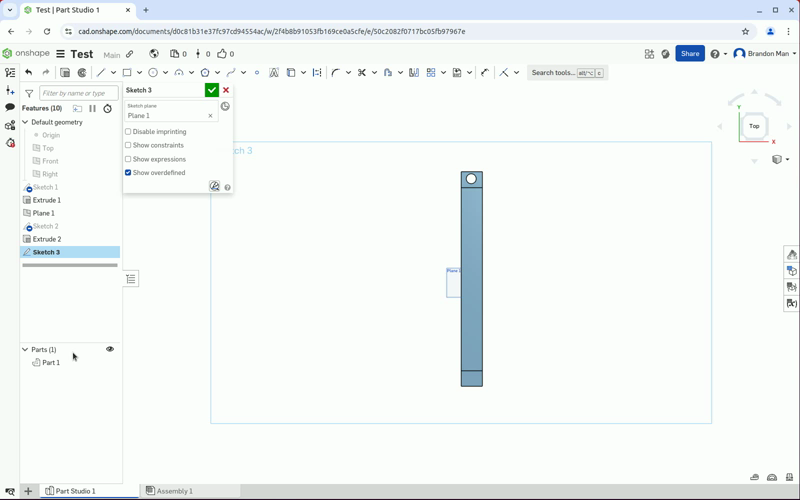
key(y)
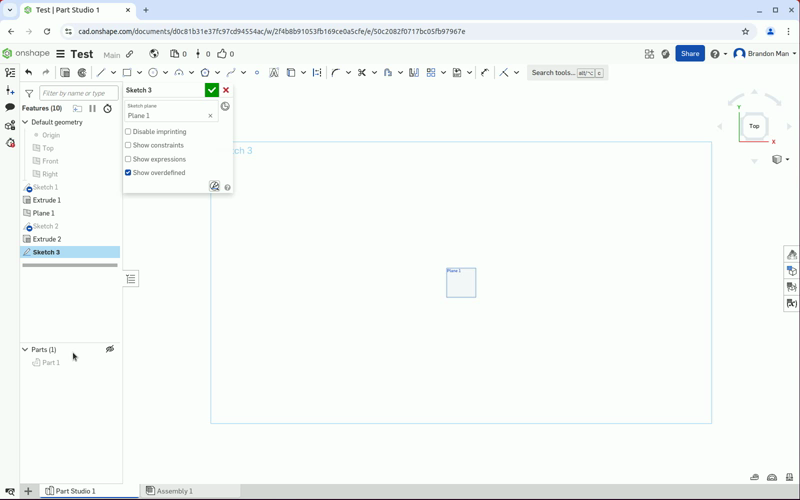
key(c)
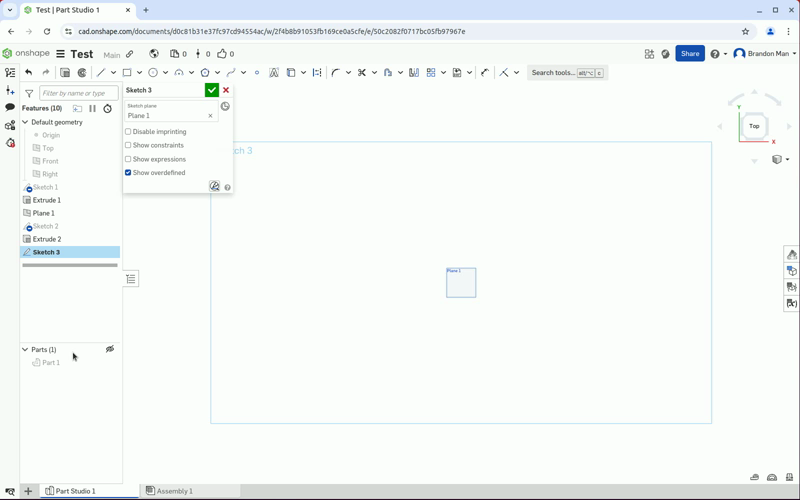
key_down(shift)
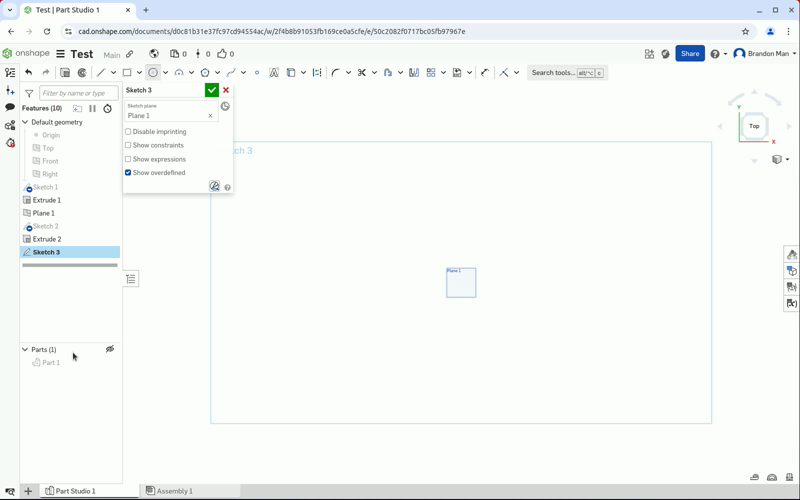
mouse_move(471, 378)
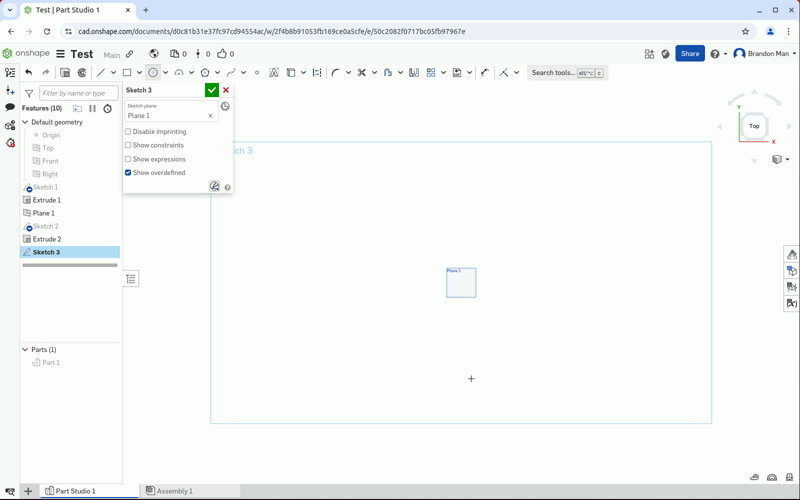
click(471, 378)
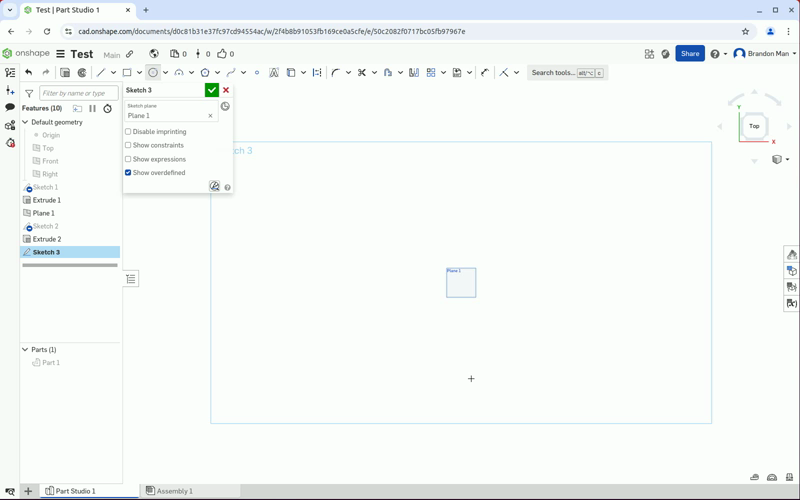
key_up(shift)
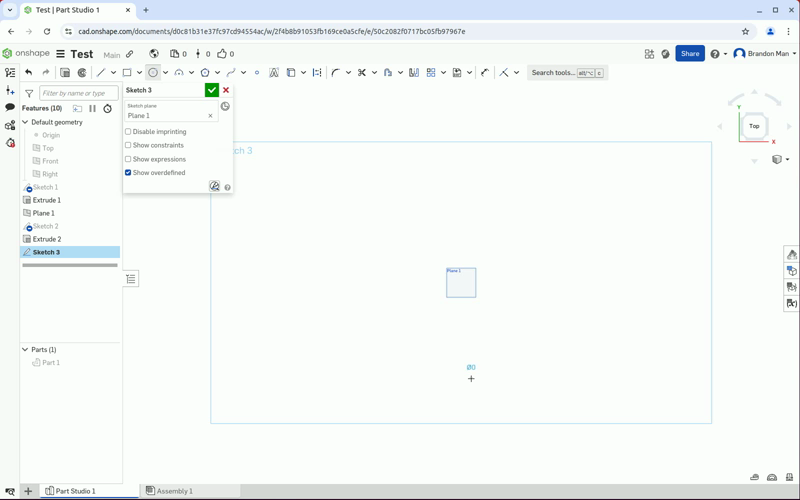
mouse_move(476, 378)
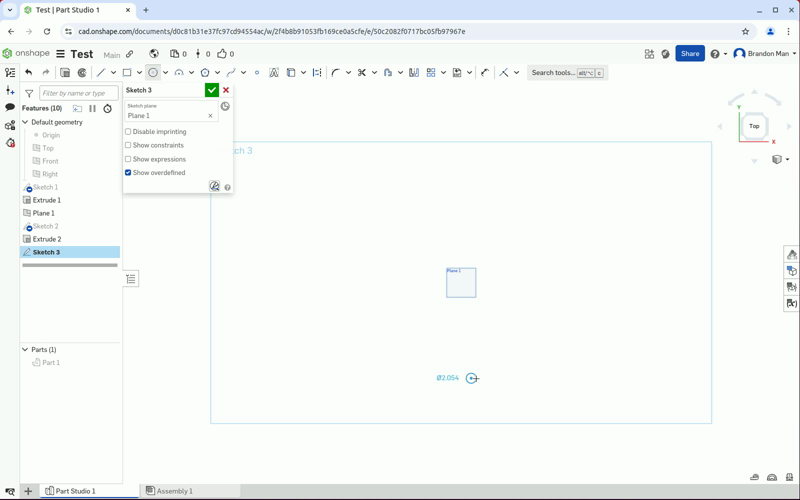
click(476, 378)
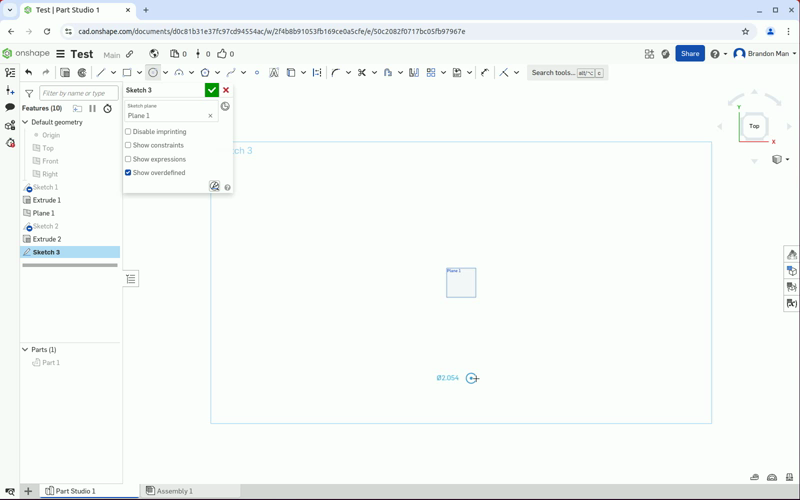
key(esc)
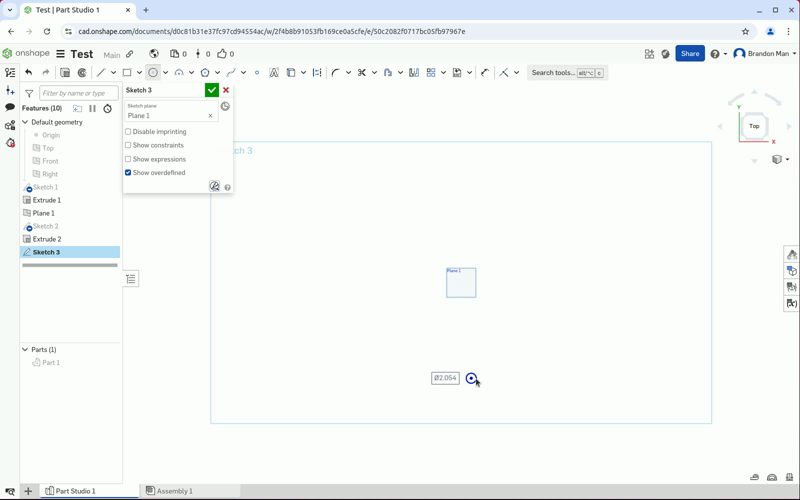
mouse_move(473, 380)
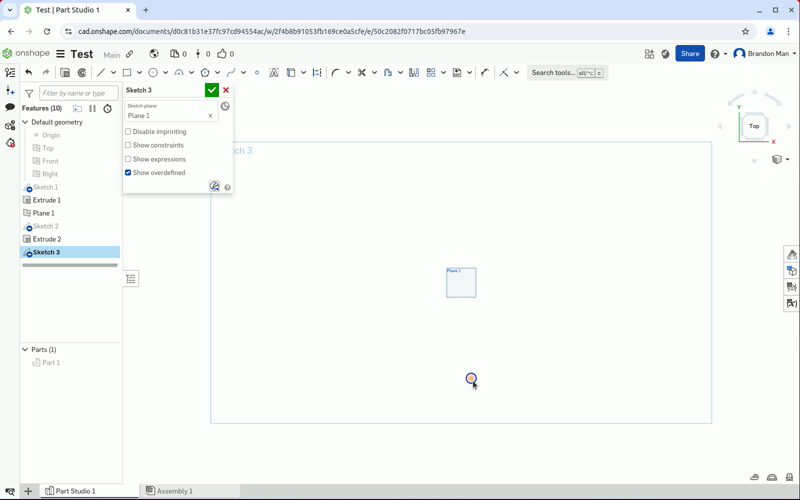
scroll(6)
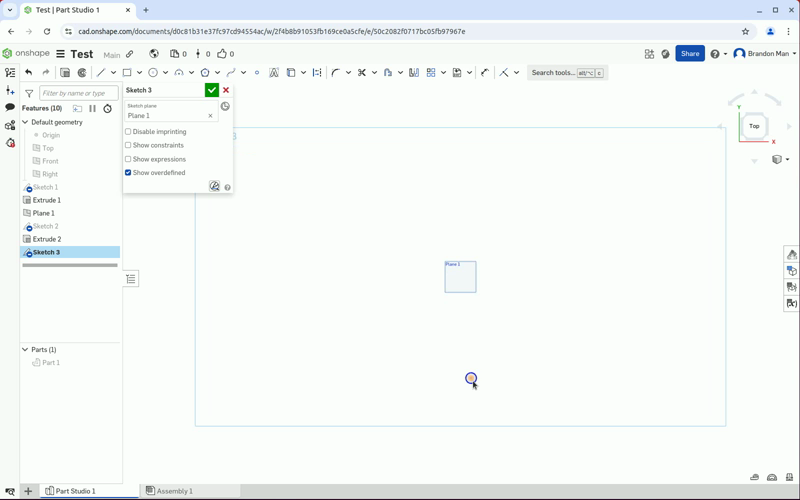
scroll(6)
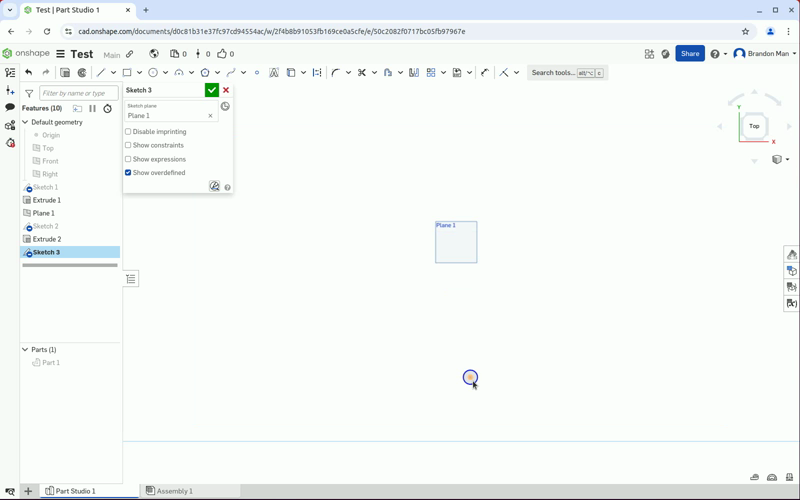
scroll(6)
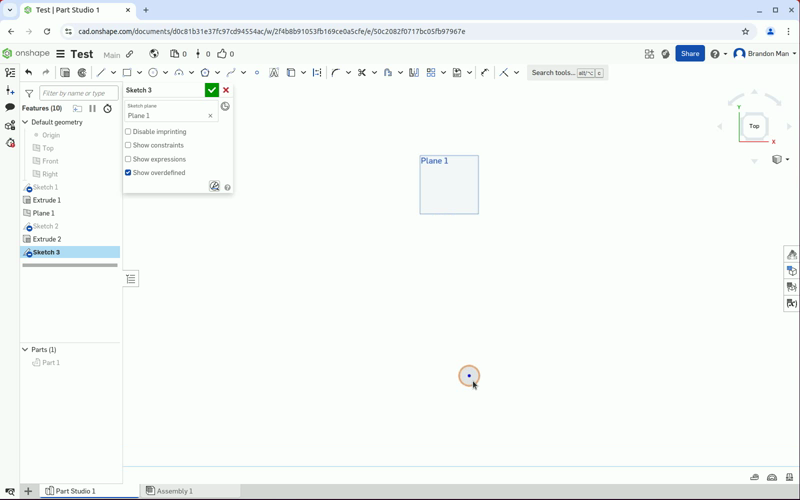
scroll(6)
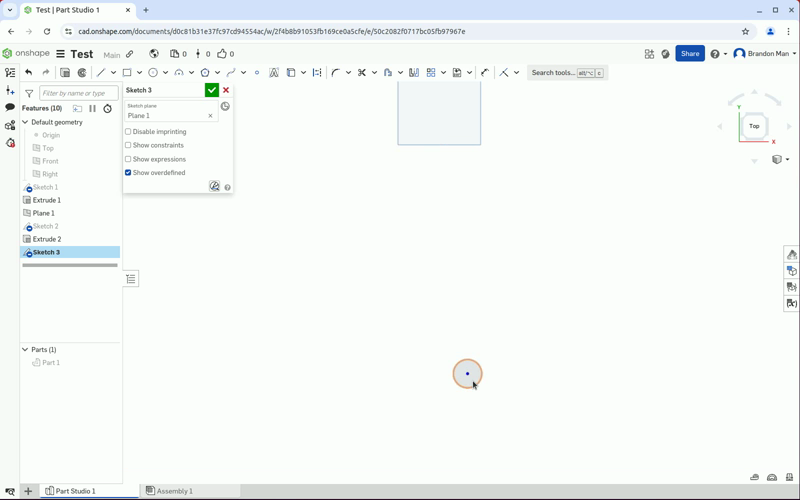
scroll(6)
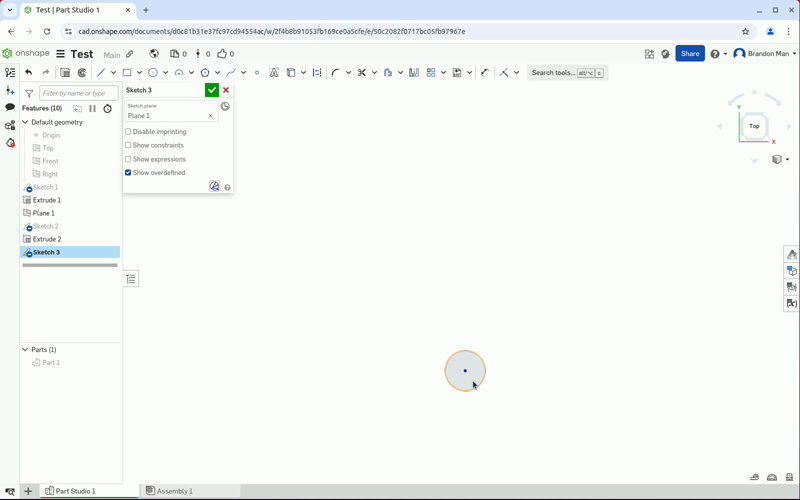
scroll(6)
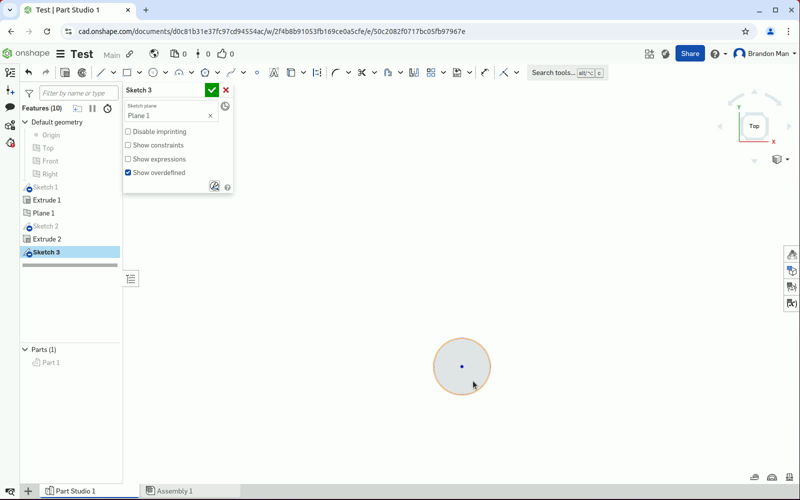
scroll(6)
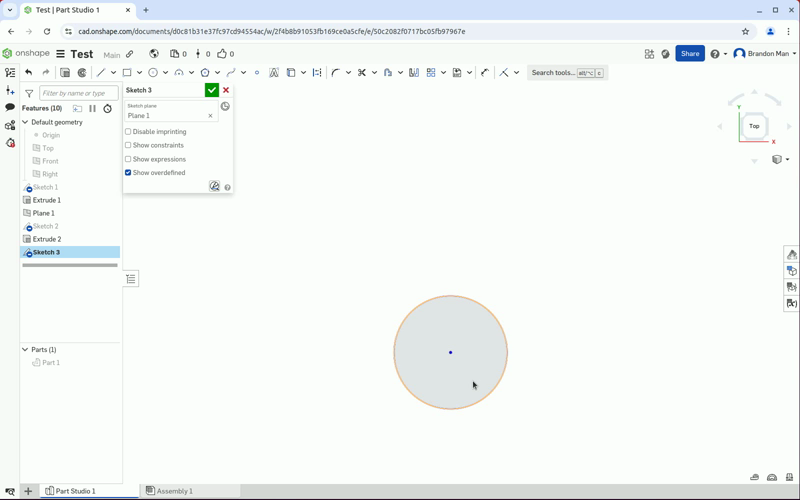
click(473, 380)
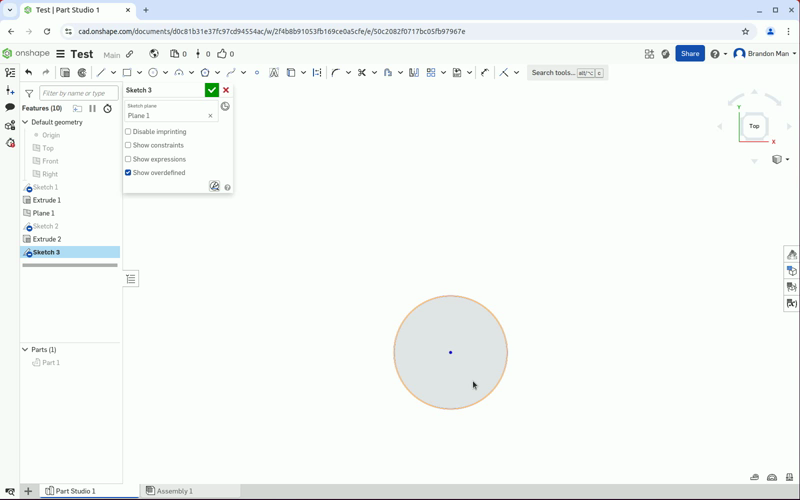
scroll(-6)
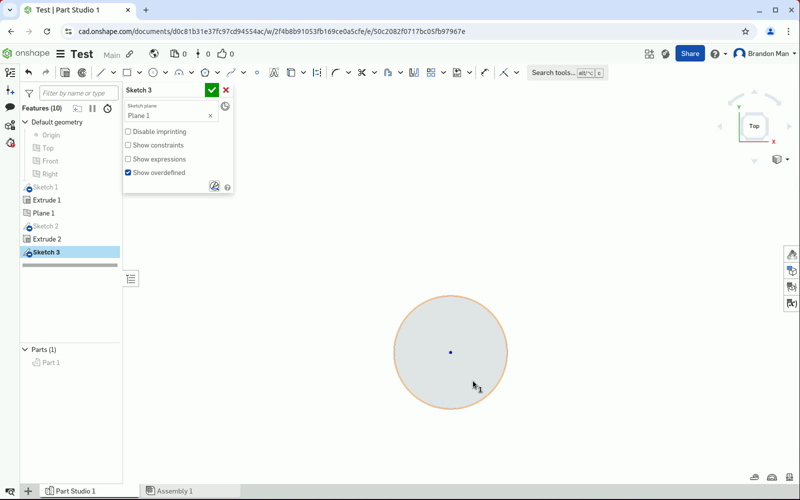
scroll(-6)
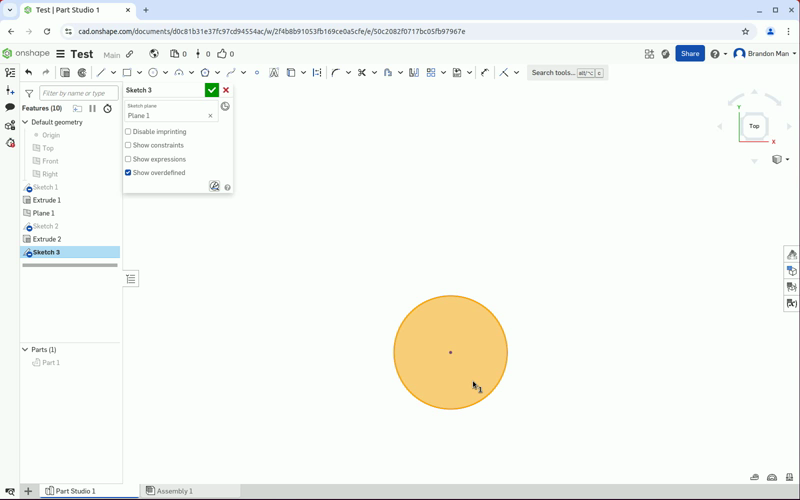
scroll(-6)
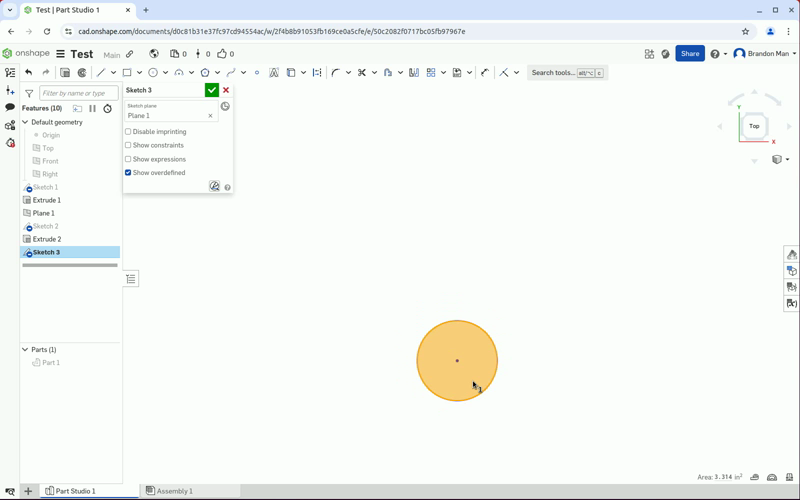
scroll(-6)
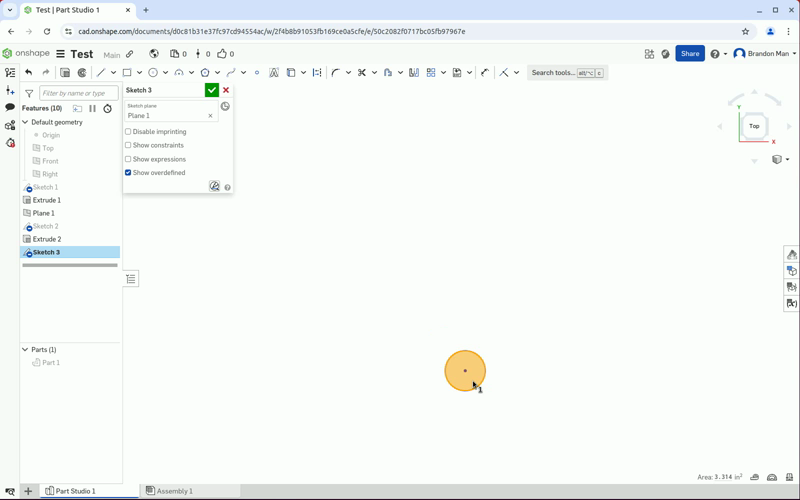
scroll(-6)
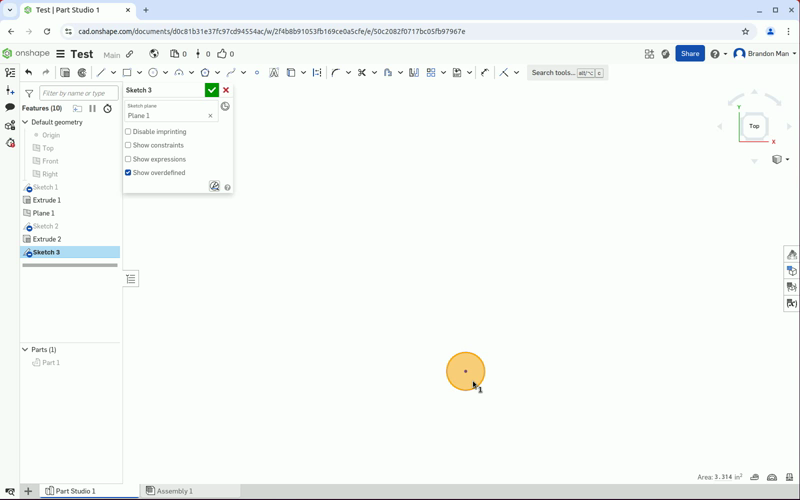
scroll(-6)
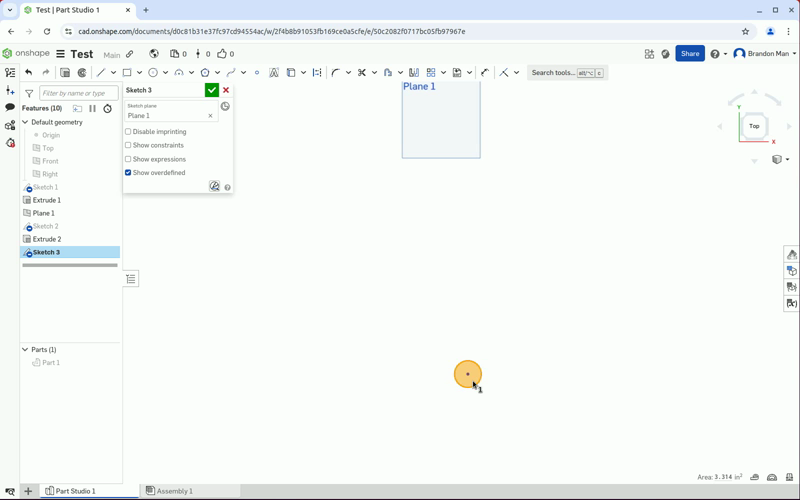
scroll(-6)
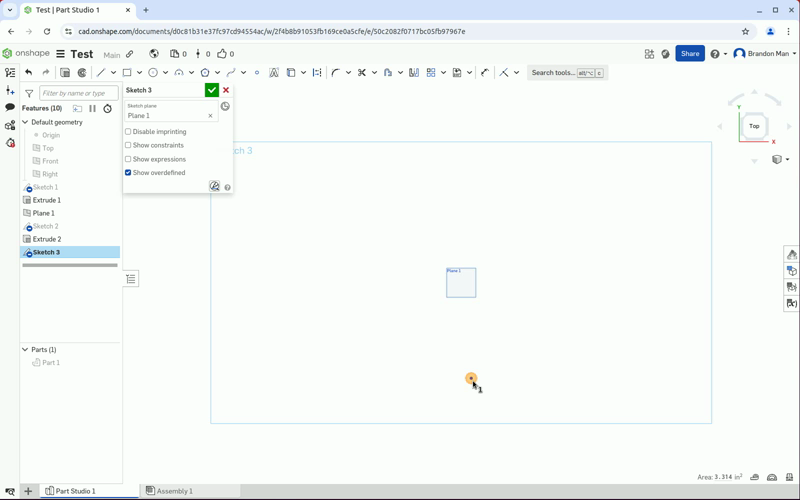
mouse_move(73, 352)
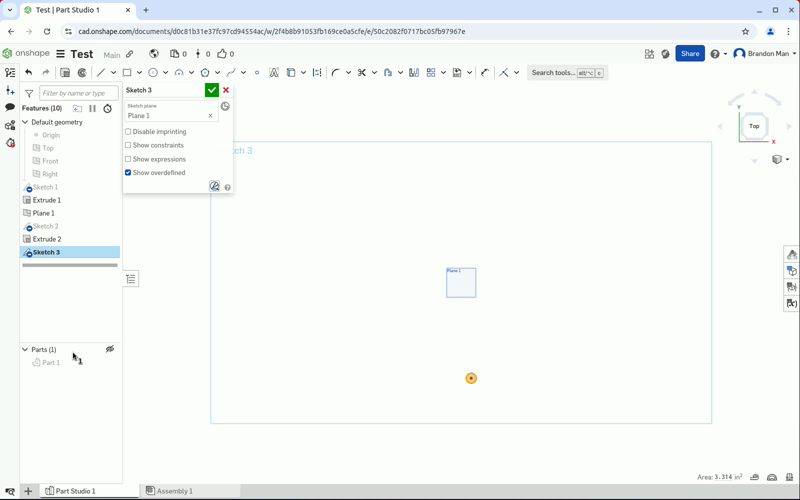
key(shift+y)
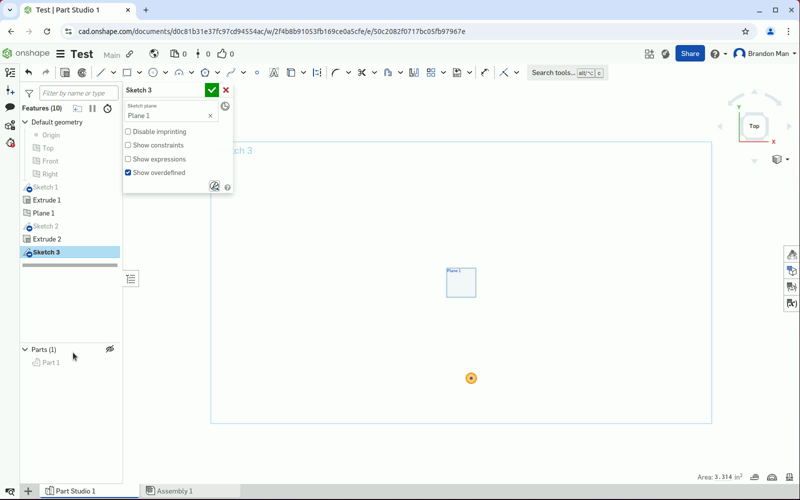
key(shift+e)
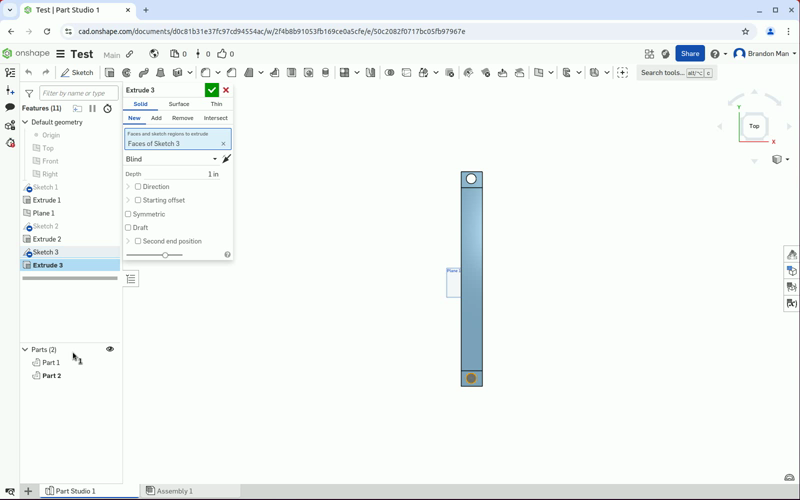
mouse_move(143, 106)
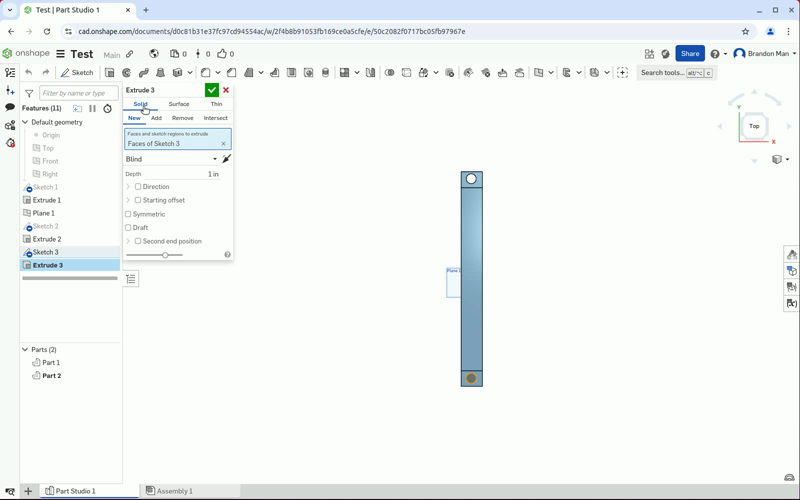
click(143, 106)
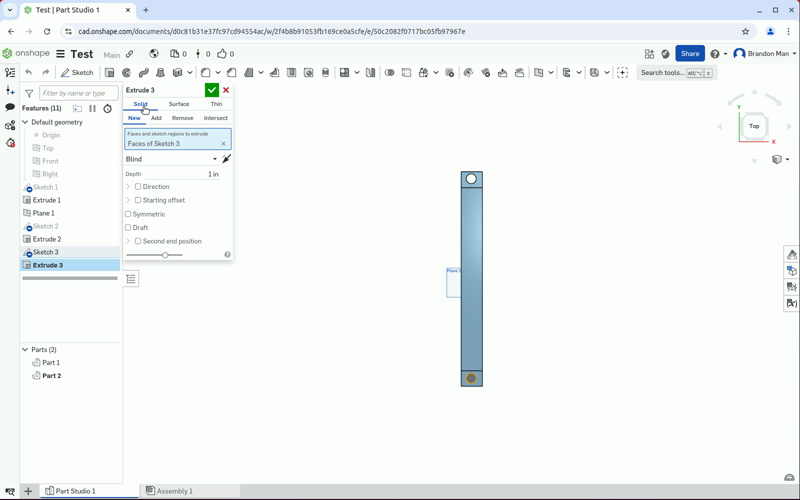
mouse_move(186, 120)
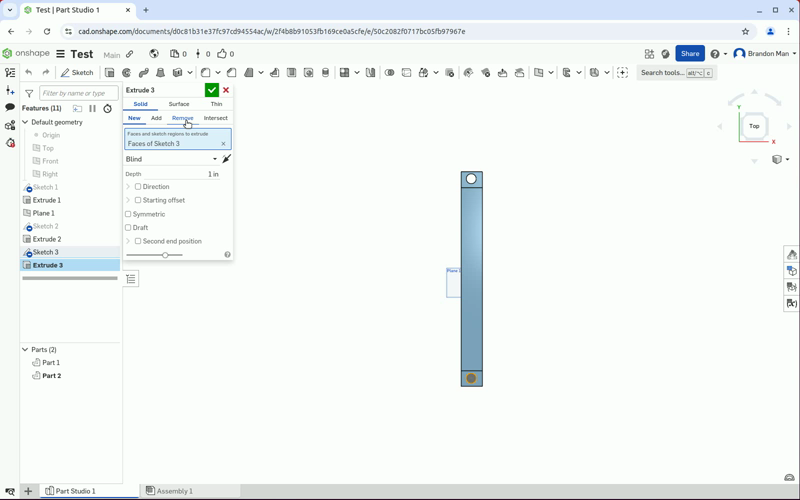
click(186, 120)
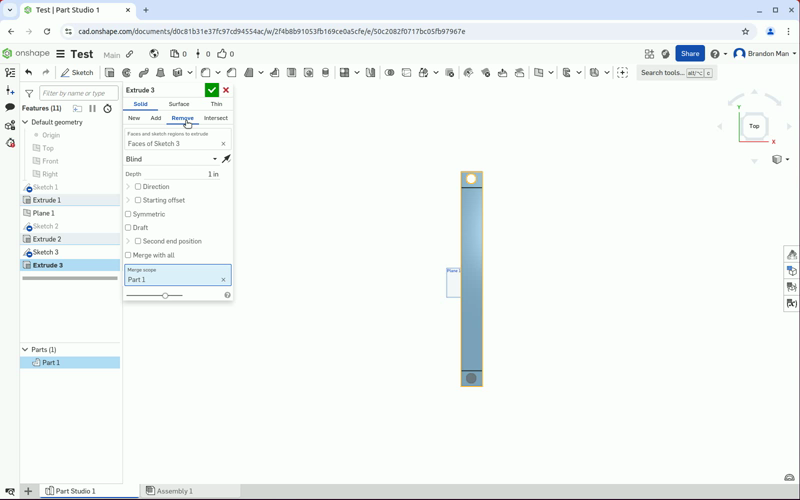
key(tab, 4)
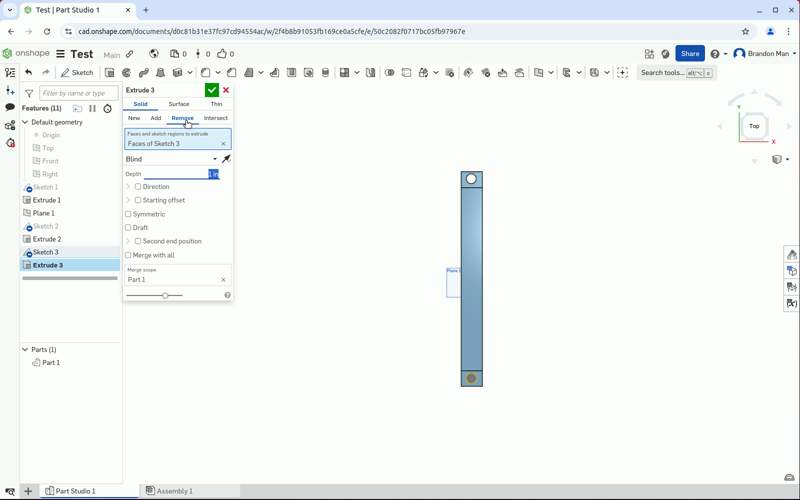
text(10.832)
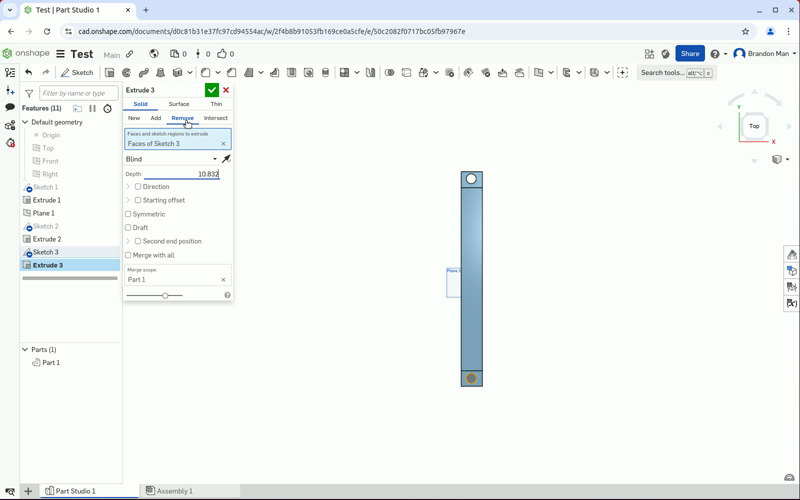
key(tab, 6)
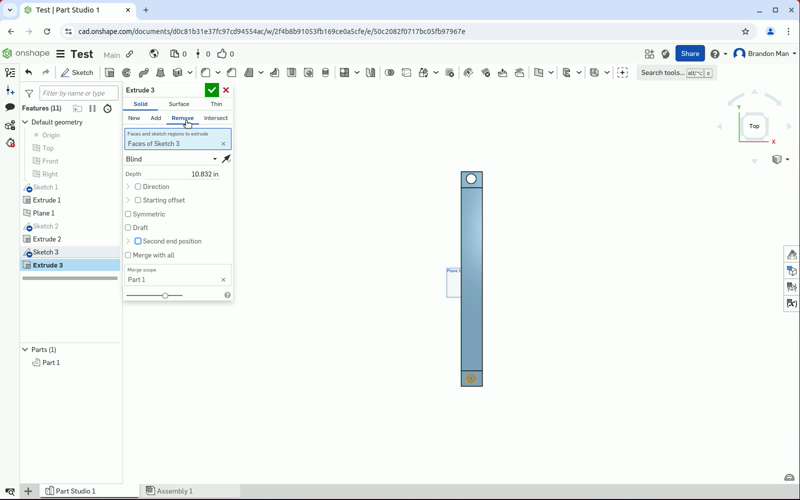
key(space)
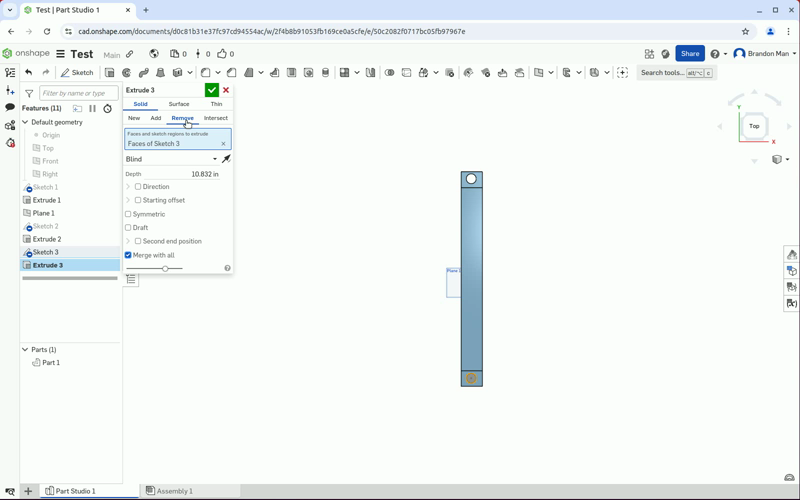
key(enter)
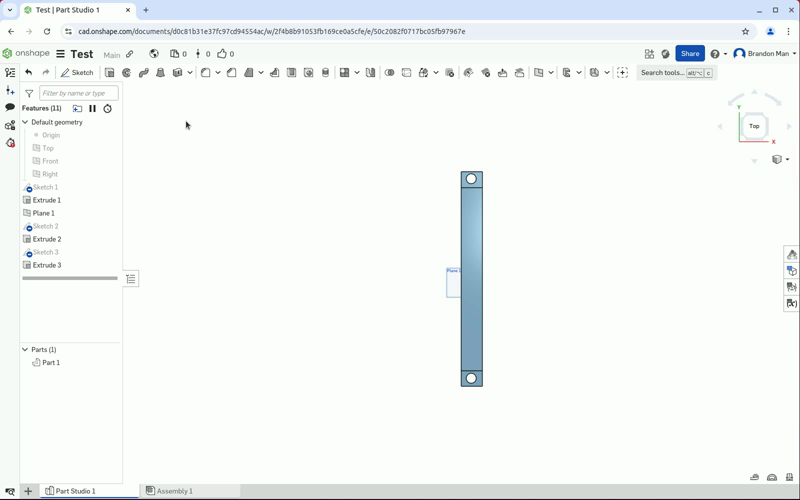
key(shift+h)
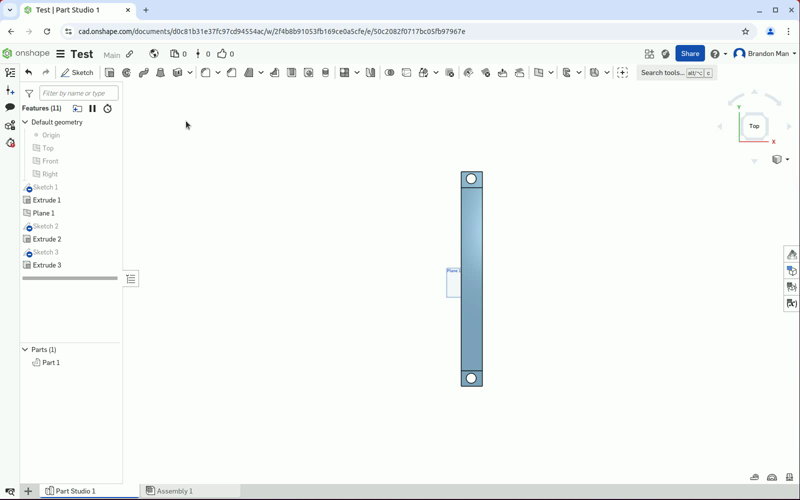
key(shift+h)
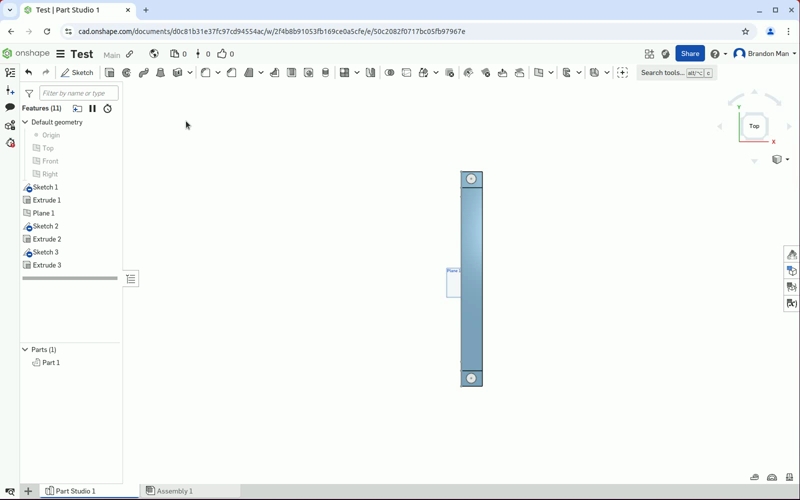
key(shift+7)
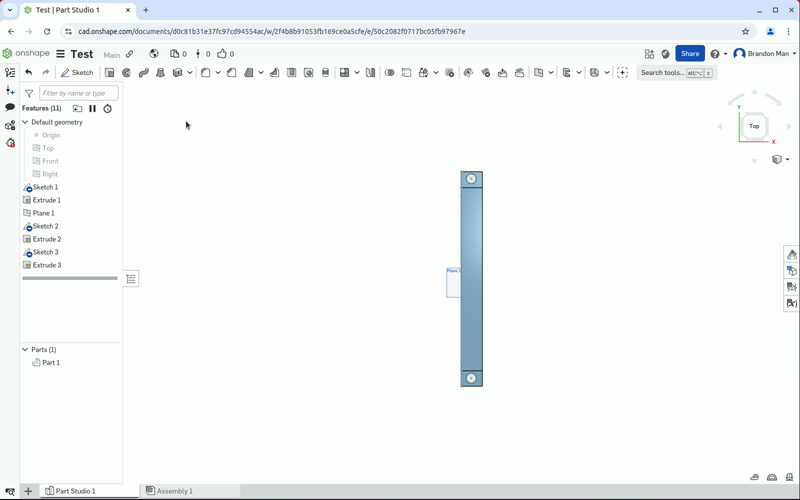
key(up, 3)
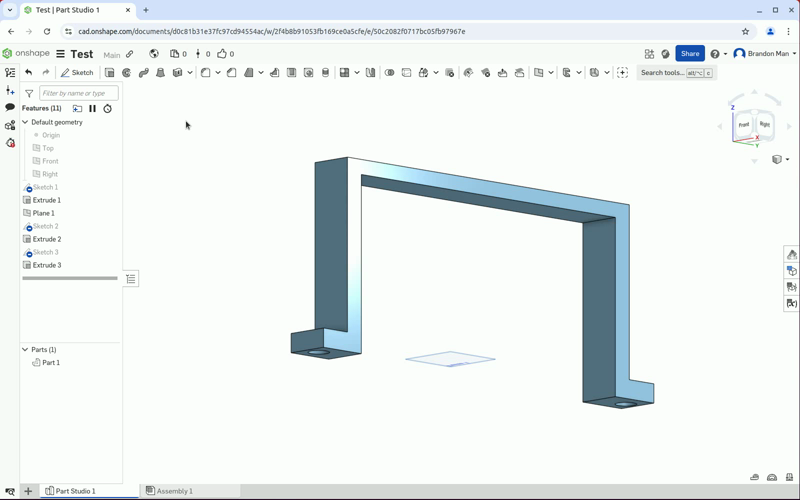
key(left, 3)
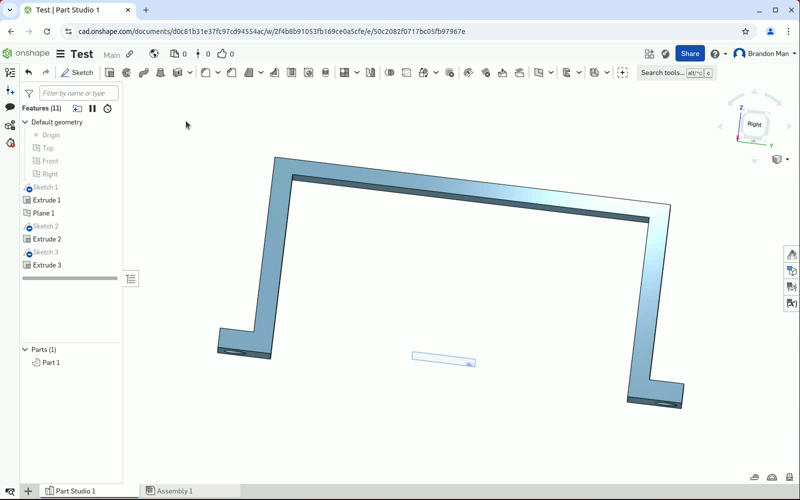
key(right, 3)
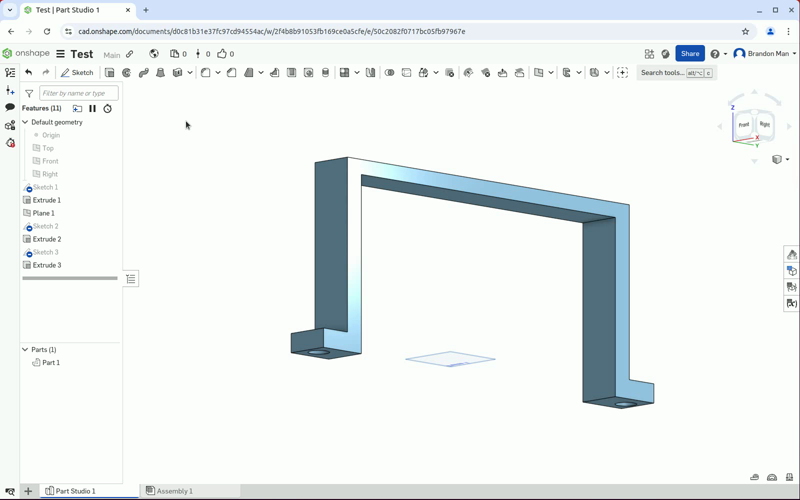
key(down, 3)
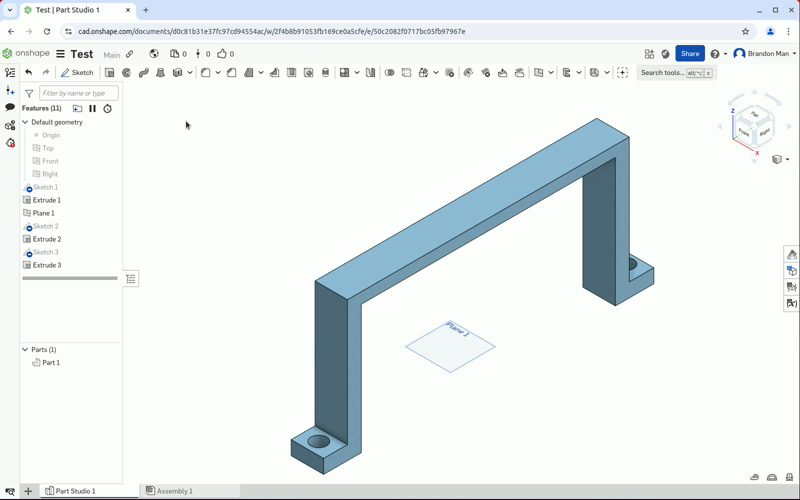
mouse_move(73, 189)
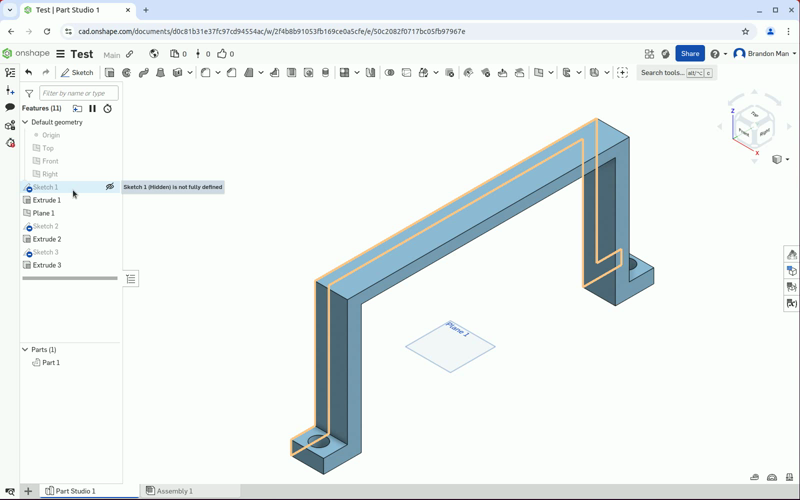
click(73, 189)